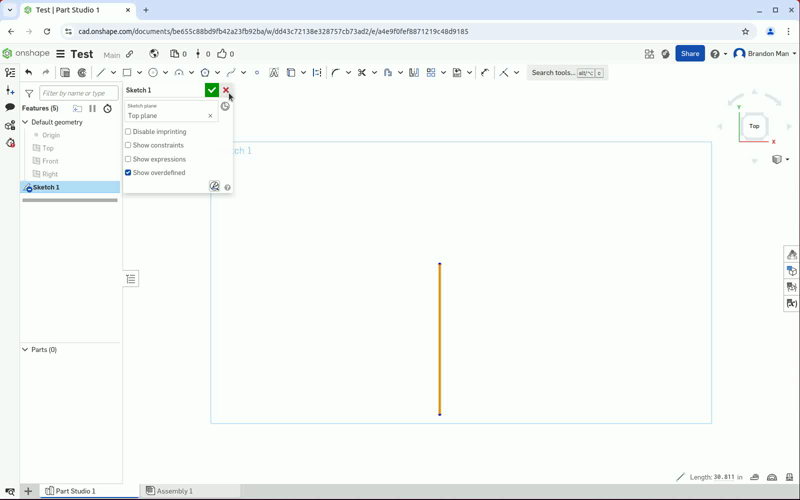
key(shift+h)
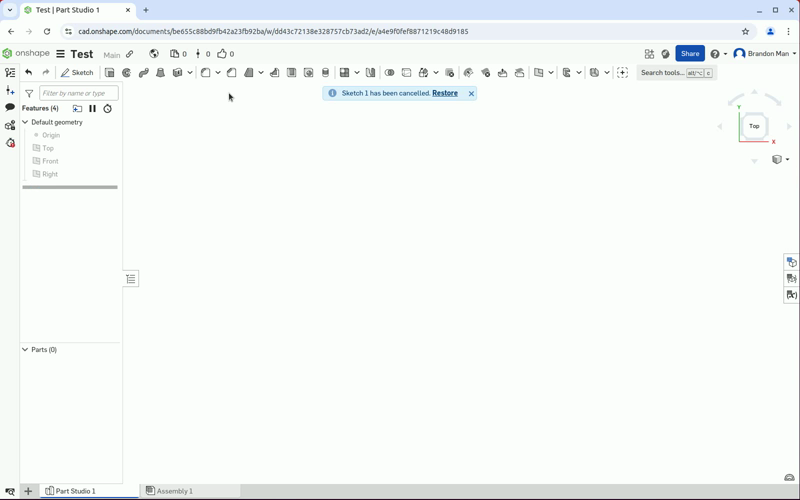
mouse_move(73, 352)
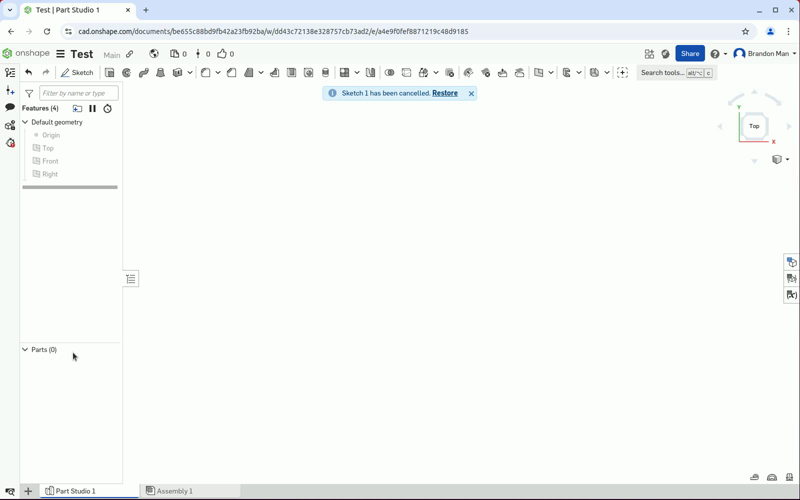
key(y)
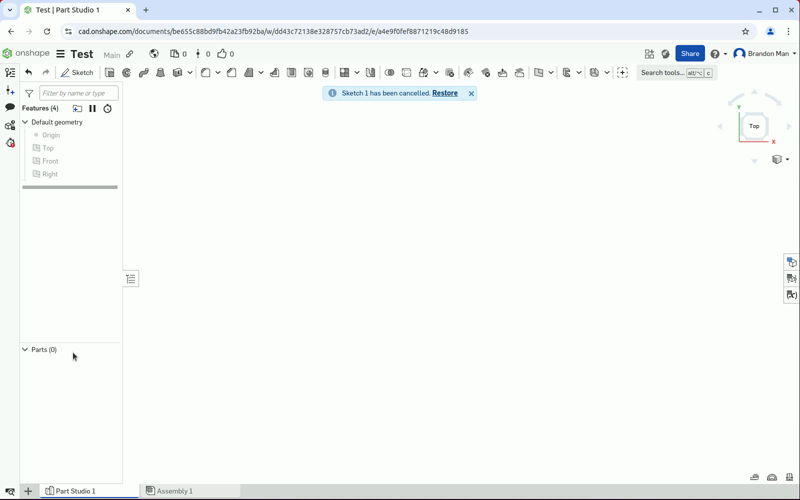
key(shift+p)
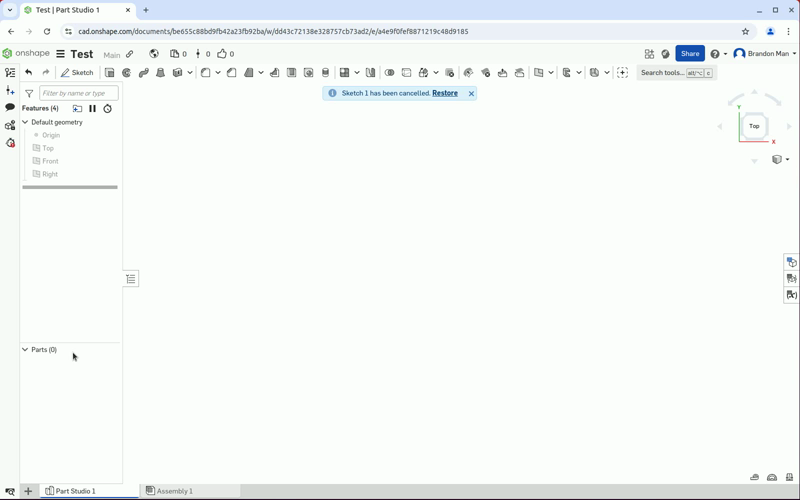
key(space)
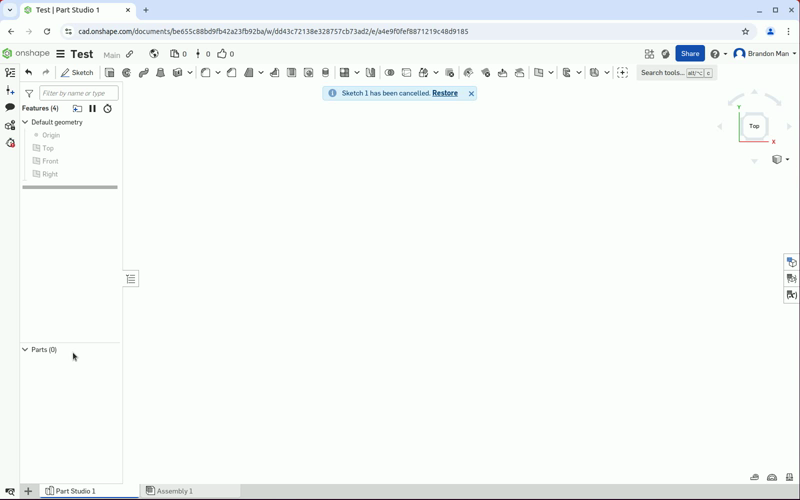
key_down(shift)
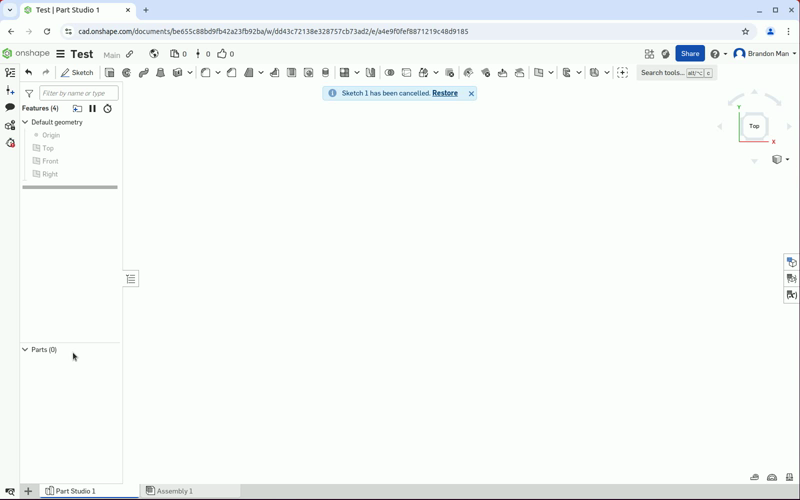
key(up)
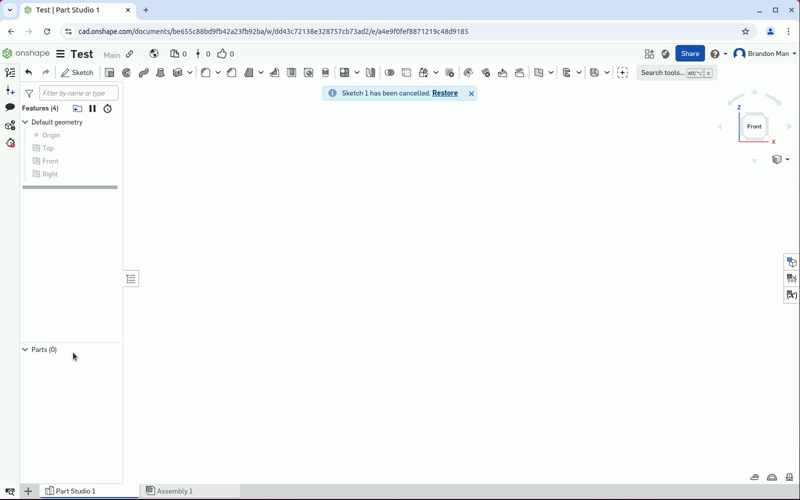
key_up(shift)
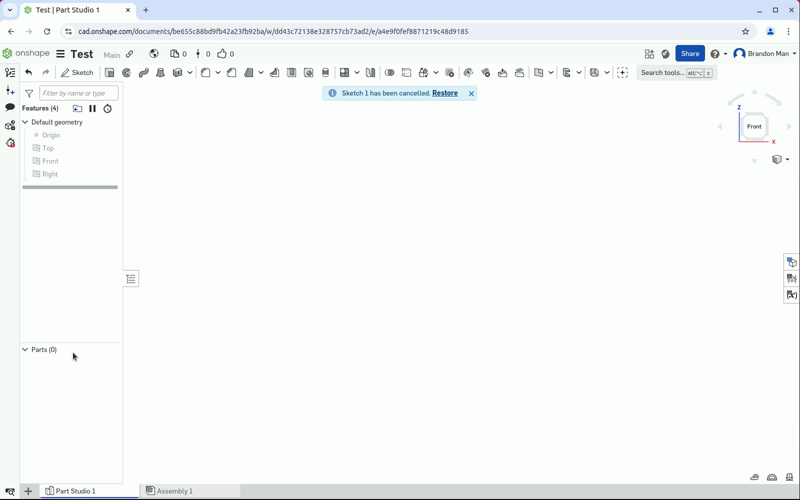
mouse_move(73, 352)
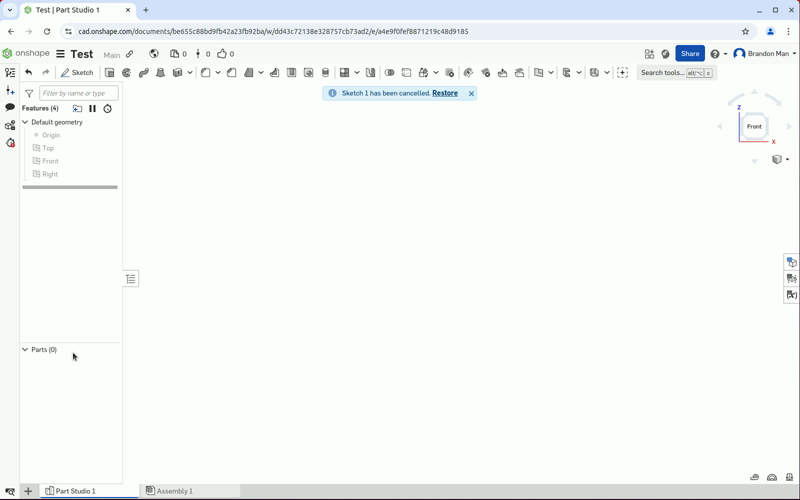
key(shift+y)
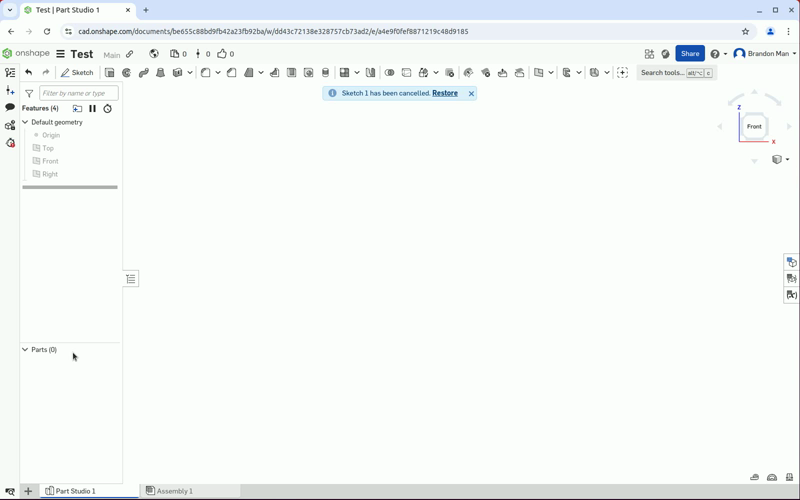
key(shift+s)
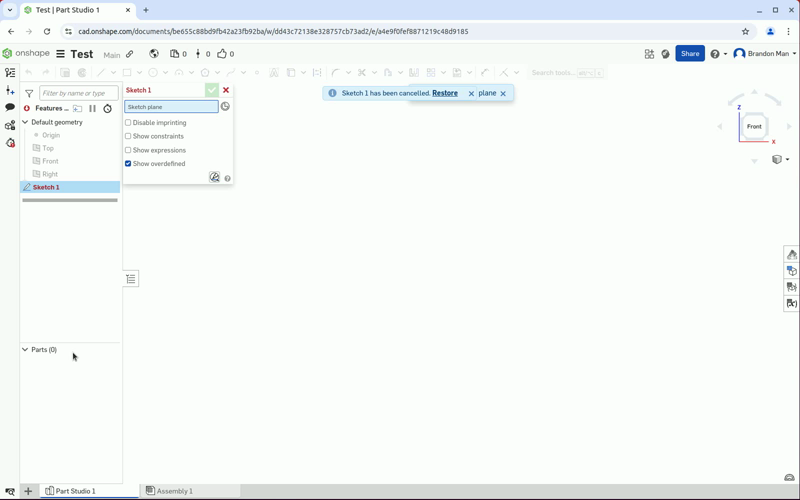
mouse_move(73, 163)
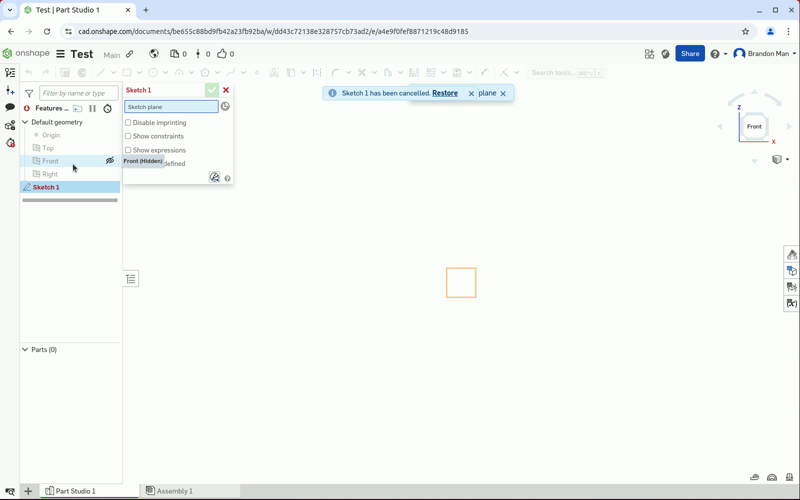
click(73, 163)
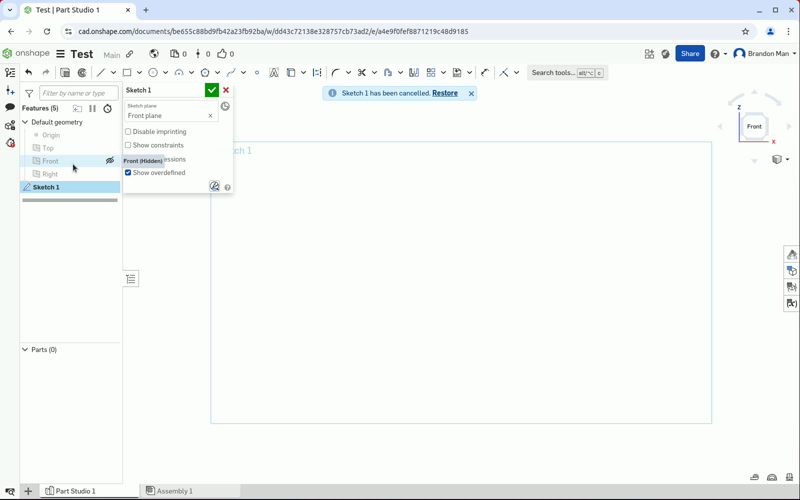
mouse_move(73, 352)
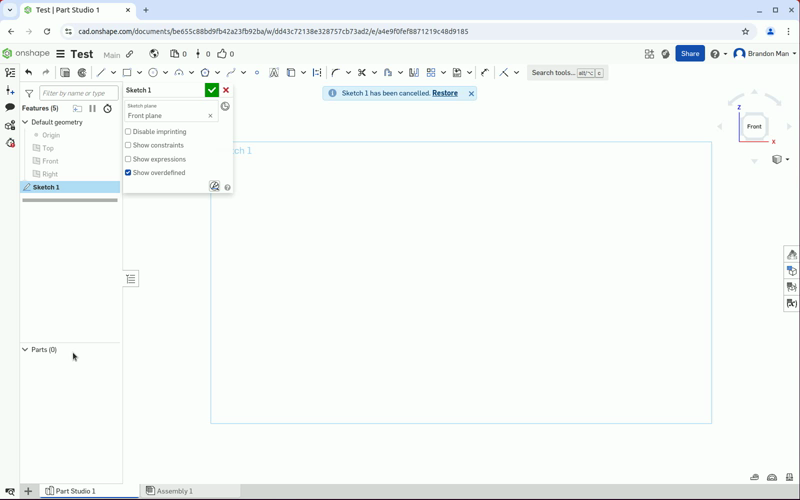
key(y)
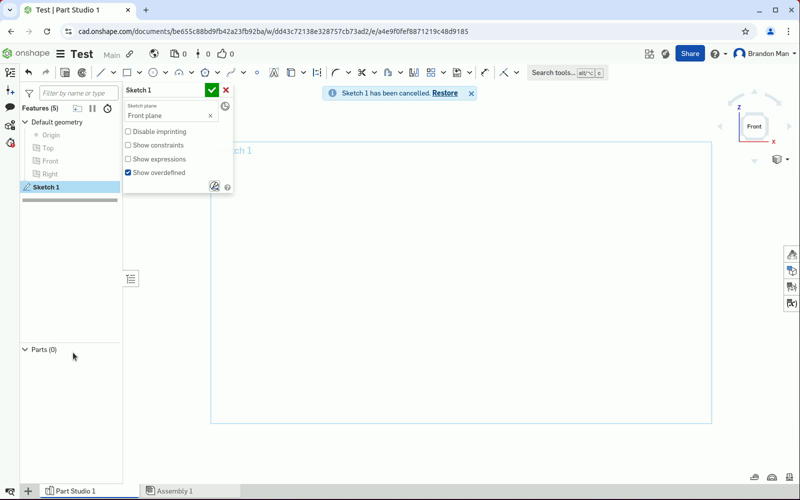
key(c)
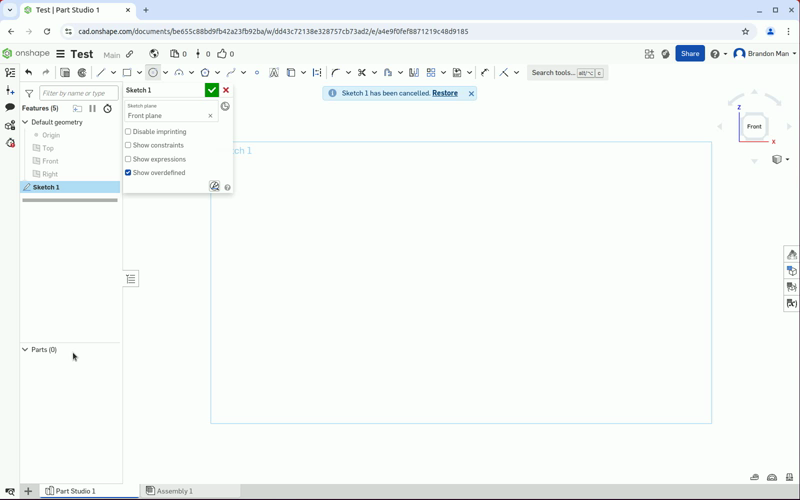
key_down(shift)
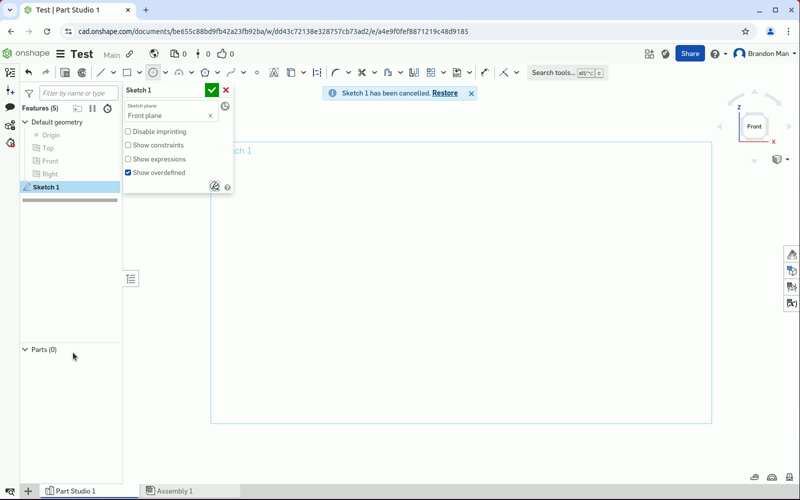
mouse_move(531, 282)
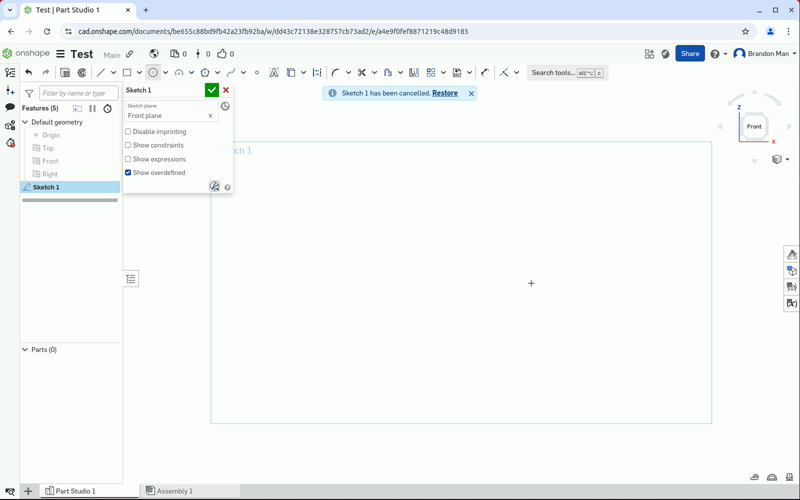
click(531, 282)
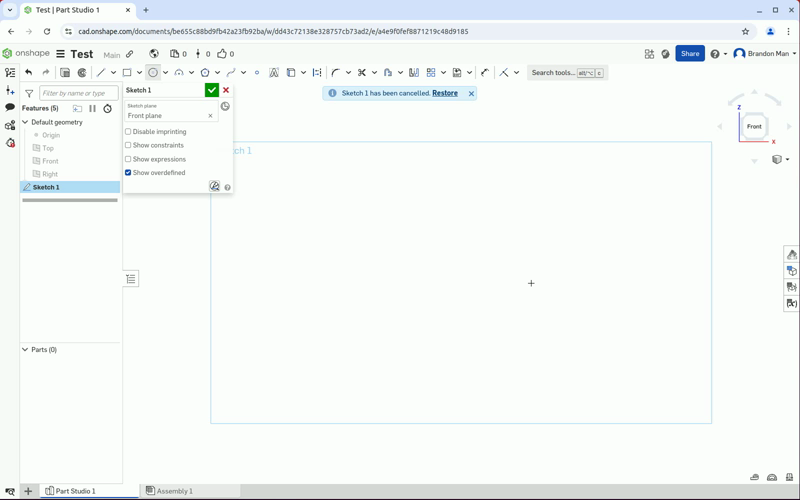
key_up(shift)
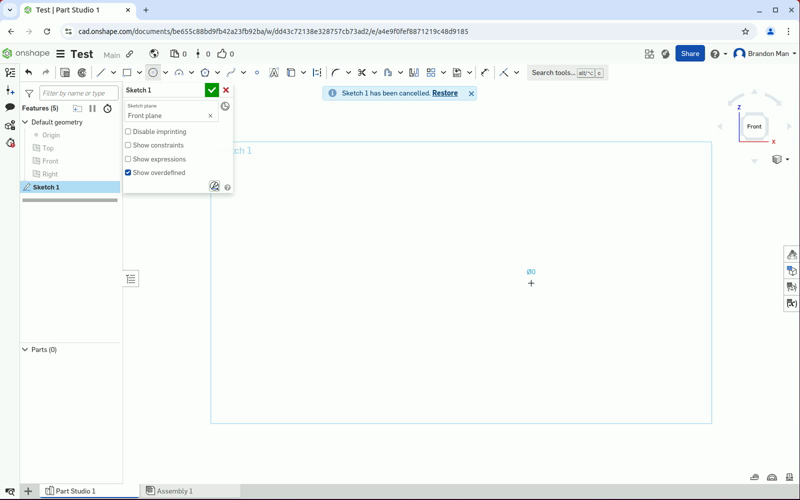
mouse_move(543, 282)
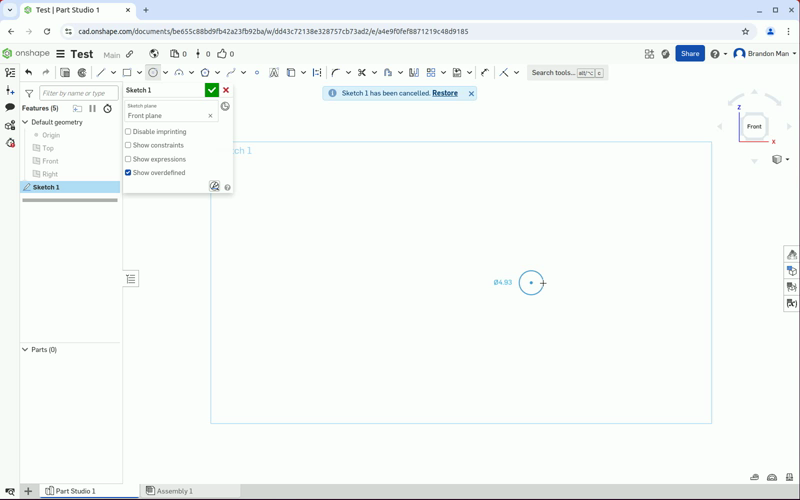
click(543, 282)
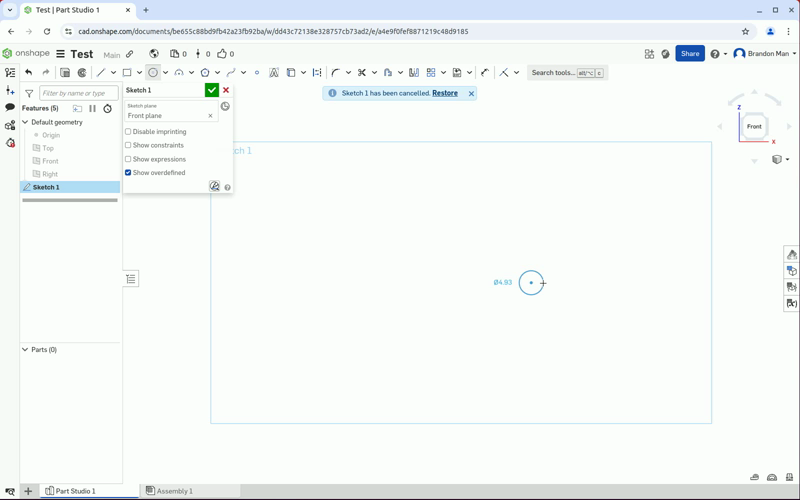
key(esc)
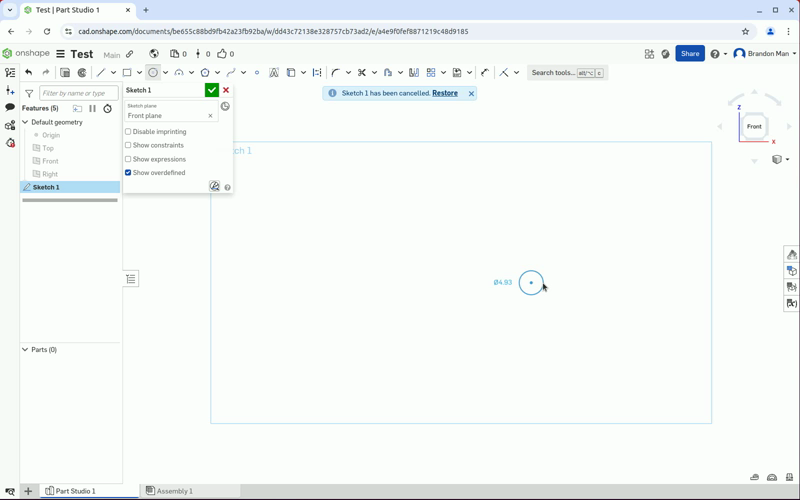
mouse_move(529, 286)
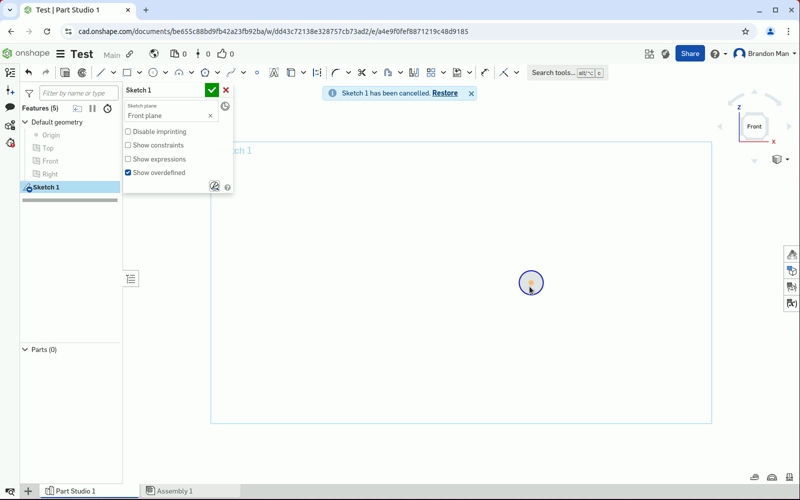
scroll(6)
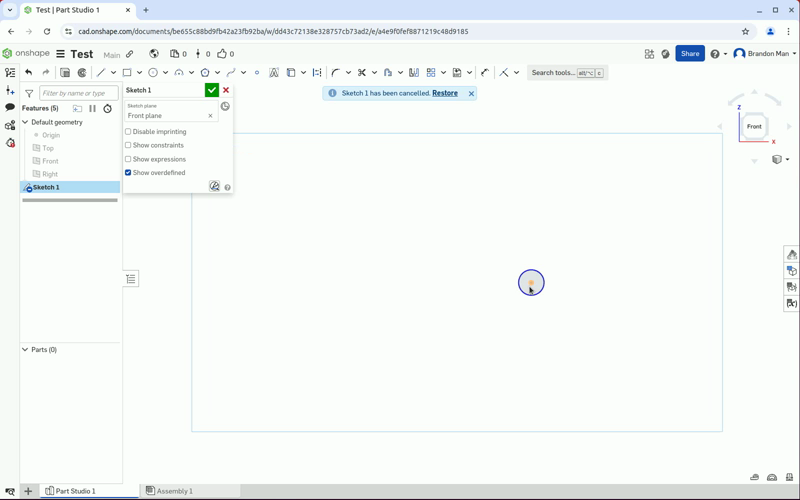
scroll(6)
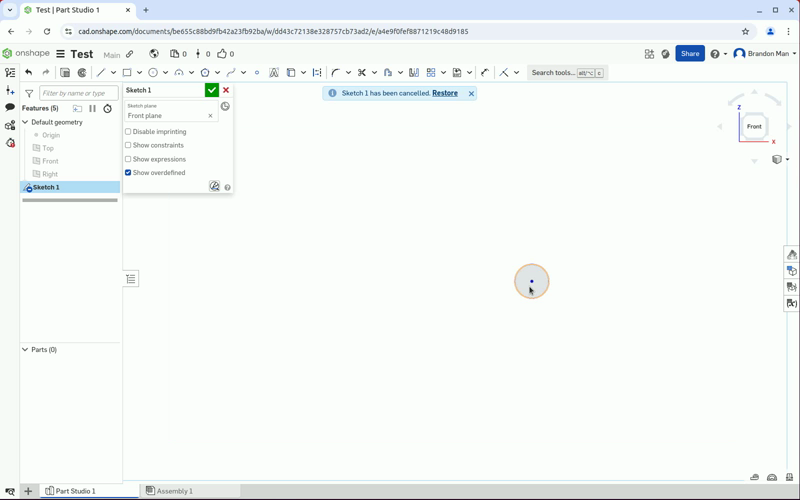
scroll(6)
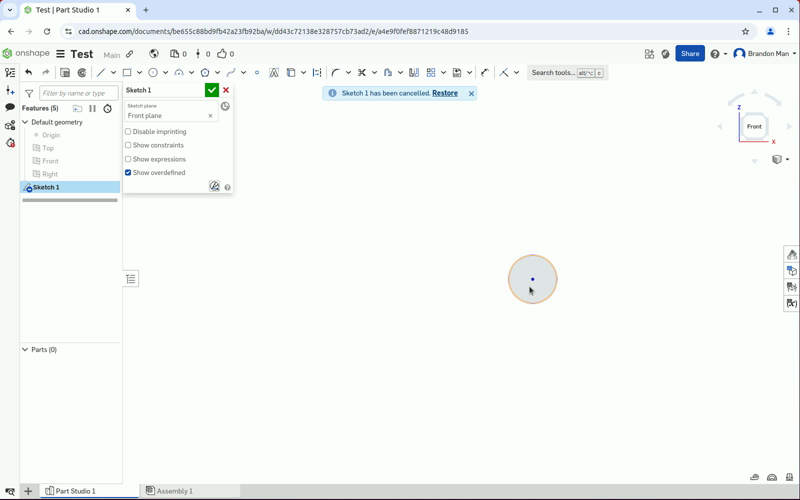
scroll(6)
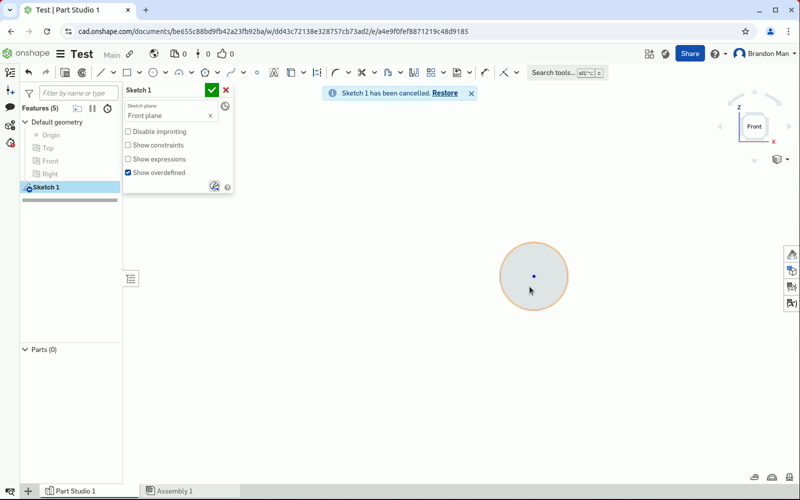
scroll(6)
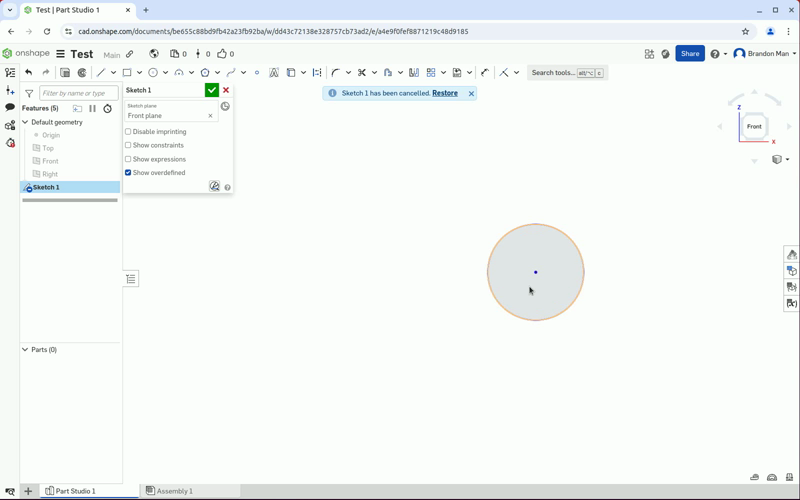
scroll(6)
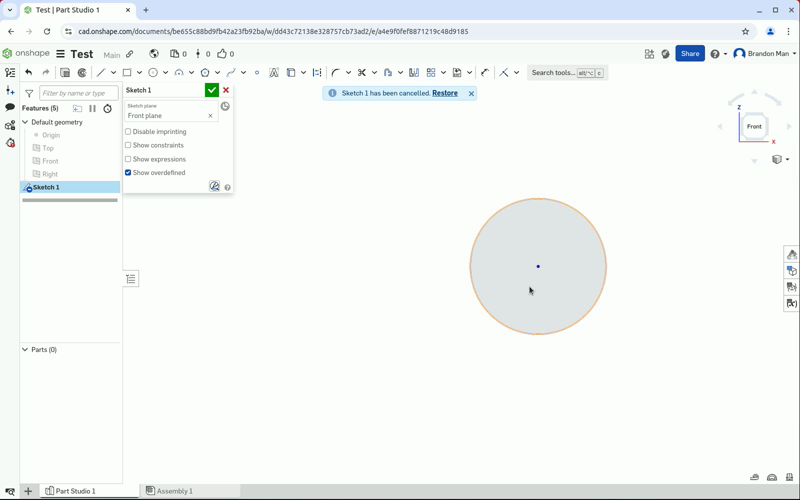
scroll(6)
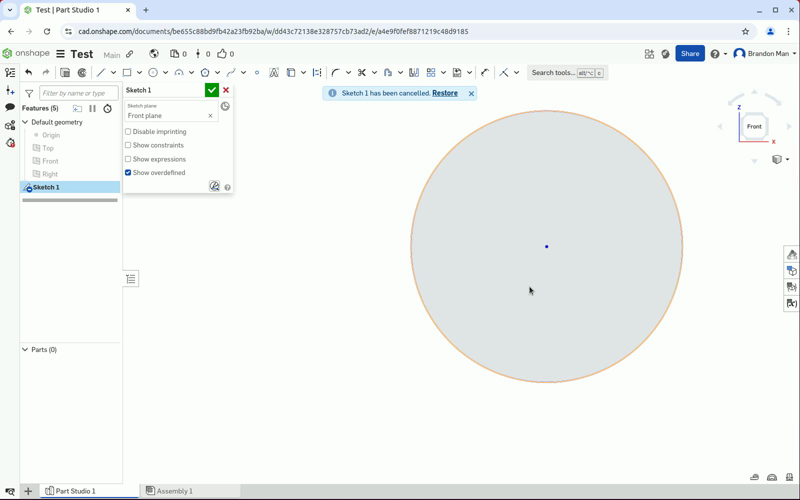
click(529, 286)
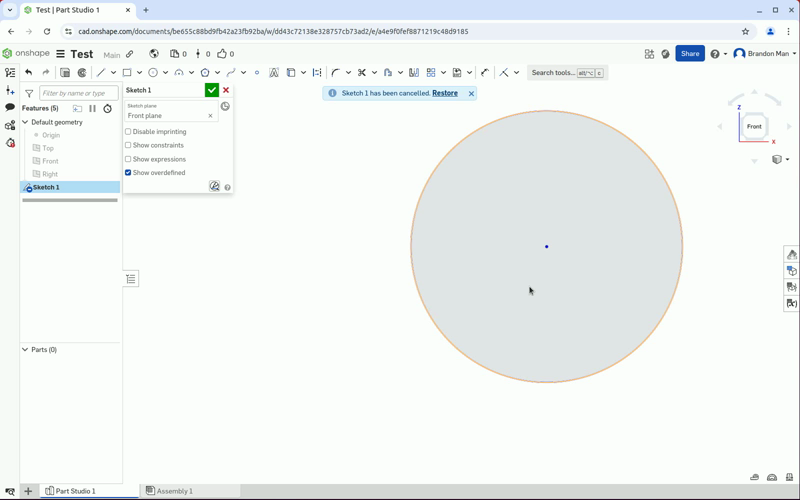
scroll(-6)
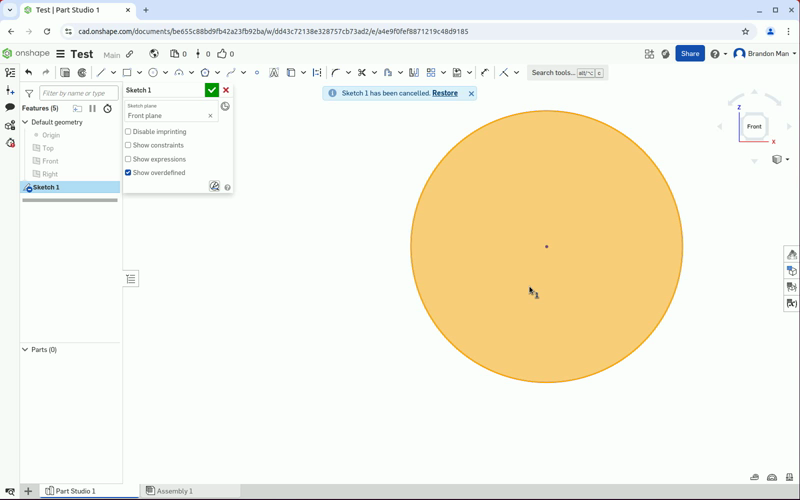
scroll(-6)
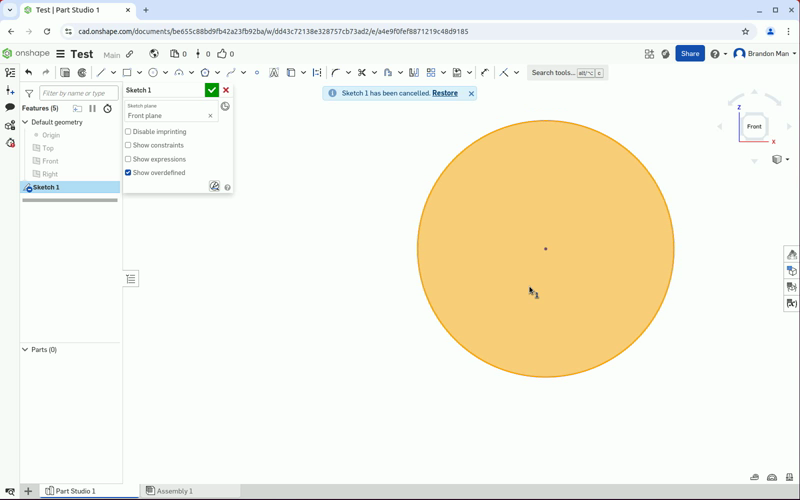
scroll(-6)
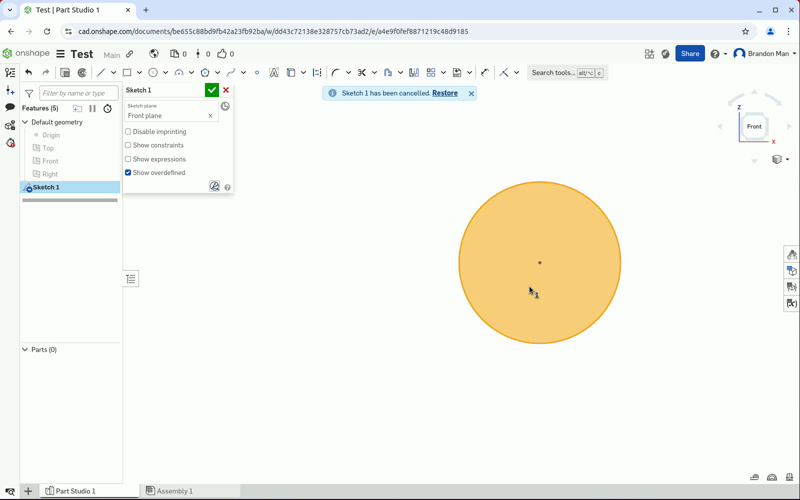
scroll(-6)
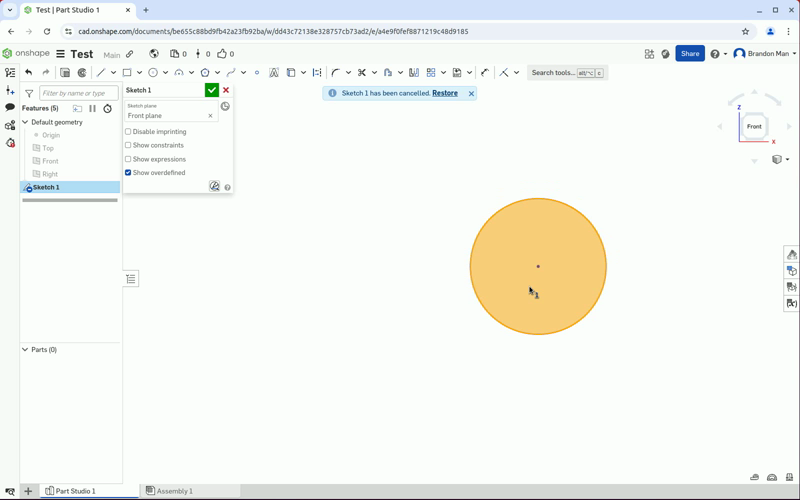
scroll(-6)
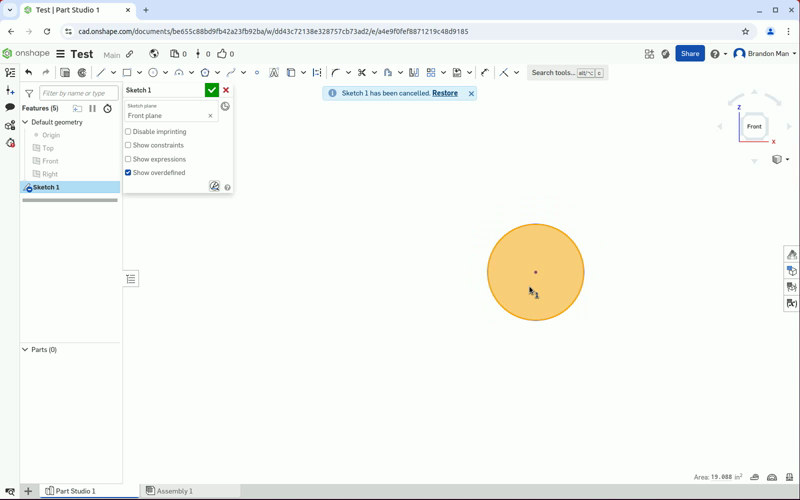
scroll(-6)
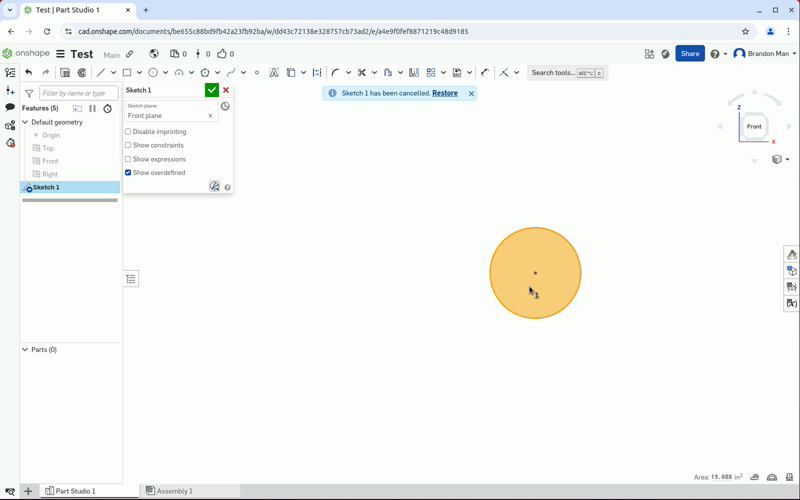
scroll(-6)
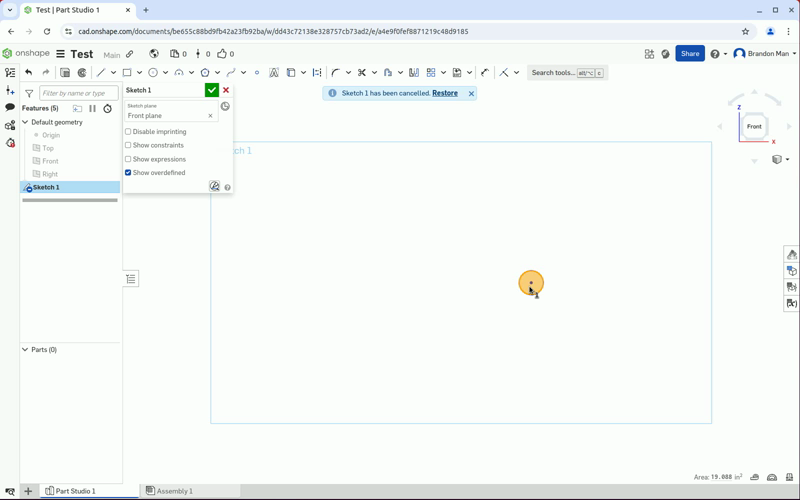
mouse_move(73, 352)
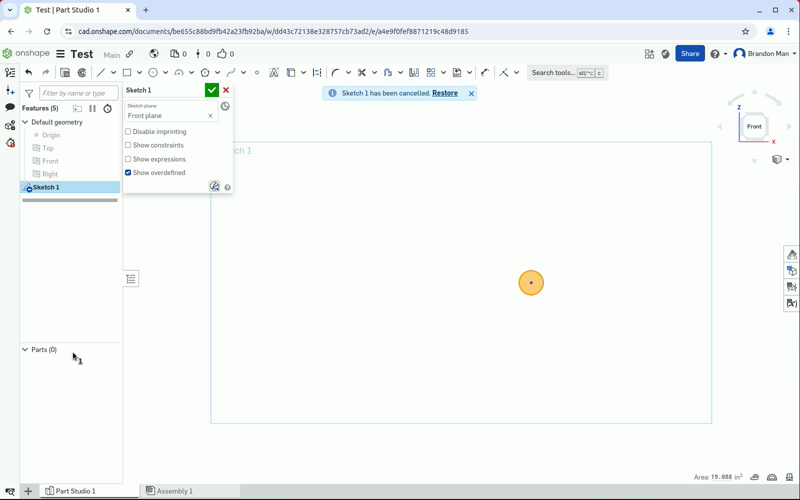
key(shift+y)
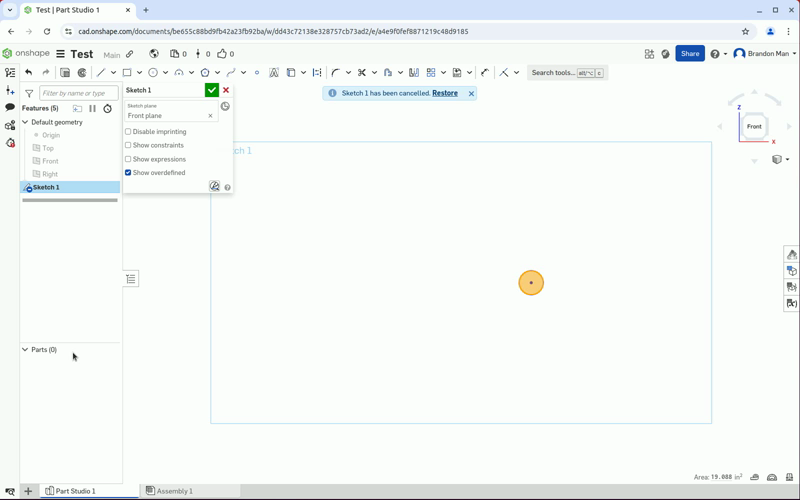
key(shift+e)
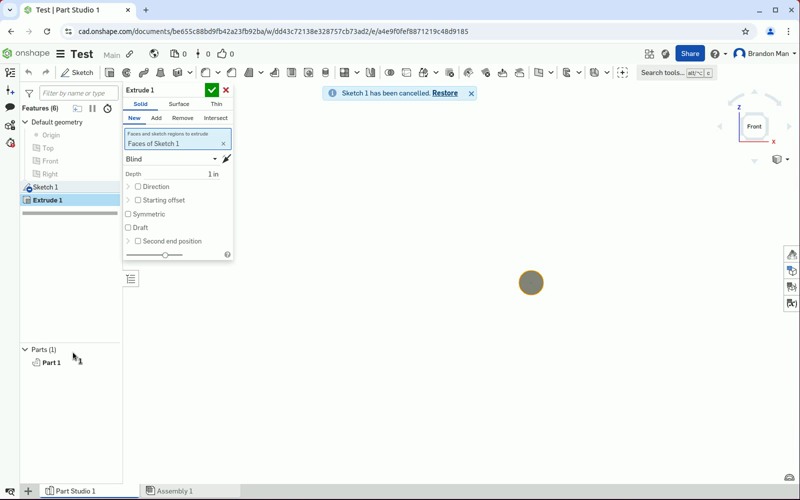
mouse_move(143, 106)
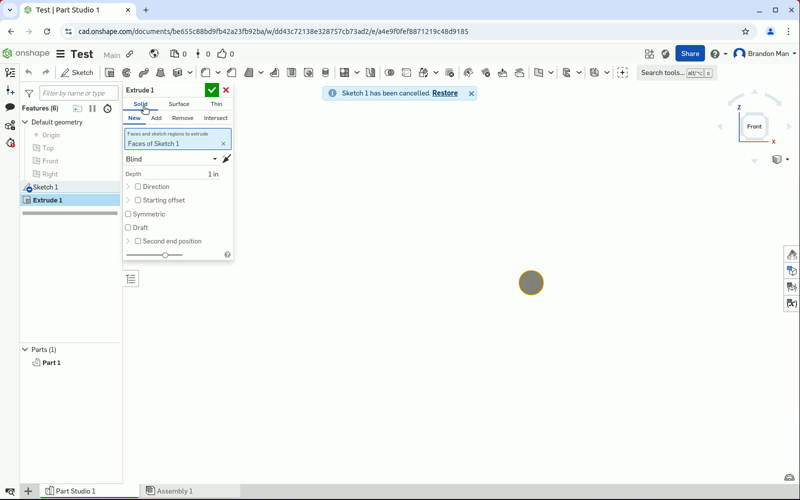
click(143, 106)
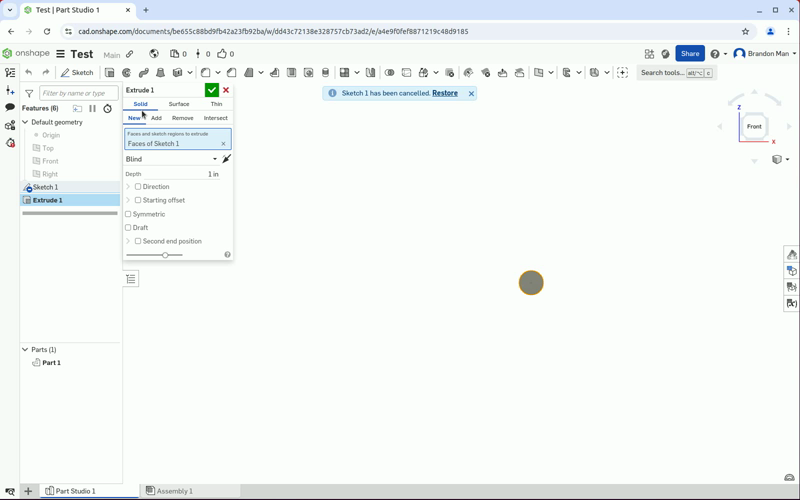
mouse_move(137, 120)
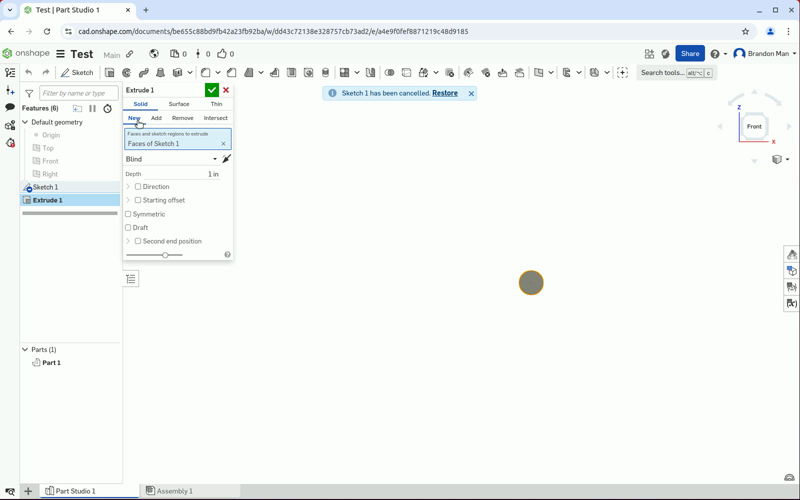
click(137, 120)
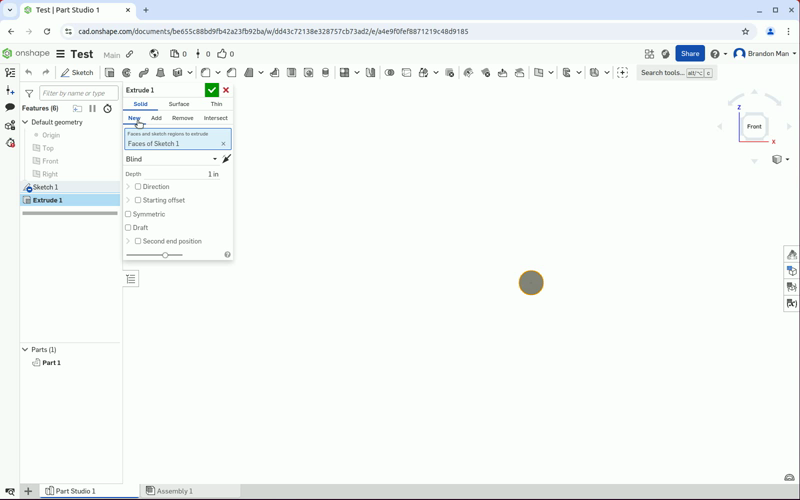
key(tab, 4)
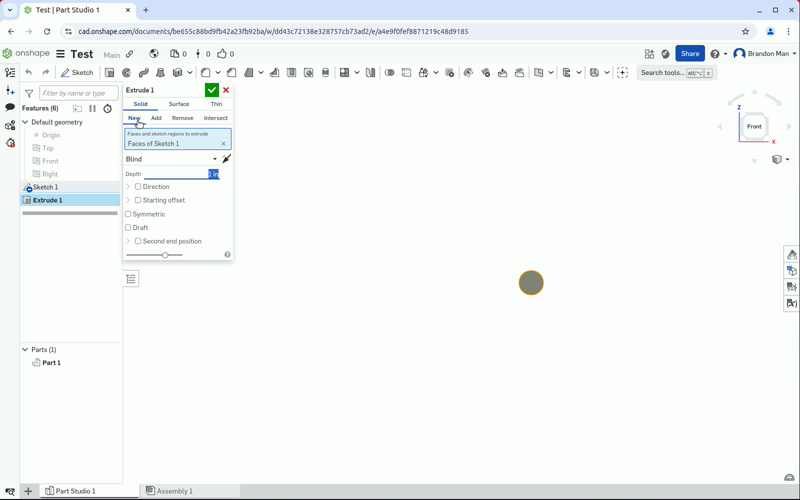
text(5.777)
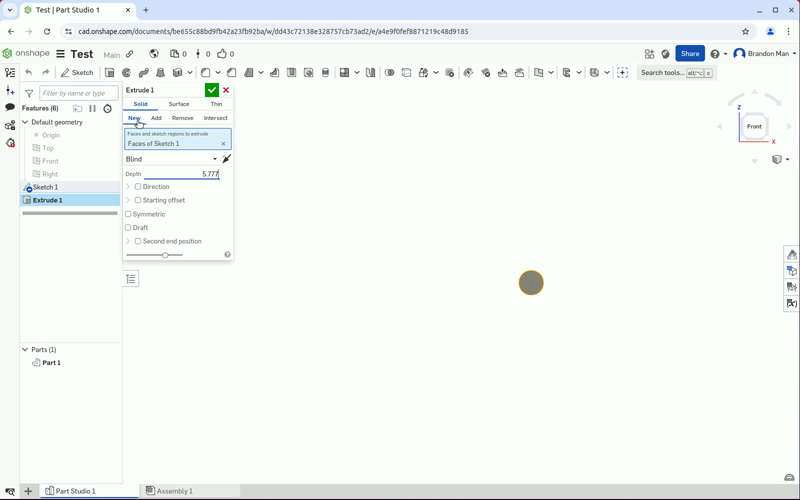
key(enter)
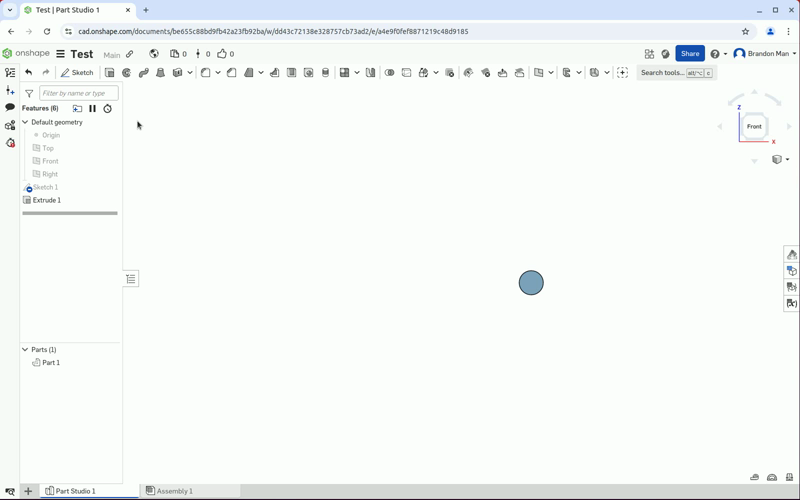
key(shift+h)
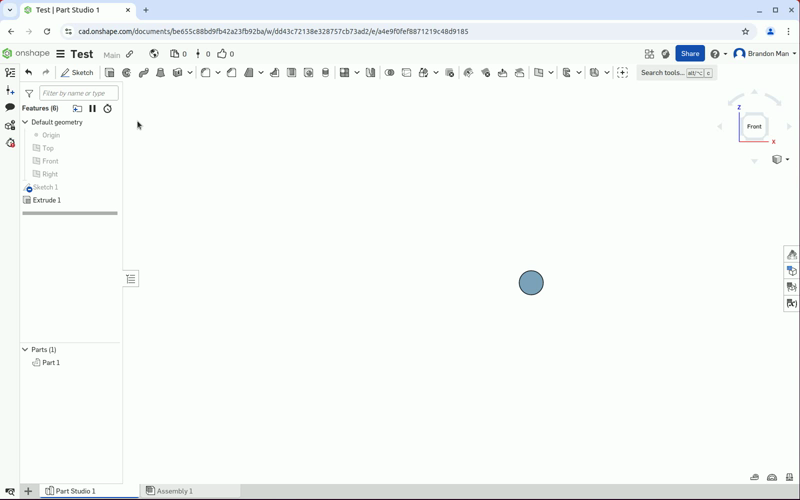
key(shift+h)
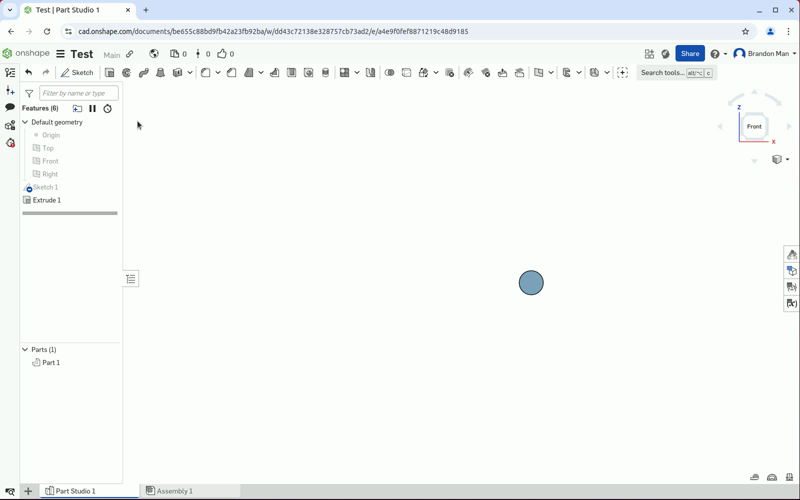
mouse_move(73, 189)
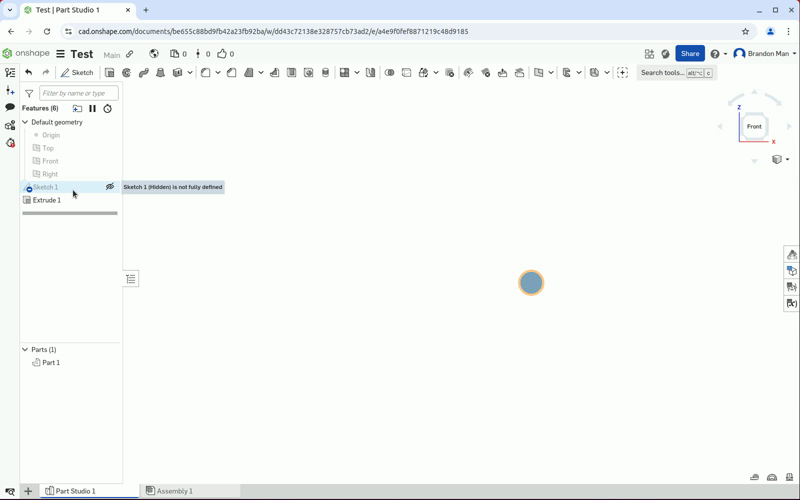
click(73, 189)
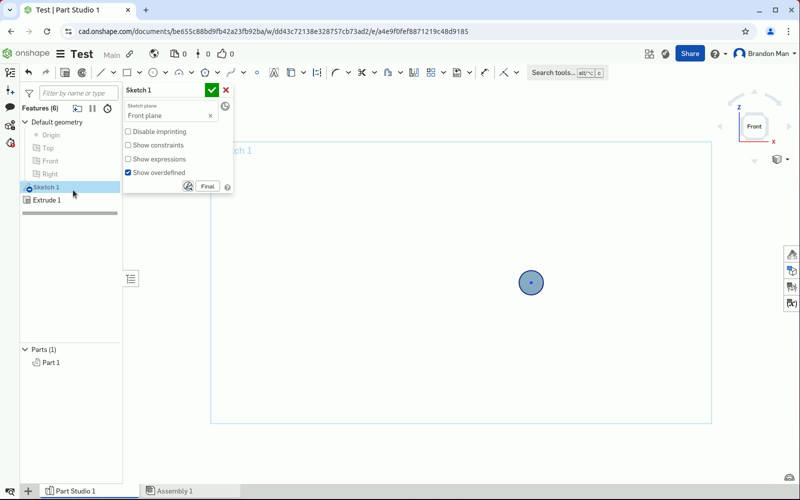
mouse_move(229, 92)
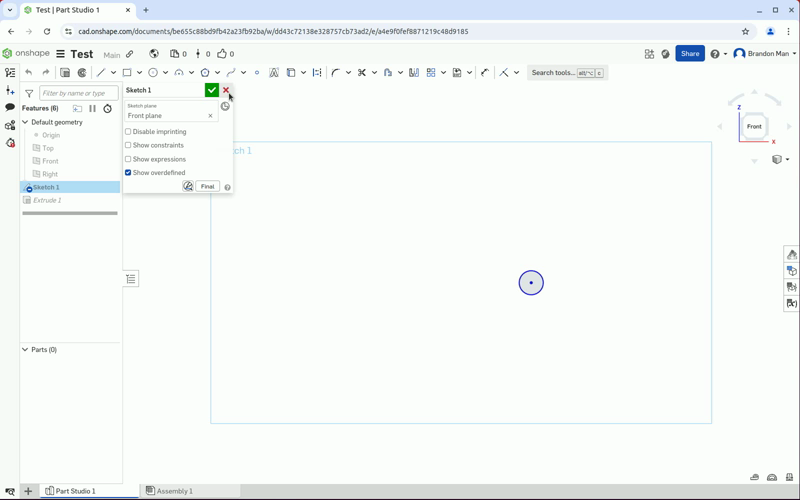
click(229, 92)
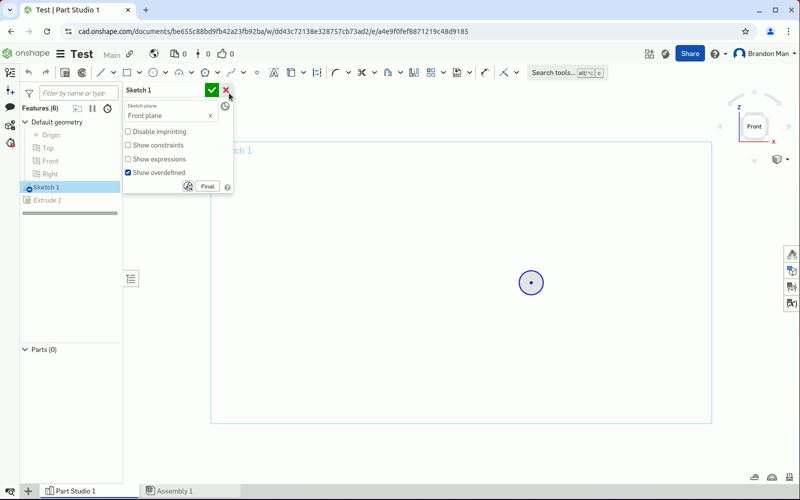
key(shift+s)
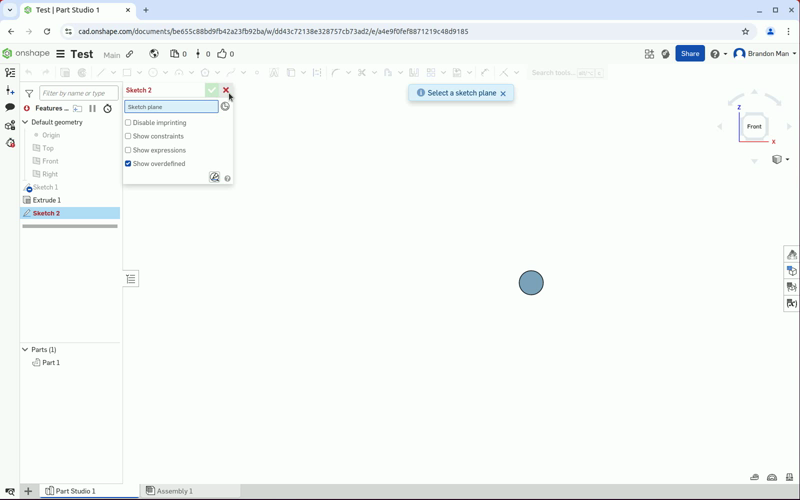
mouse_move(73, 163)
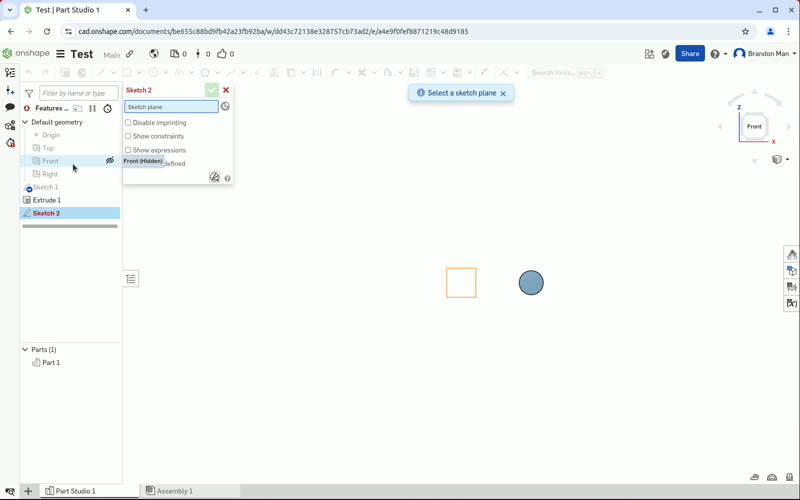
click(73, 163)
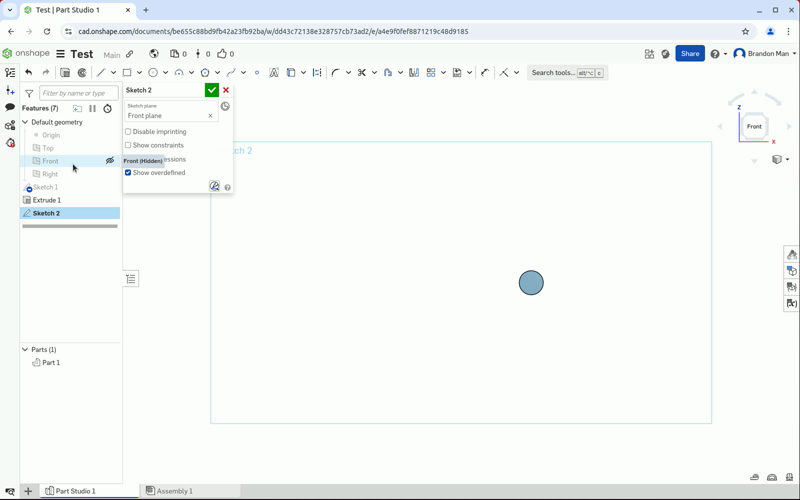
mouse_move(73, 352)
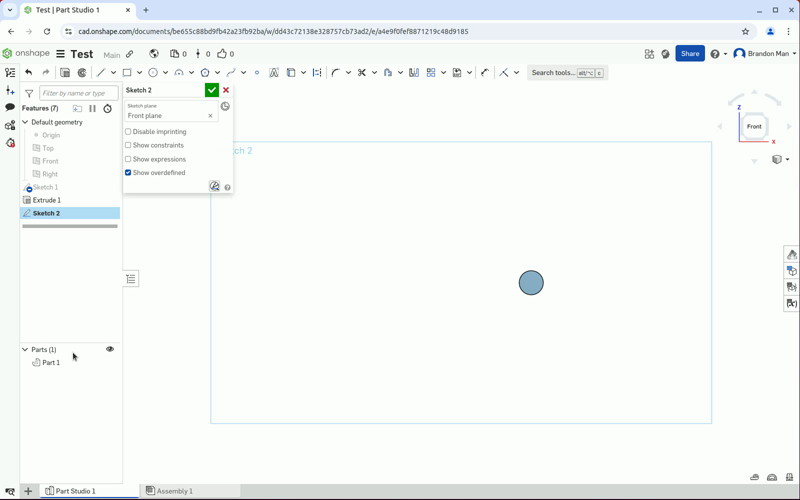
key(y)
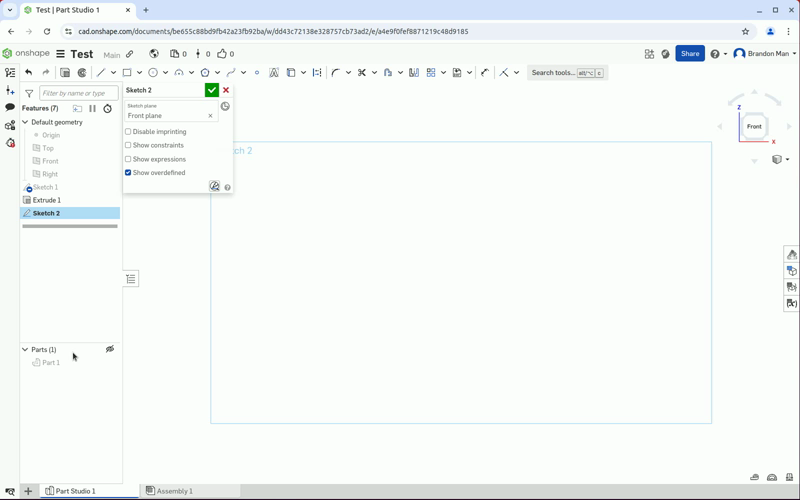
key(c)
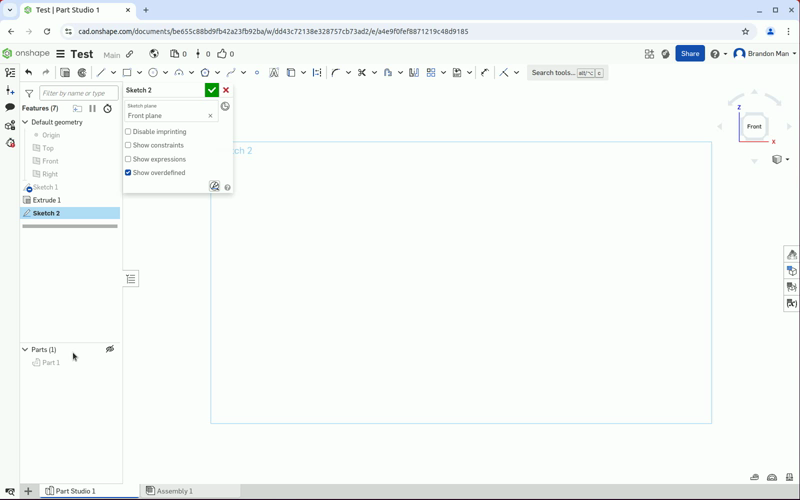
key_down(shift)
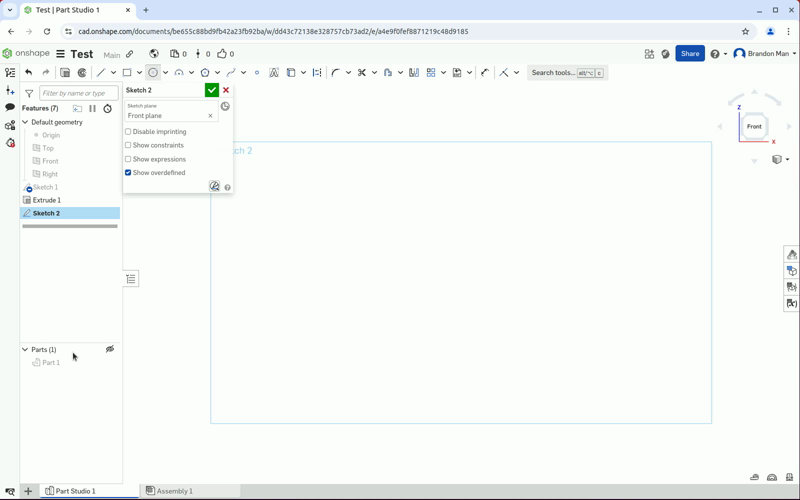
mouse_move(391, 254)
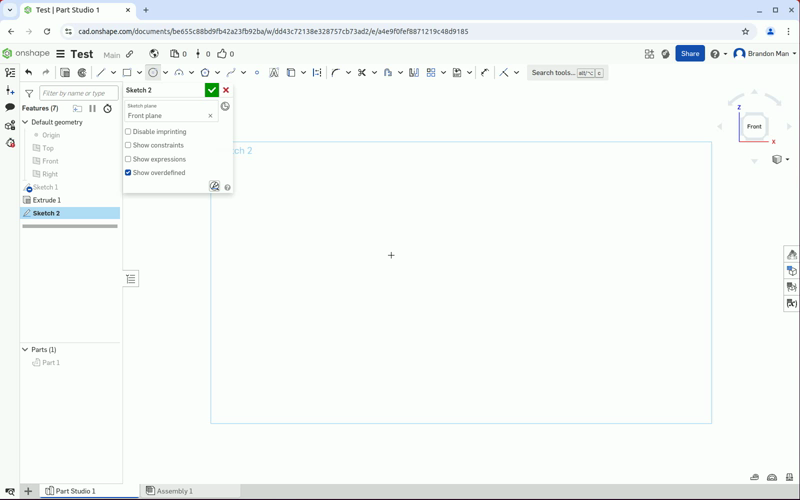
click(391, 254)
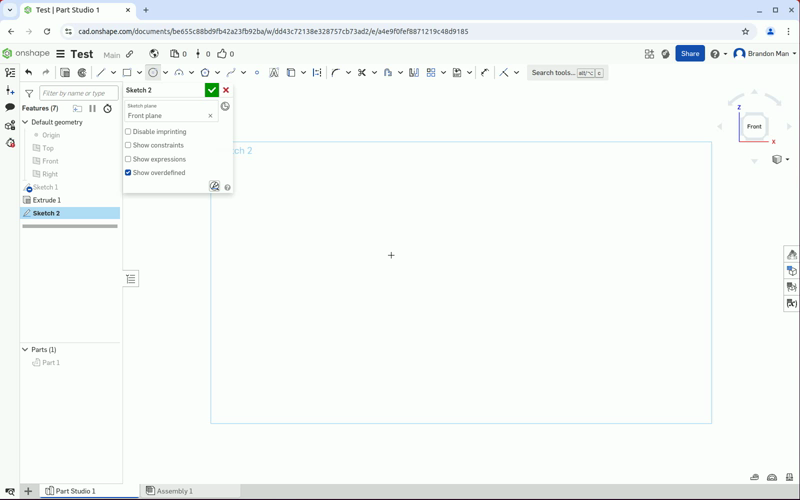
key_up(shift)
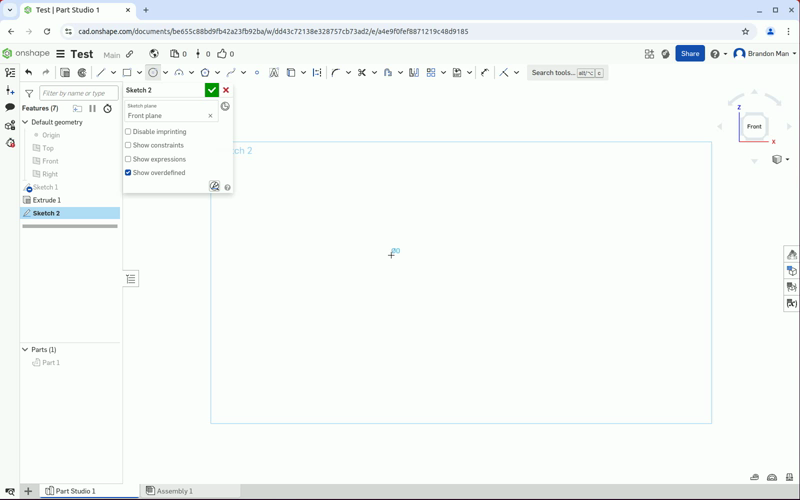
mouse_move(405, 254)
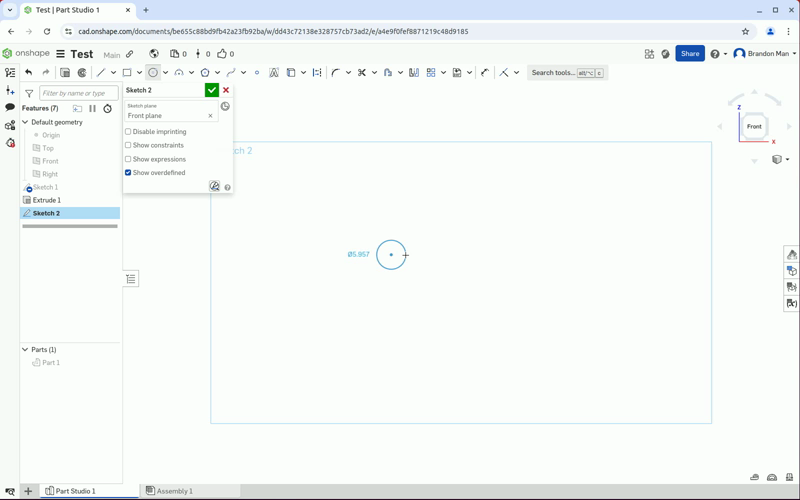
click(405, 254)
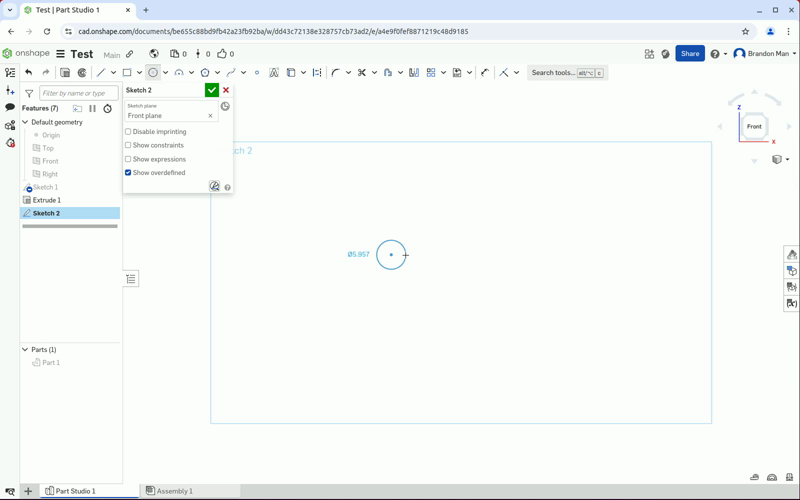
key(esc)
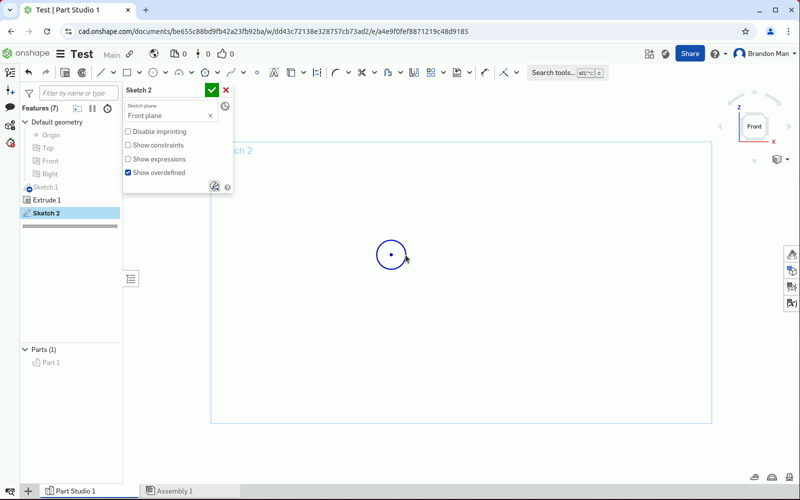
mouse_move(397, 259)
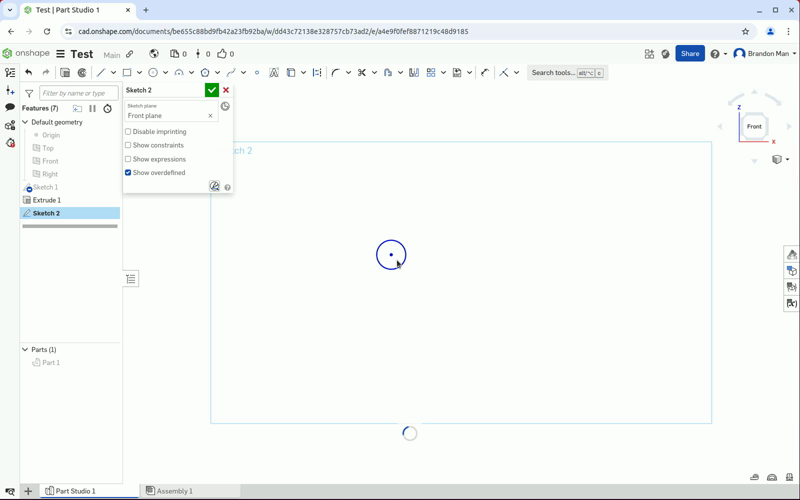
scroll(6)
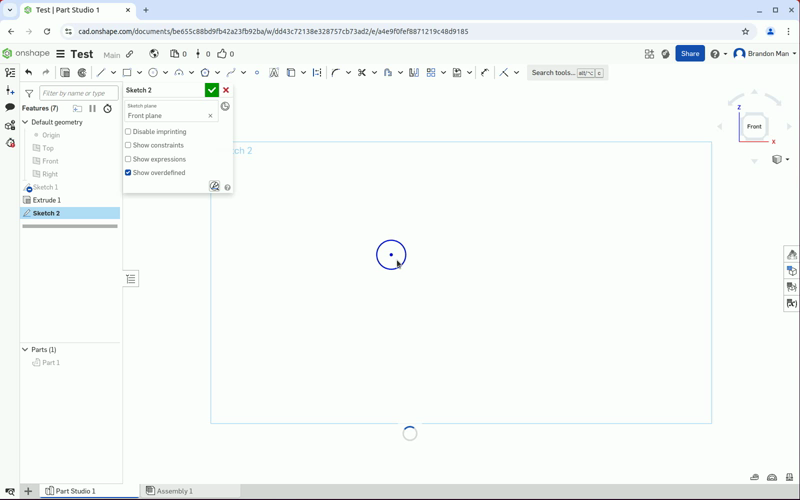
scroll(6)
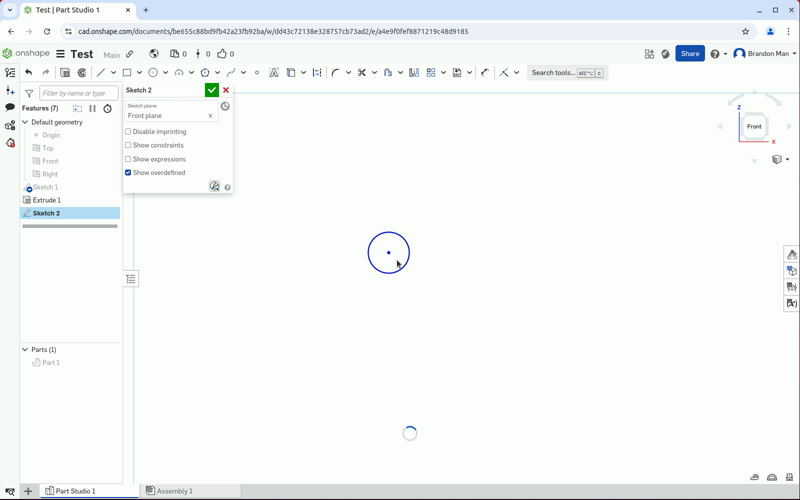
scroll(6)
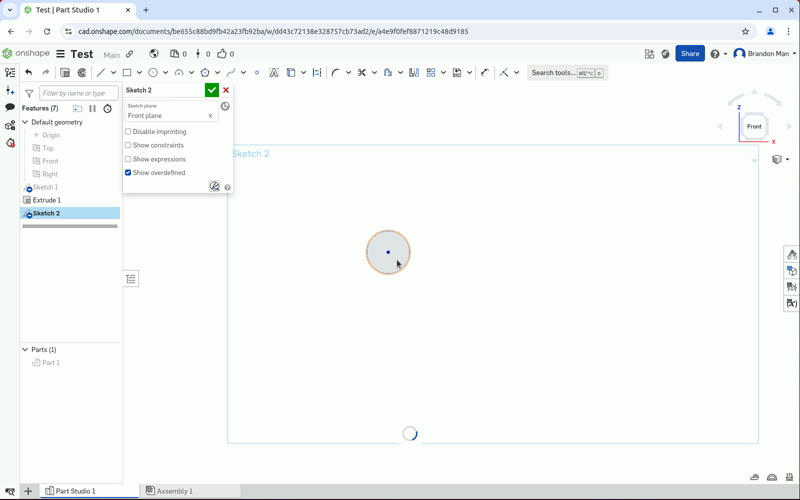
scroll(6)
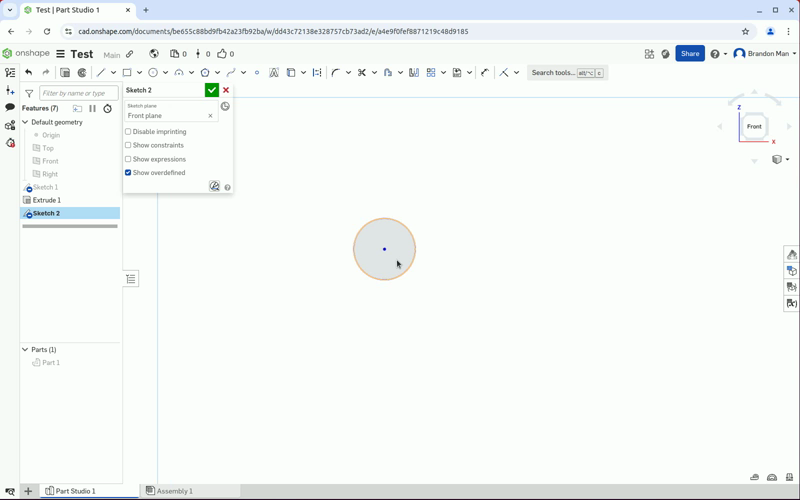
scroll(6)
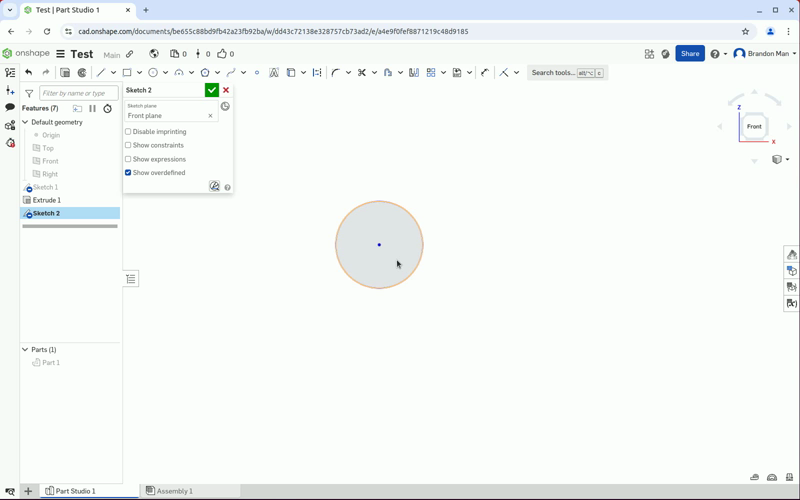
scroll(6)
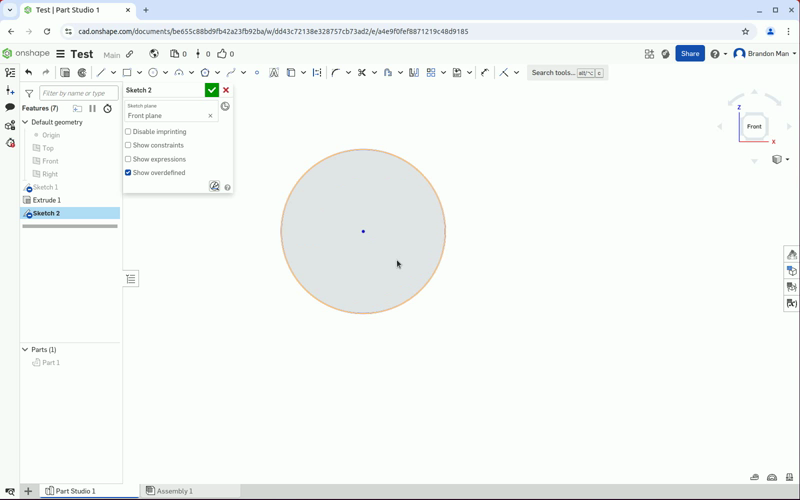
scroll(6)
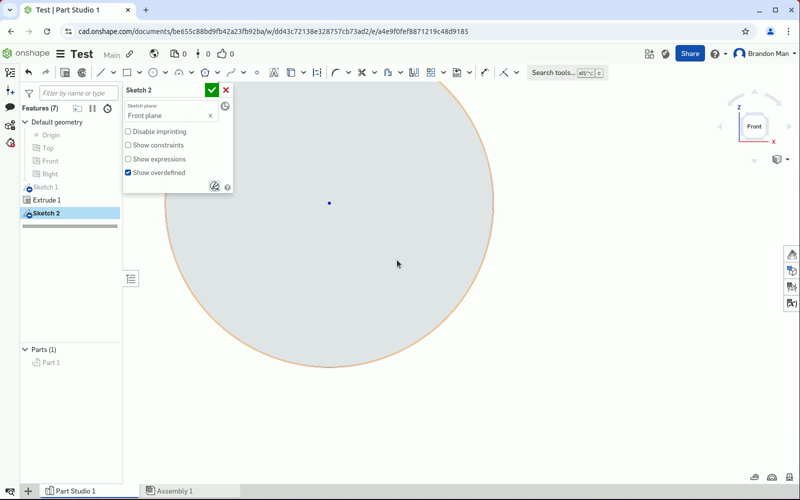
click(397, 259)
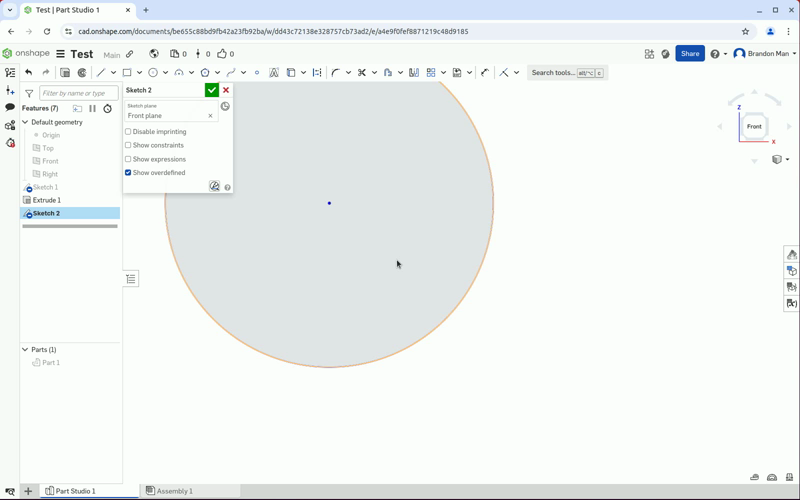
scroll(-6)
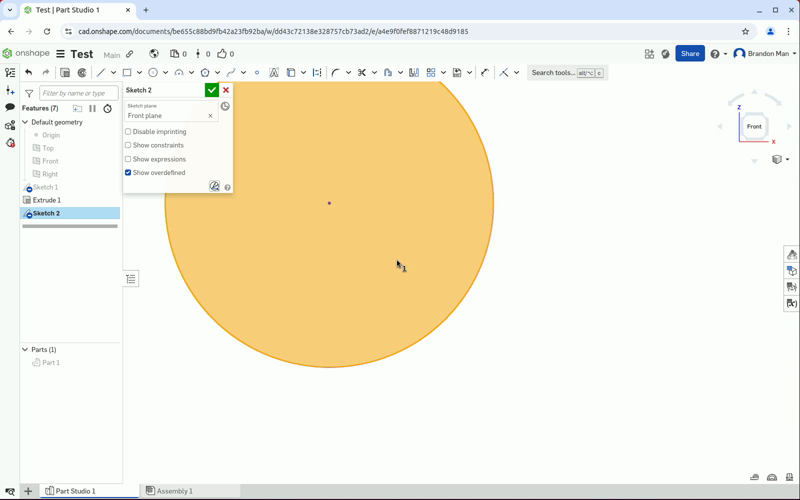
scroll(-6)
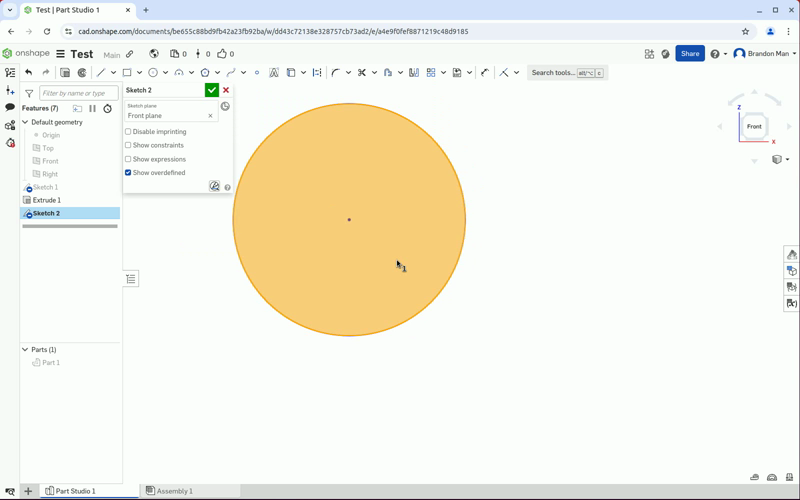
scroll(-6)
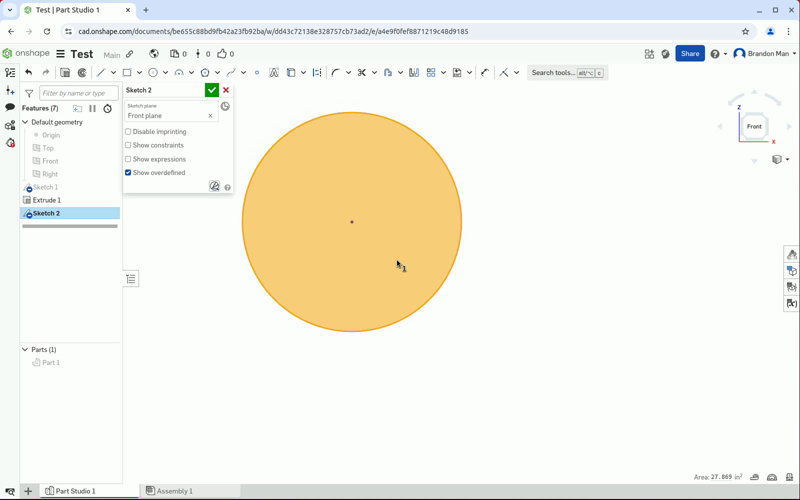
scroll(-6)
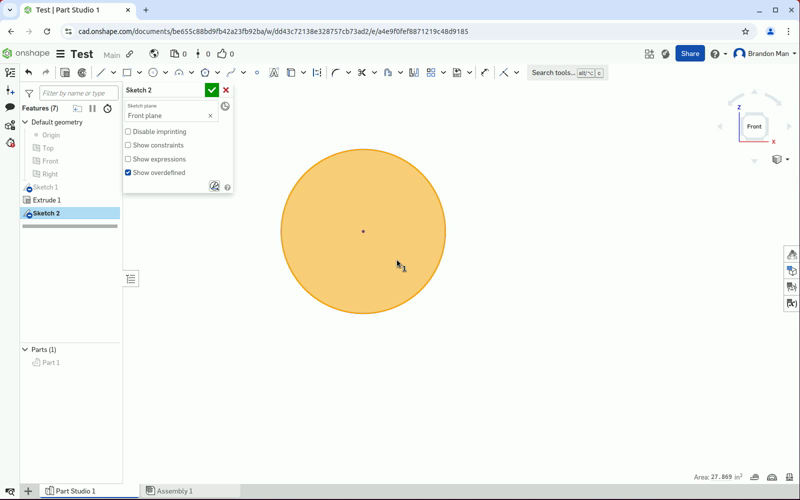
scroll(-6)
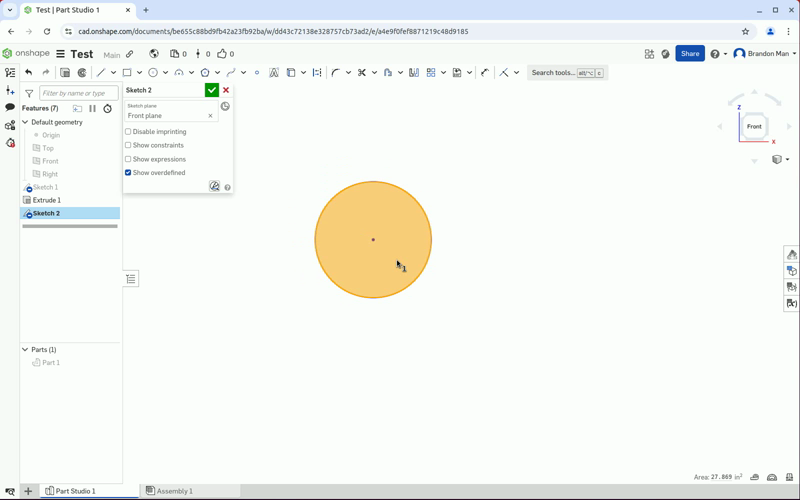
scroll(-6)
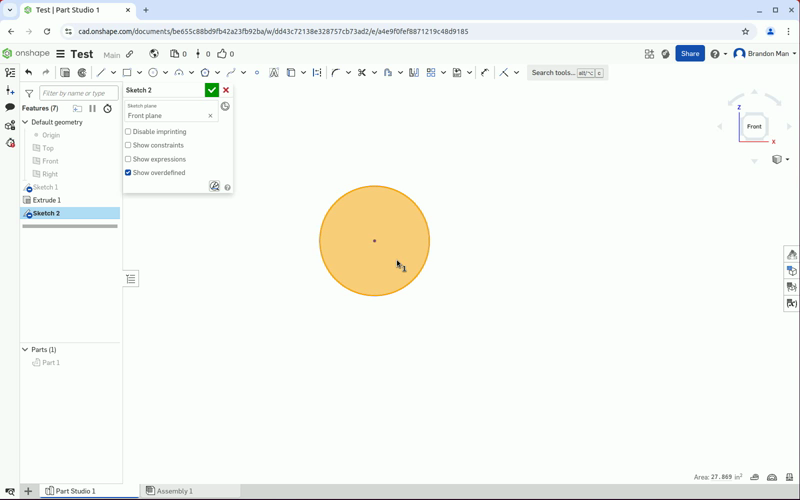
scroll(-6)
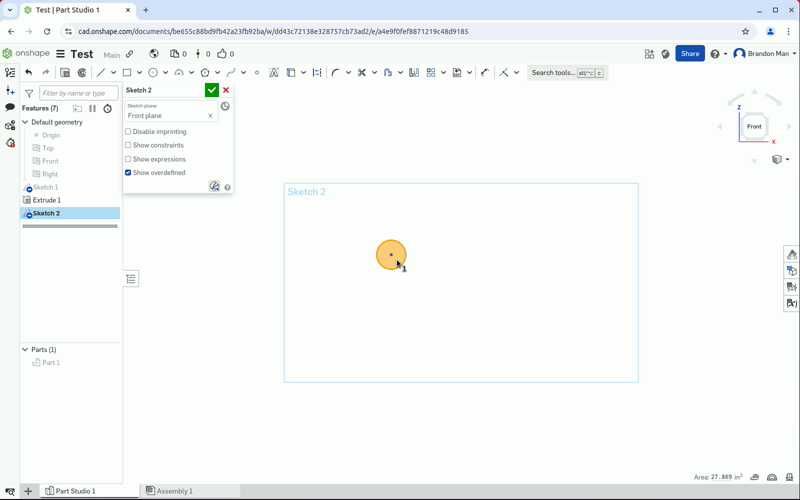
mouse_move(73, 352)
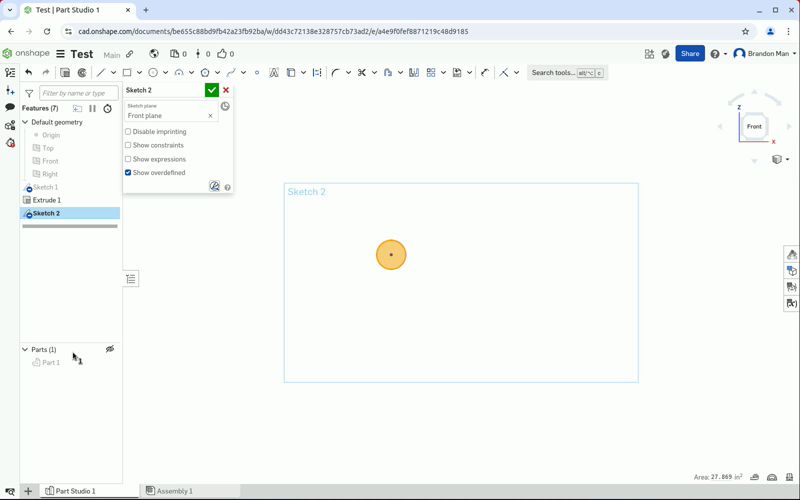
key(shift+y)
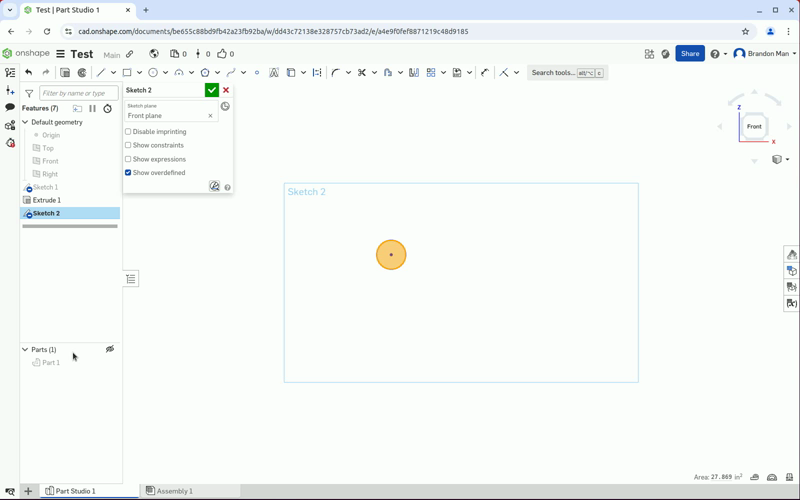
key(shift+e)
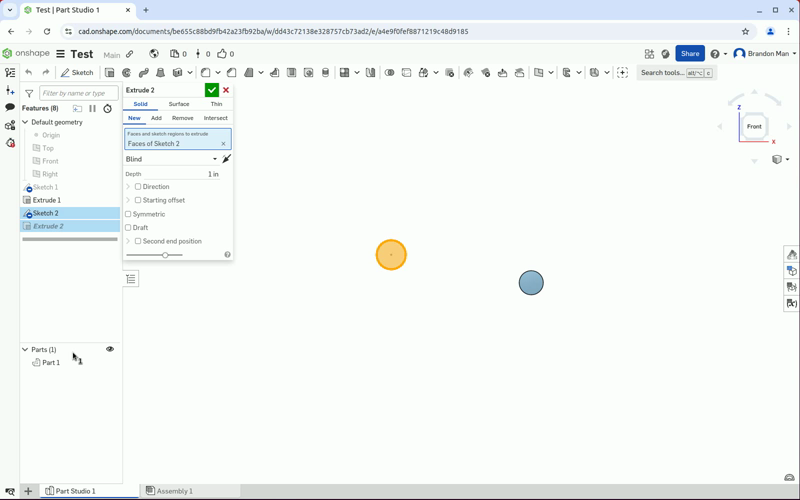
mouse_move(143, 106)
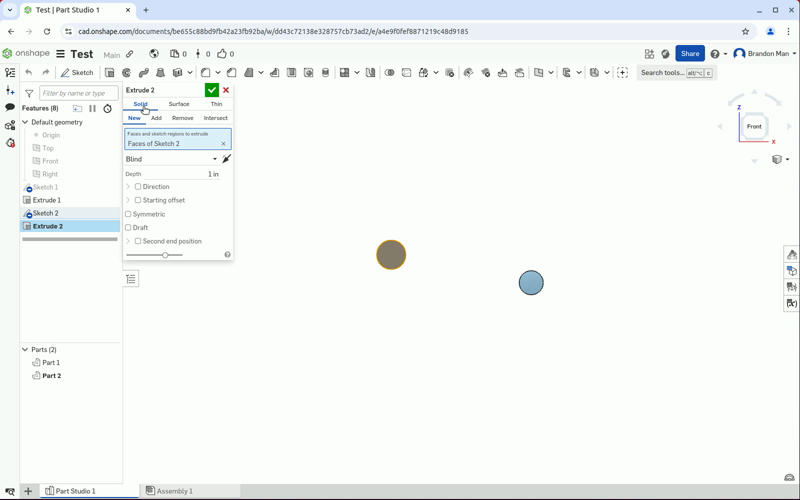
click(143, 106)
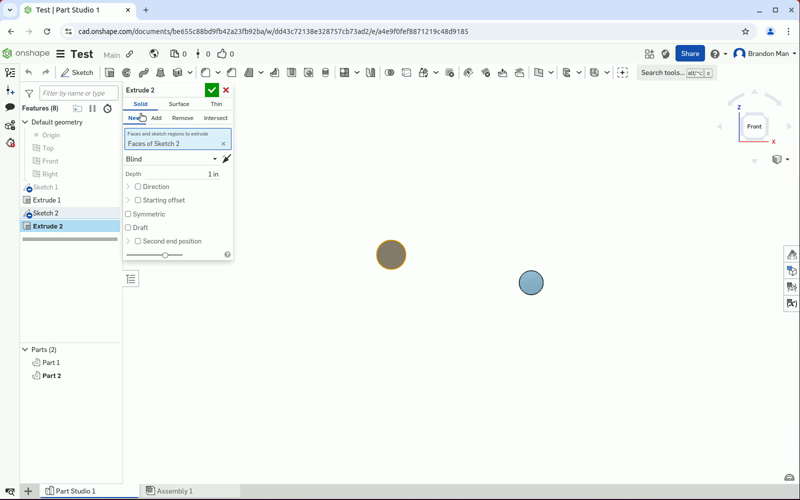
mouse_move(137, 120)
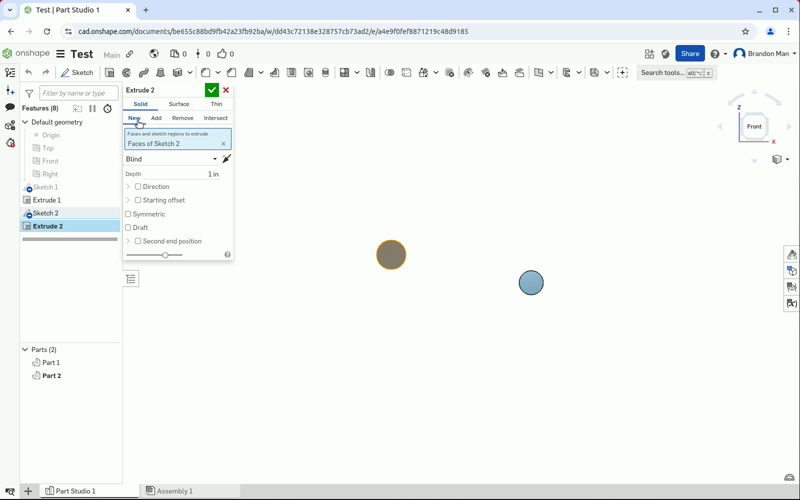
click(137, 120)
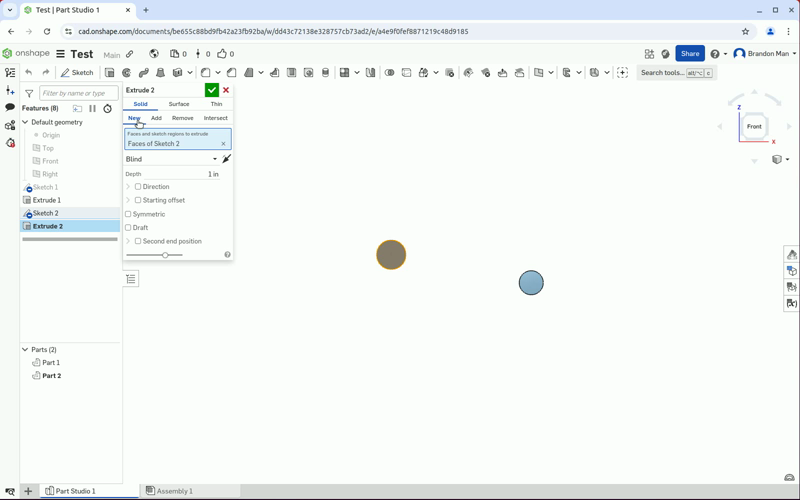
key(tab, 4)
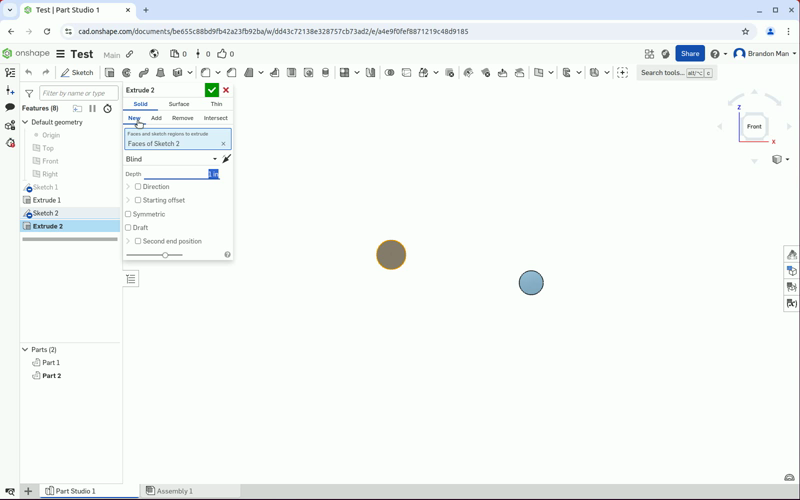
text(5.777)
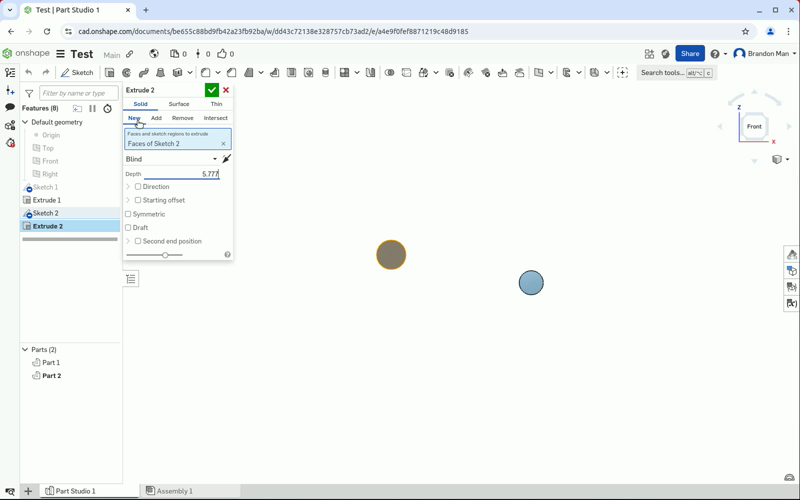
key(enter)
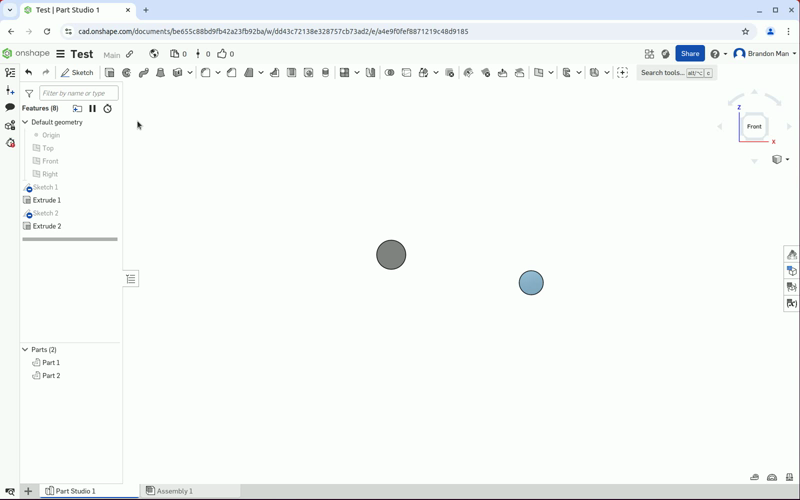
key(shift+h)
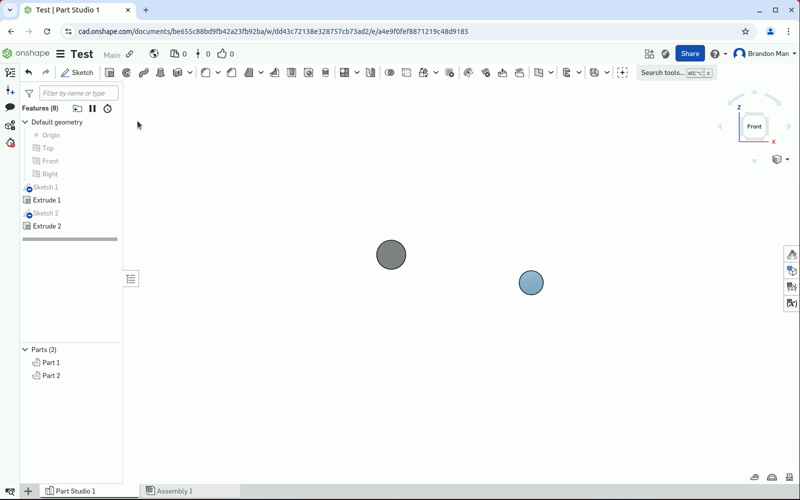
key(shift+h)
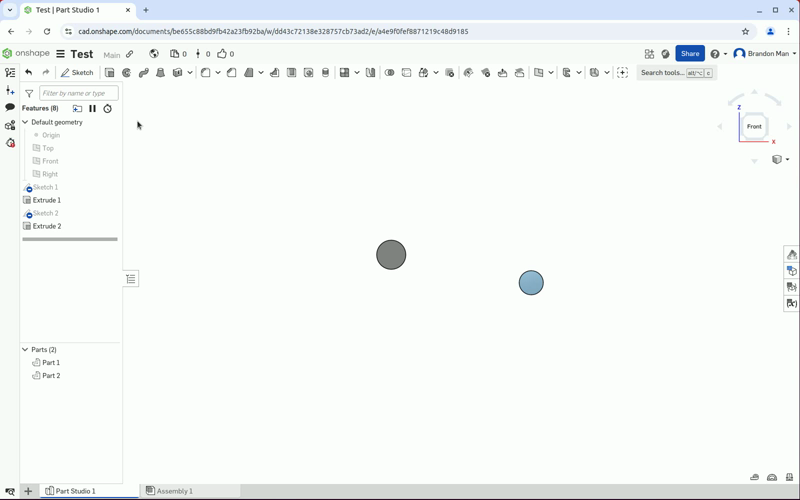
mouse_move(73, 189)
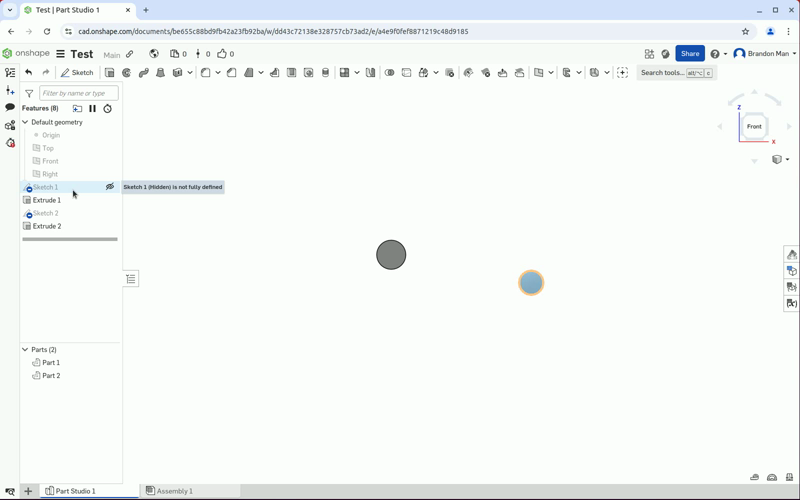
click(73, 189)
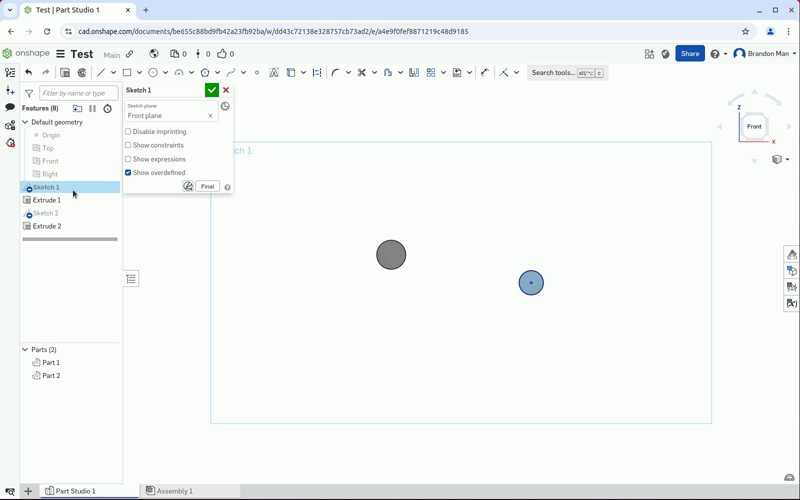
mouse_move(229, 92)
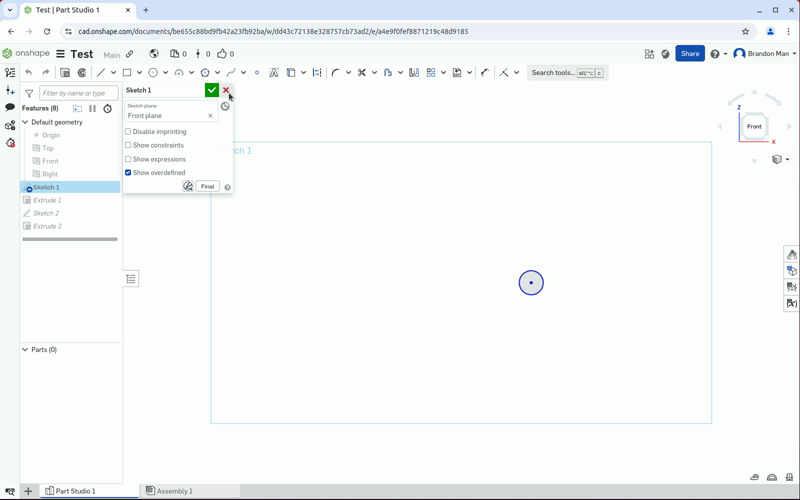
click(229, 92)
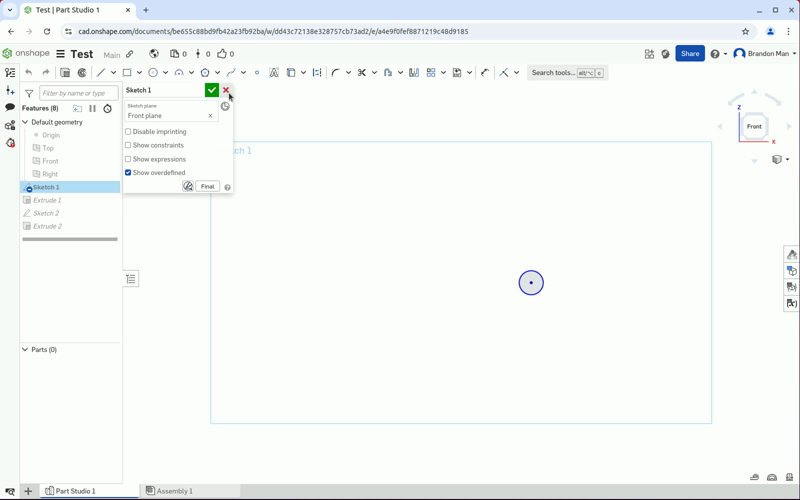
key(shift+s)
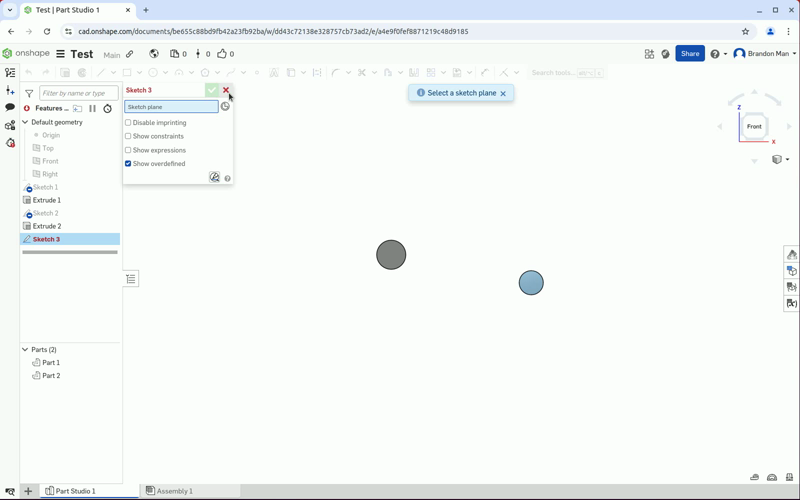
mouse_move(73, 163)
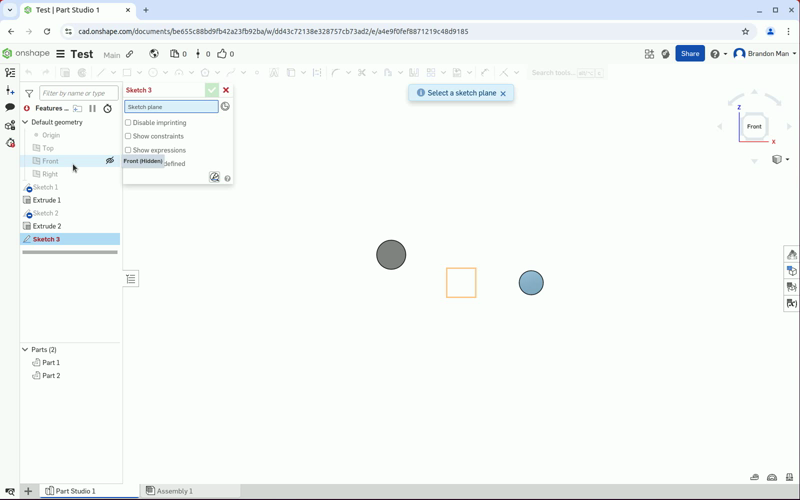
click(73, 163)
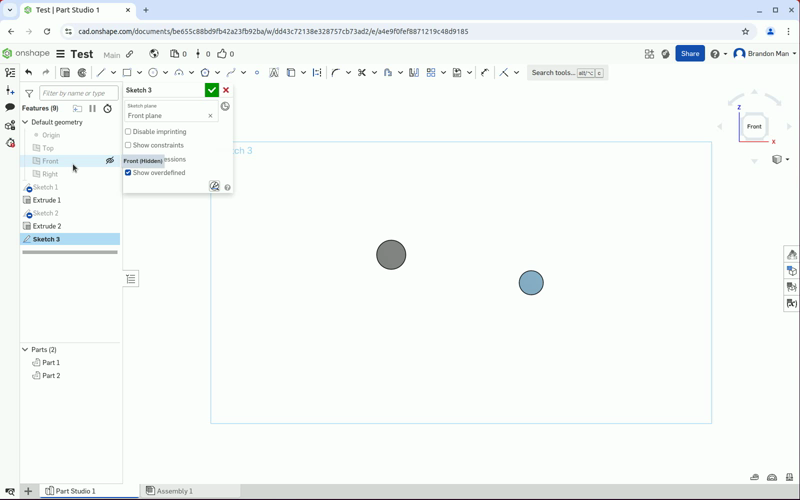
mouse_move(73, 352)
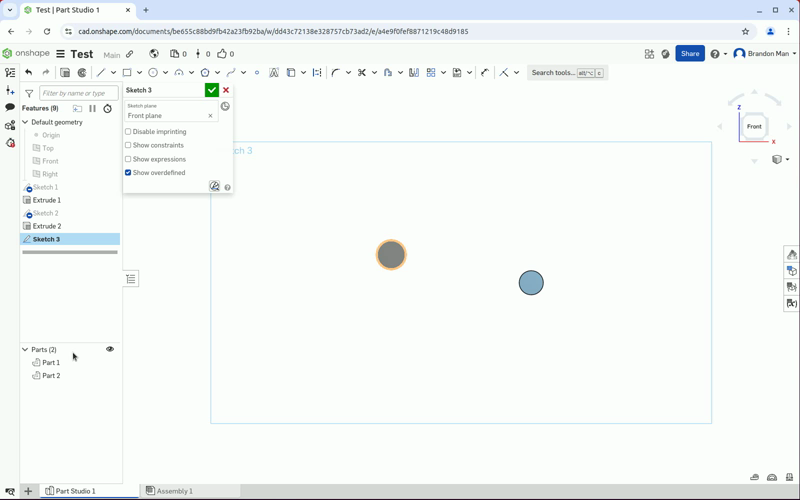
key(y)
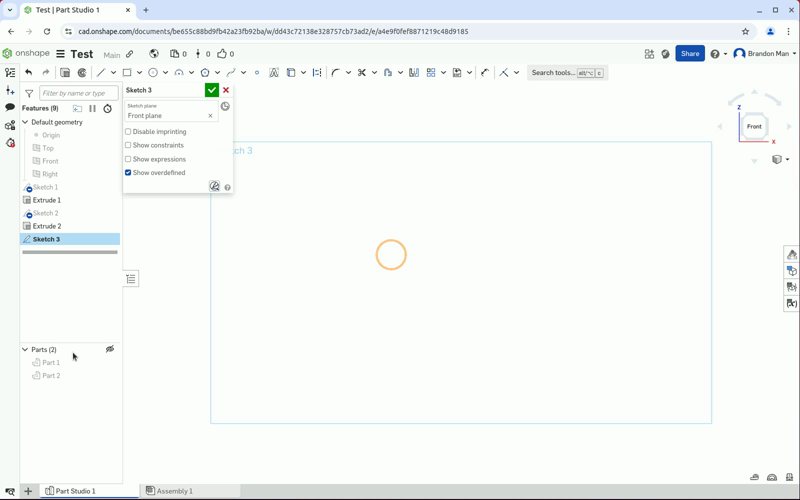
key(c)
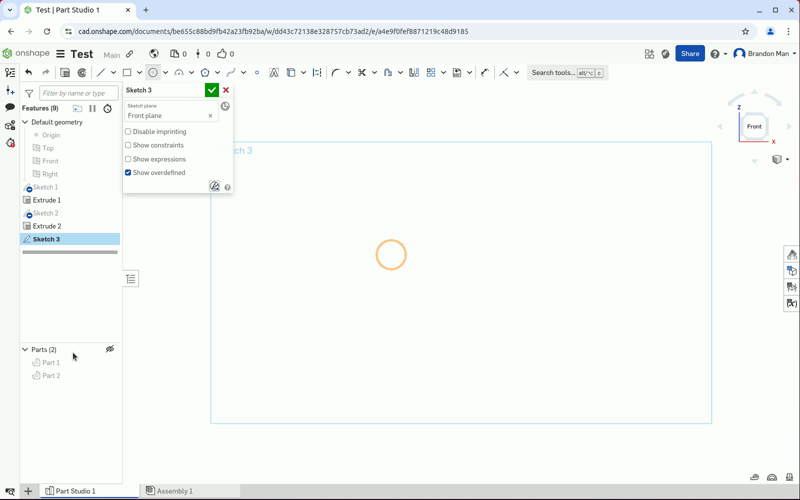
key_down(shift)
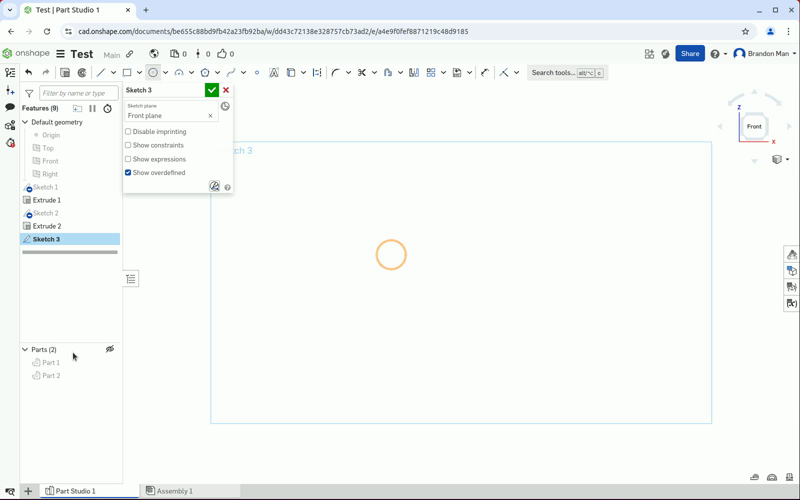
mouse_move(391, 311)
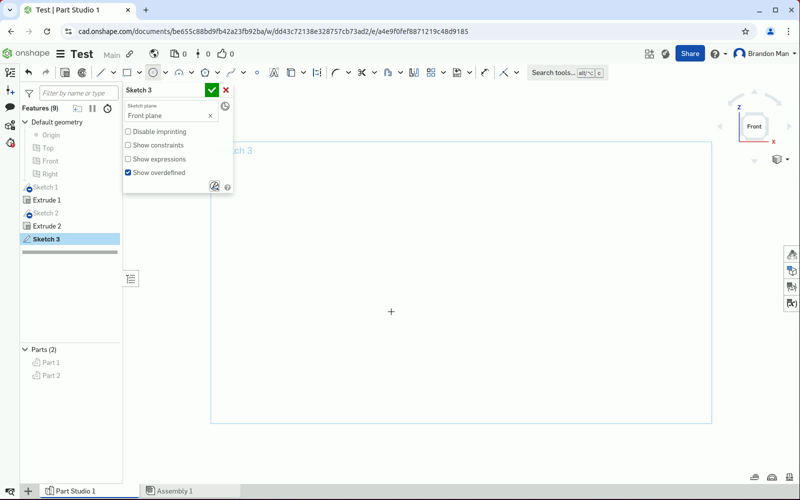
click(391, 311)
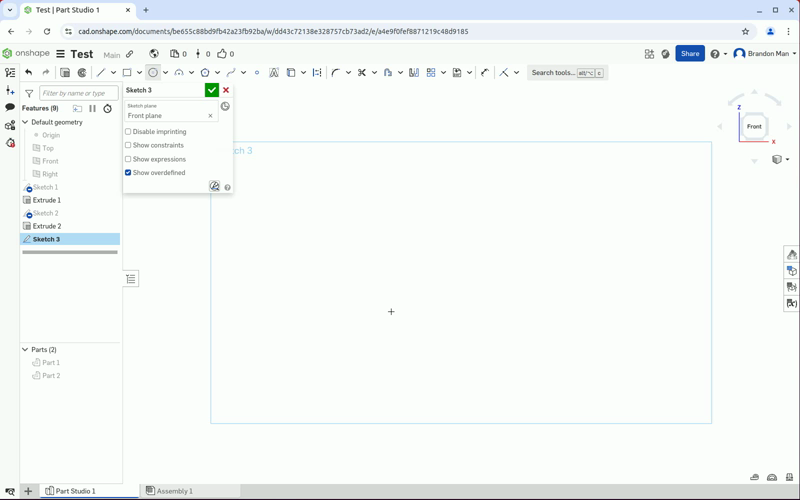
key_up(shift)
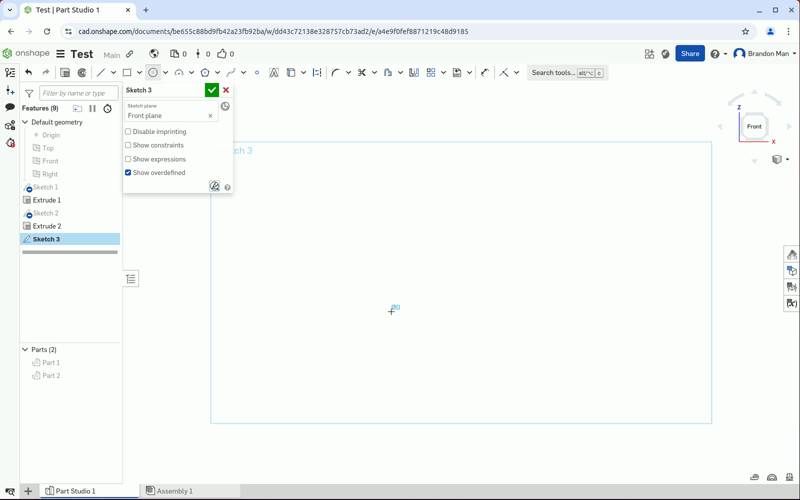
mouse_move(405, 311)
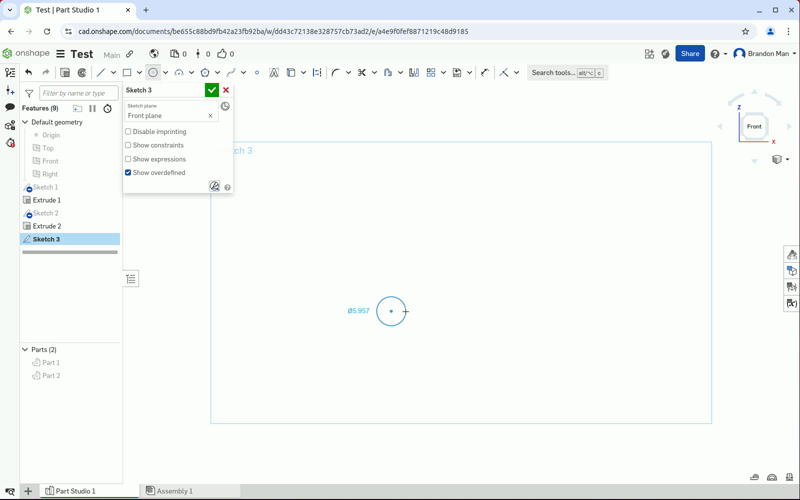
click(405, 311)
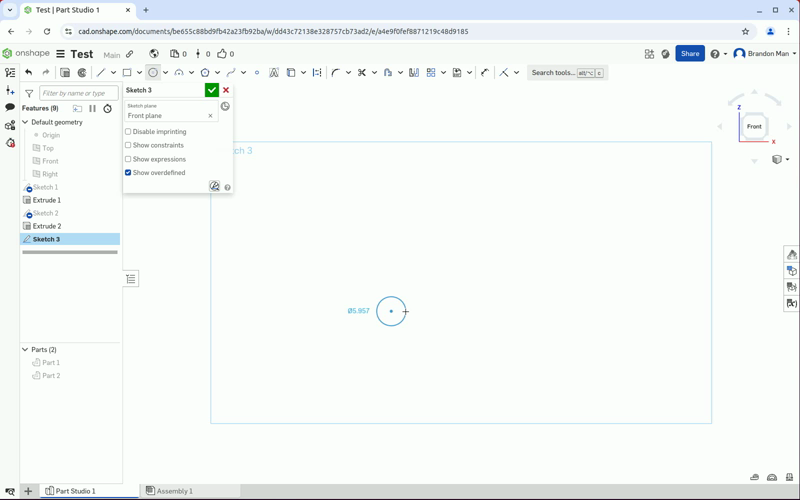
key(esc)
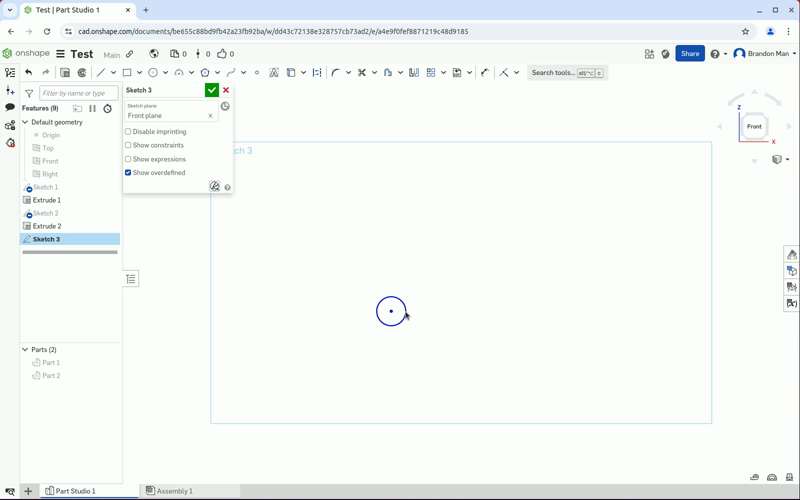
mouse_move(395, 303)
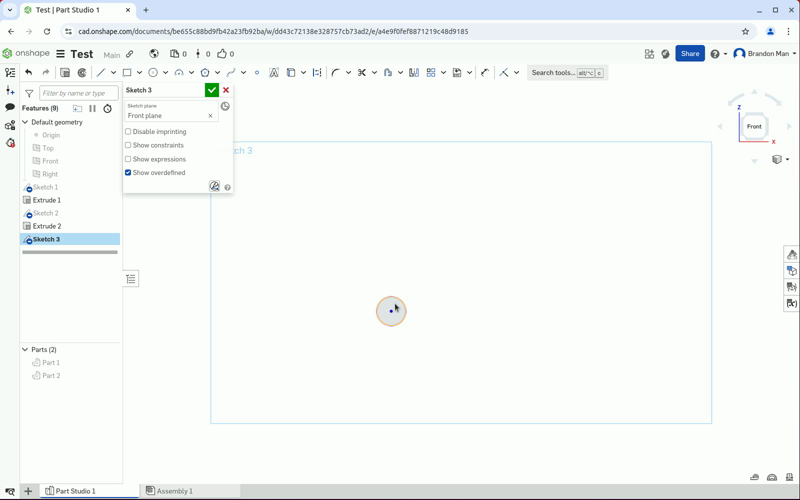
scroll(6)
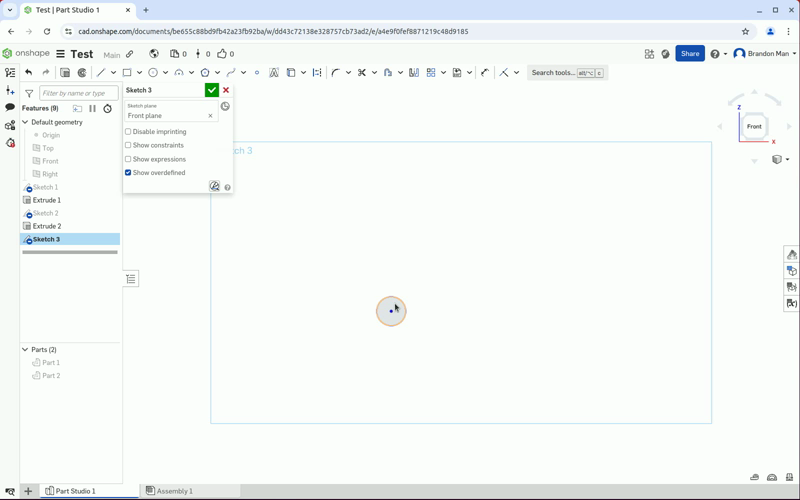
scroll(6)
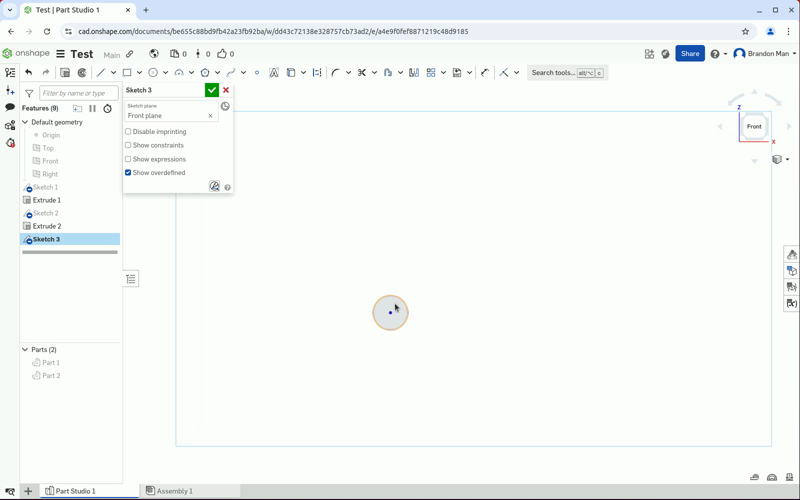
scroll(6)
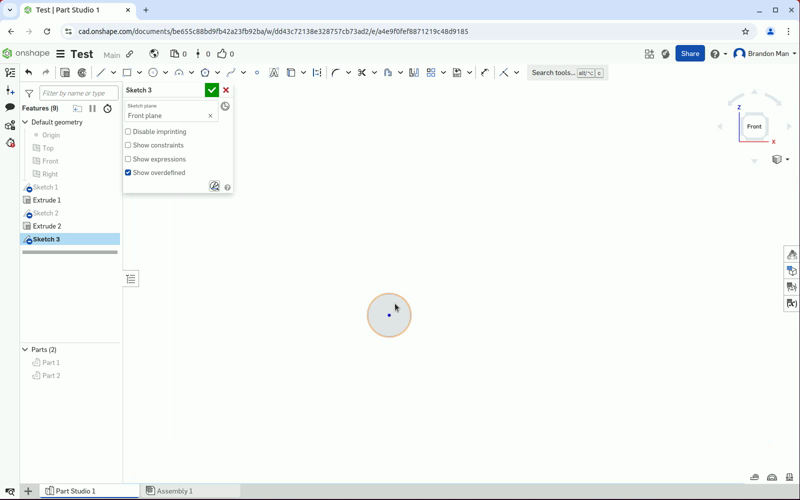
scroll(6)
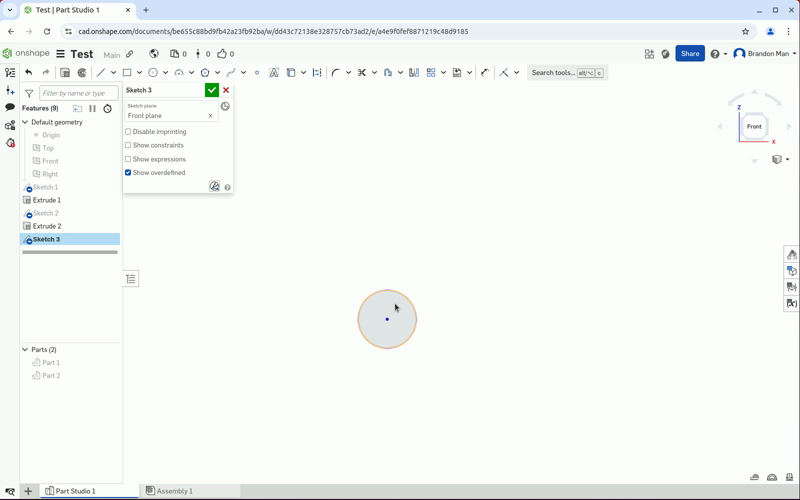
scroll(6)
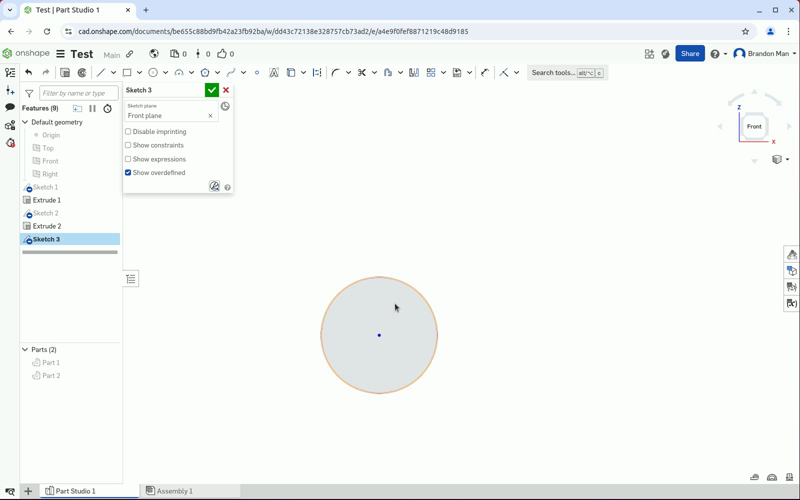
scroll(6)
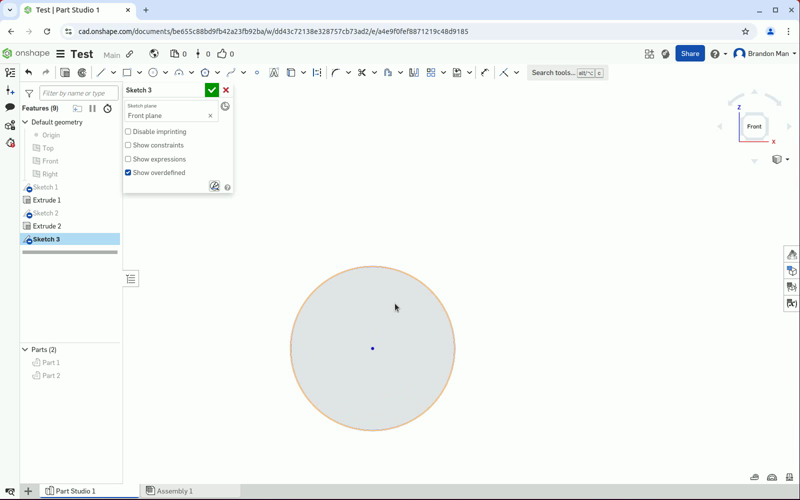
scroll(6)
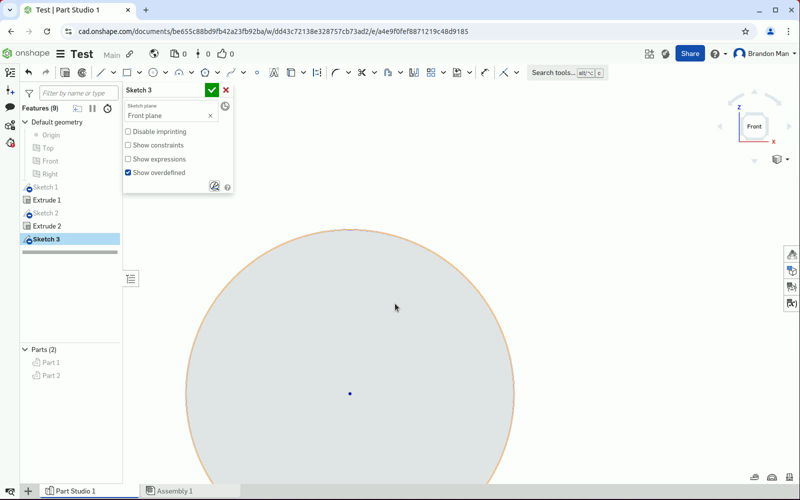
click(395, 303)
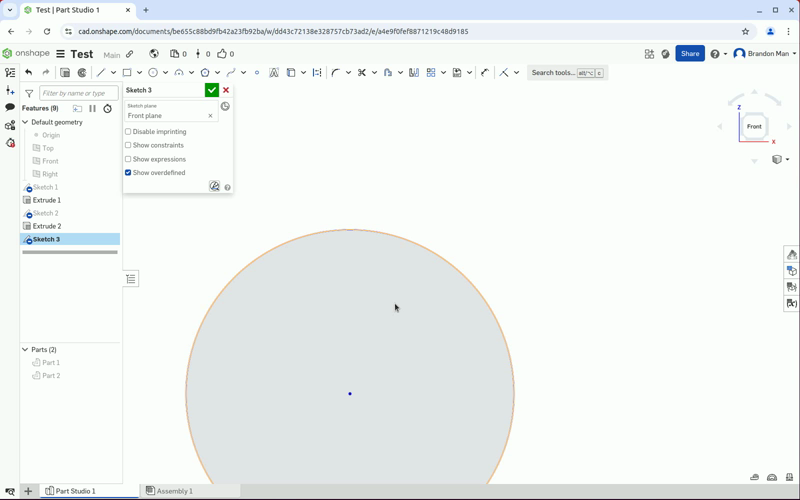
scroll(-6)
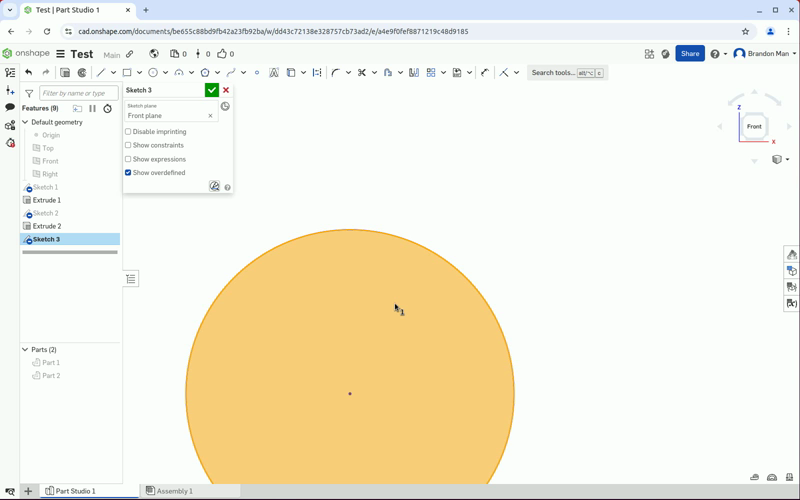
scroll(-6)
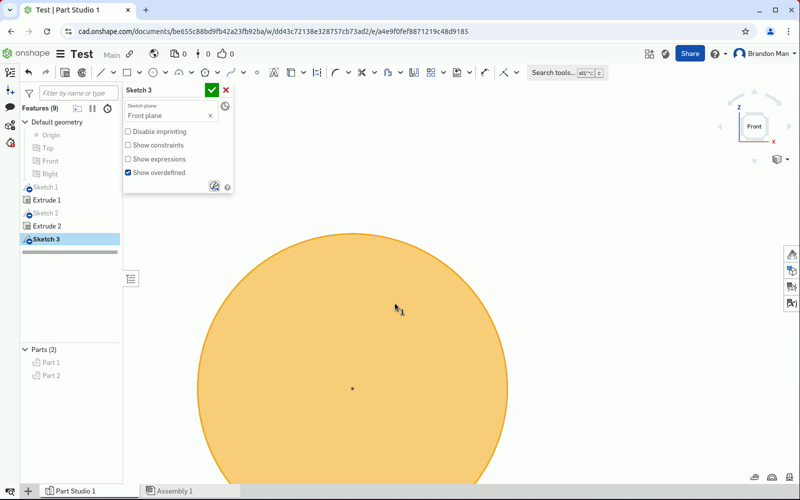
scroll(-6)
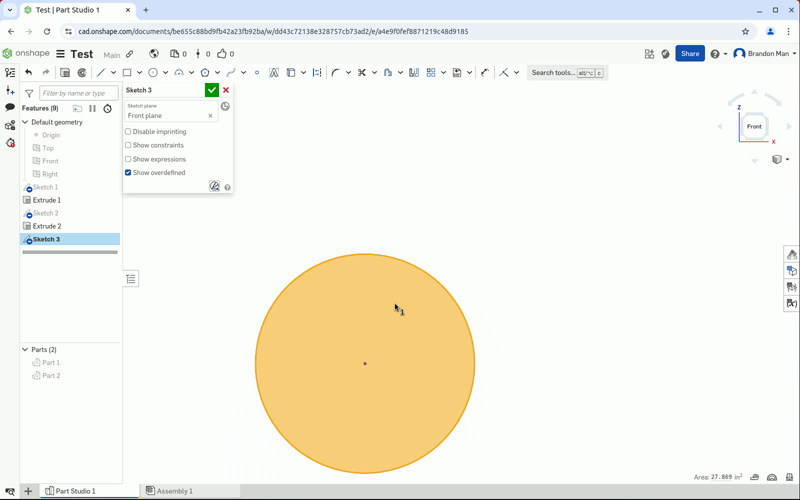
scroll(-6)
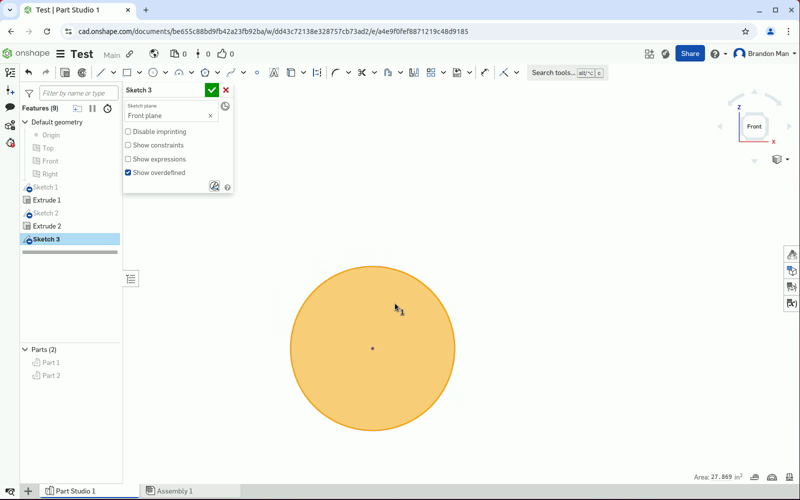
scroll(-6)
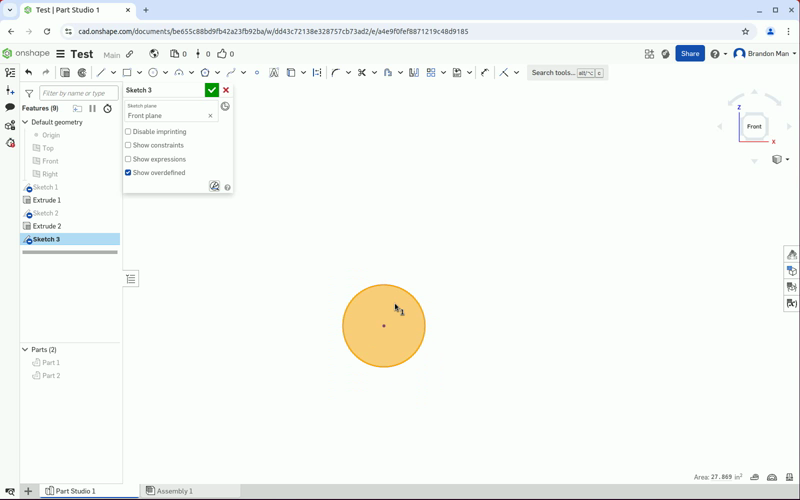
scroll(-6)
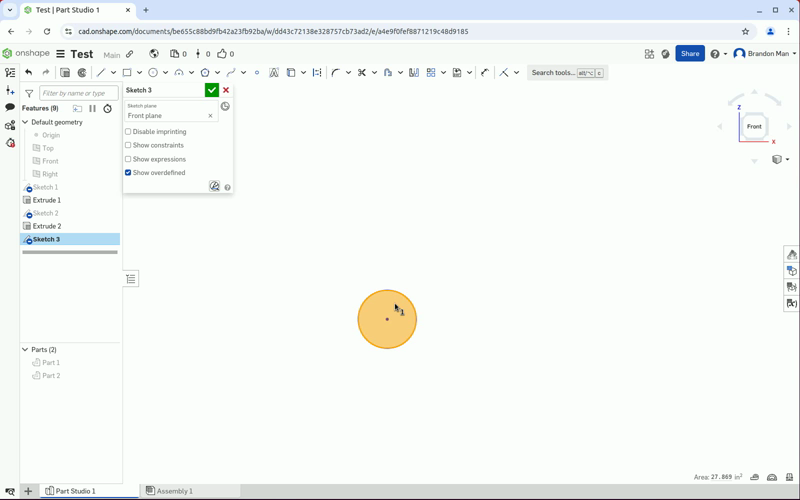
scroll(-6)
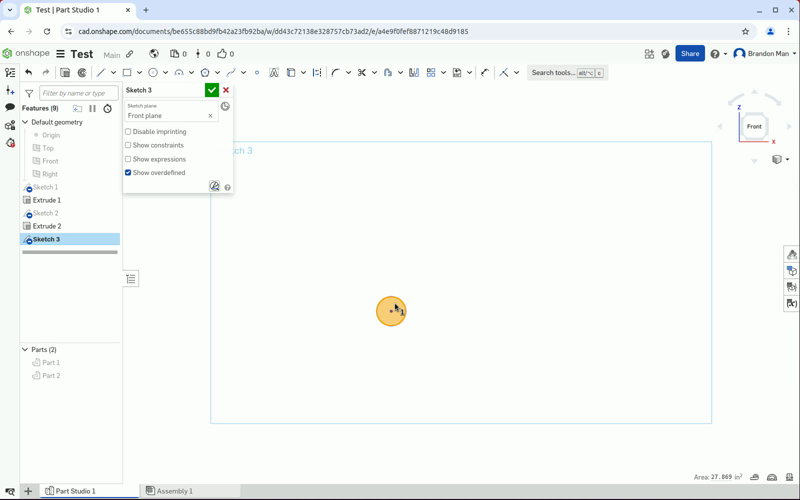
mouse_move(73, 352)
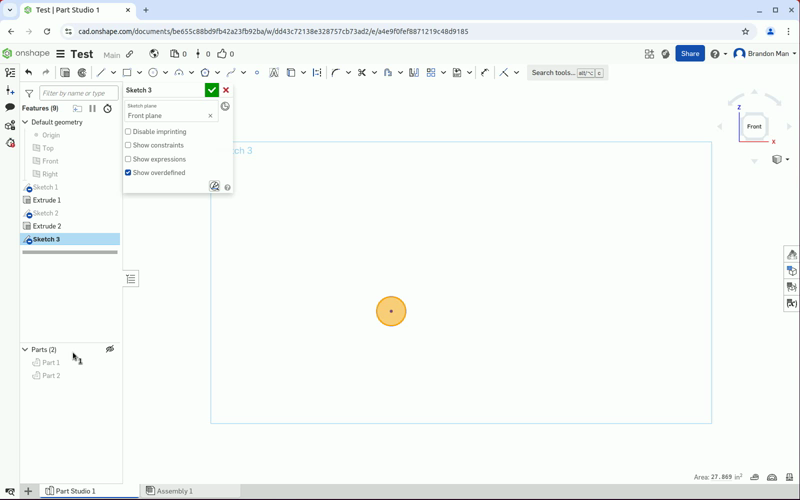
key(shift+y)
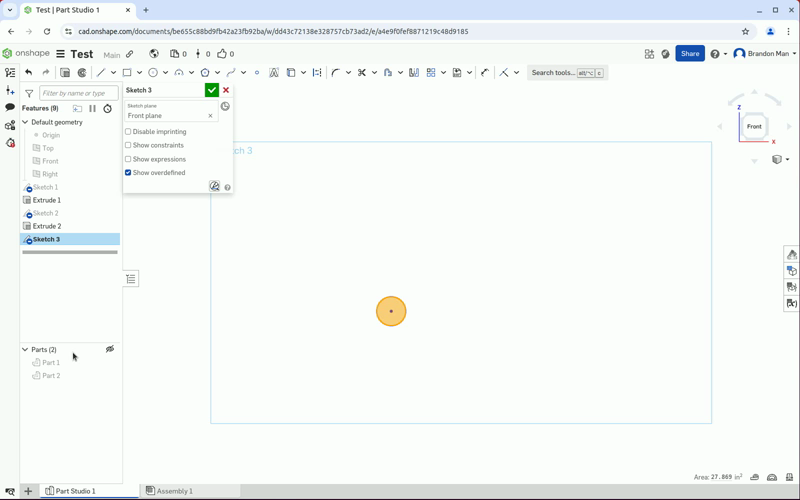
key(shift+e)
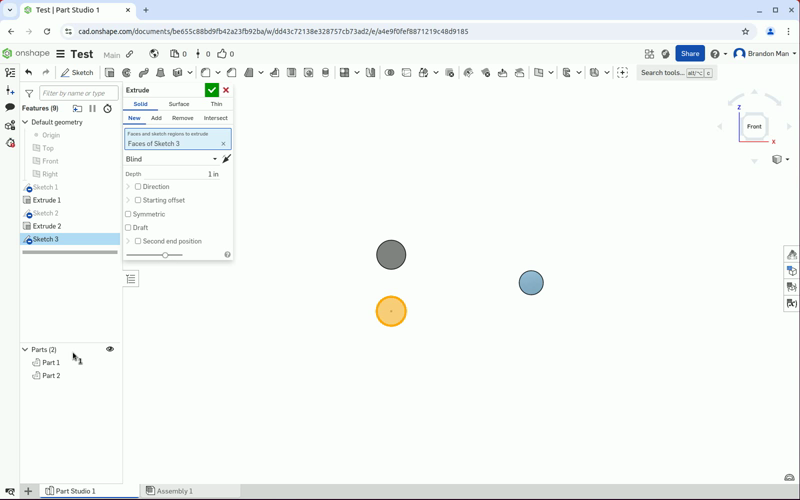
mouse_move(143, 106)
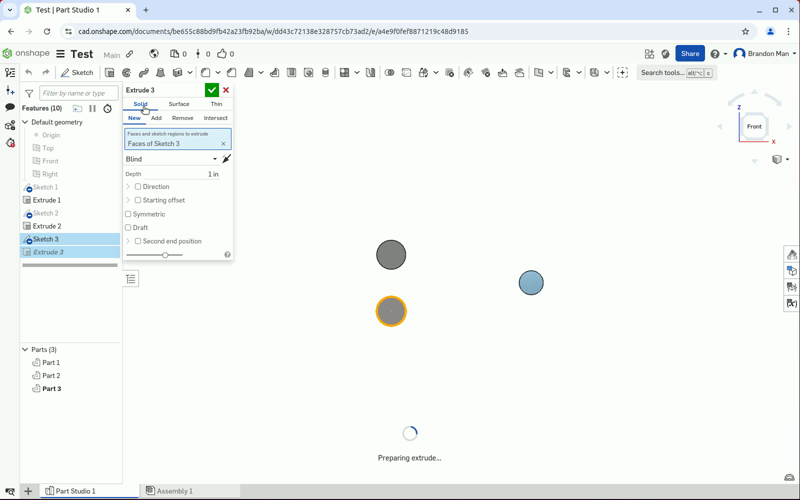
click(143, 106)
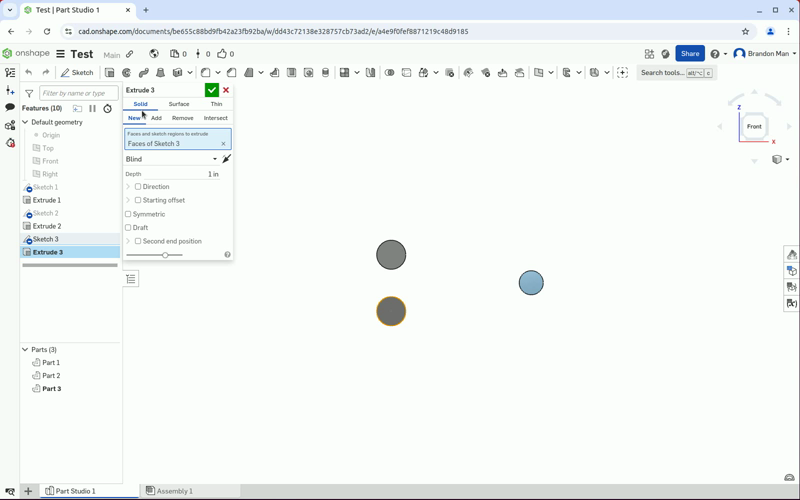
mouse_move(137, 120)
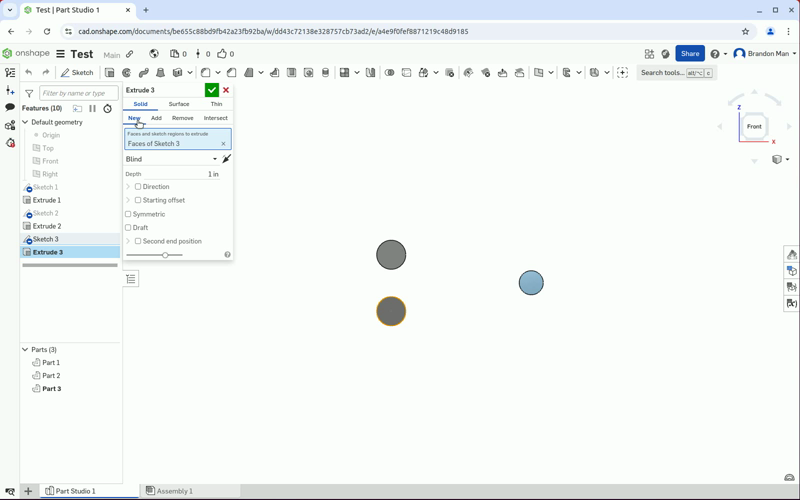
click(137, 120)
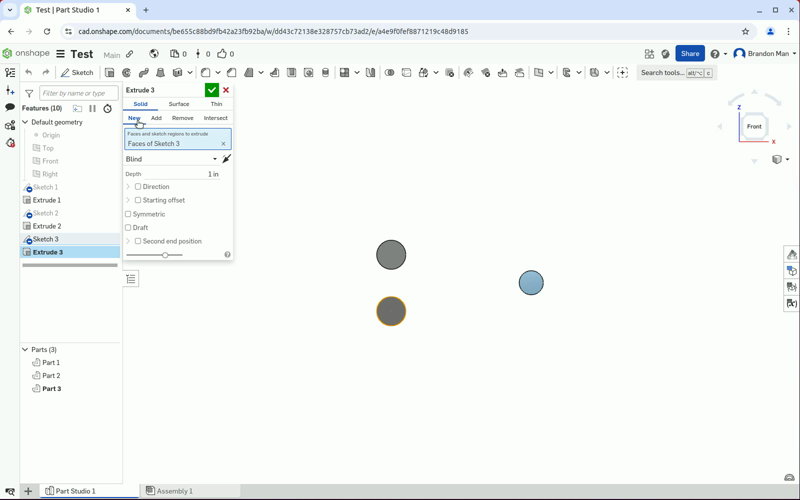
key(tab, 4)
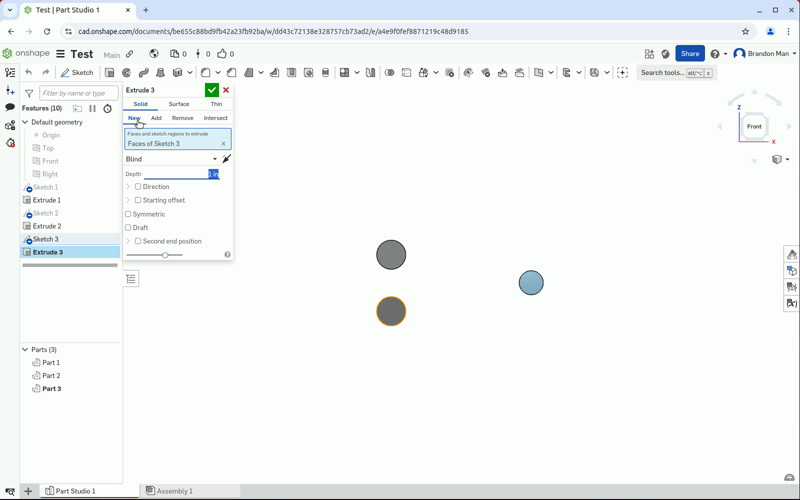
text(5.777)
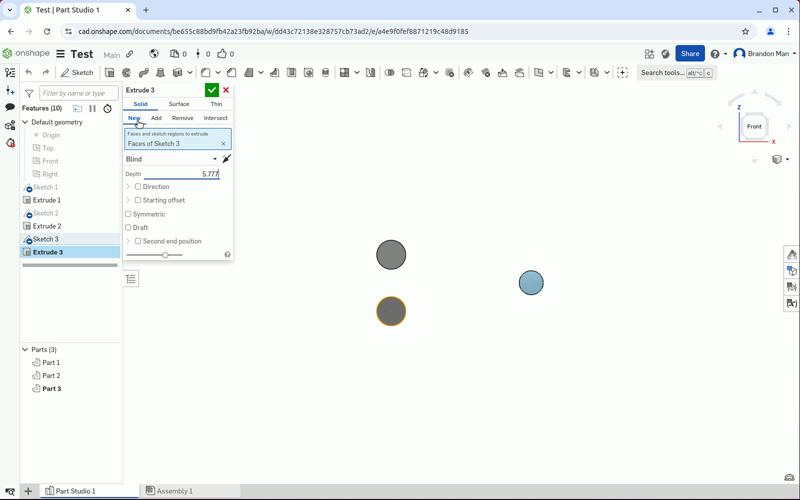
key(enter)
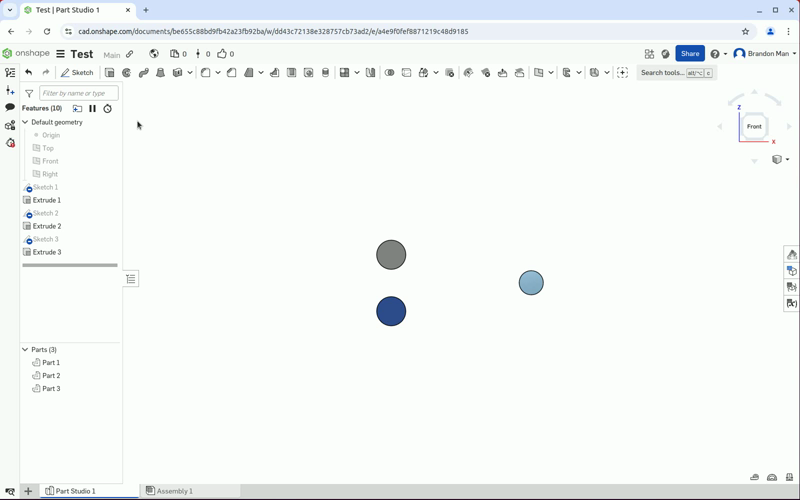
key(shift+h)
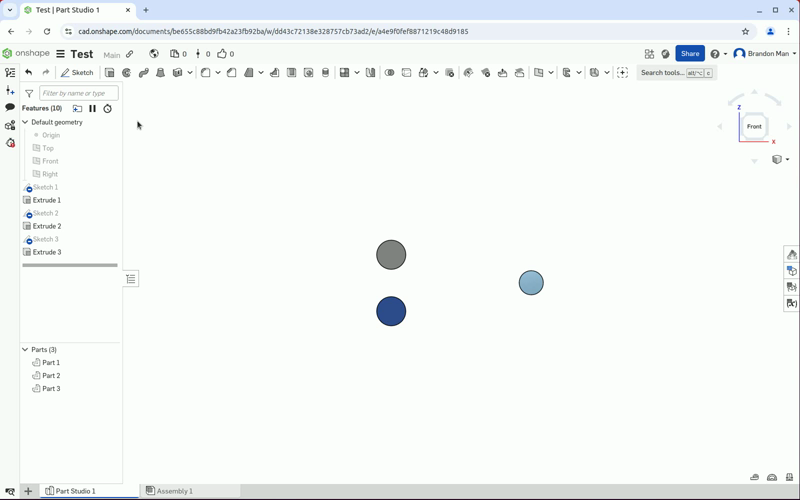
key(shift+h)
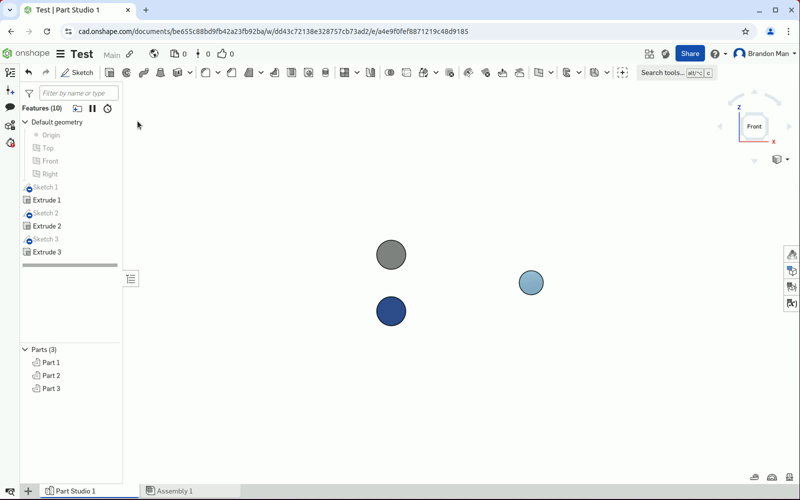
mouse_move(73, 189)
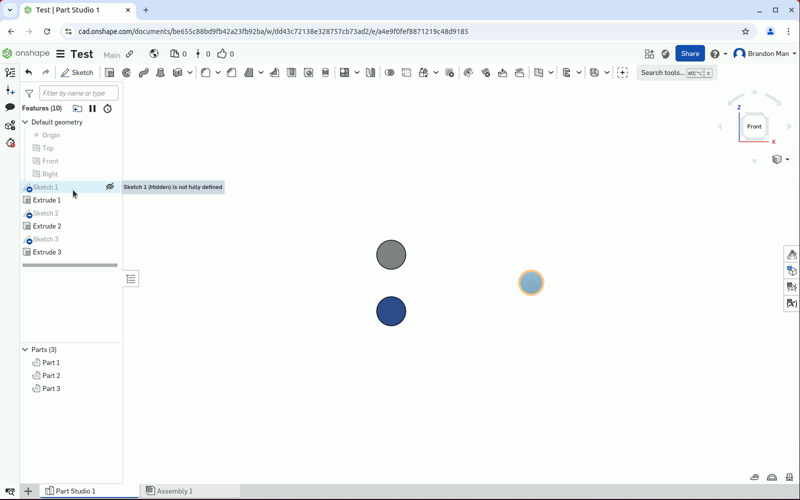
click(73, 189)
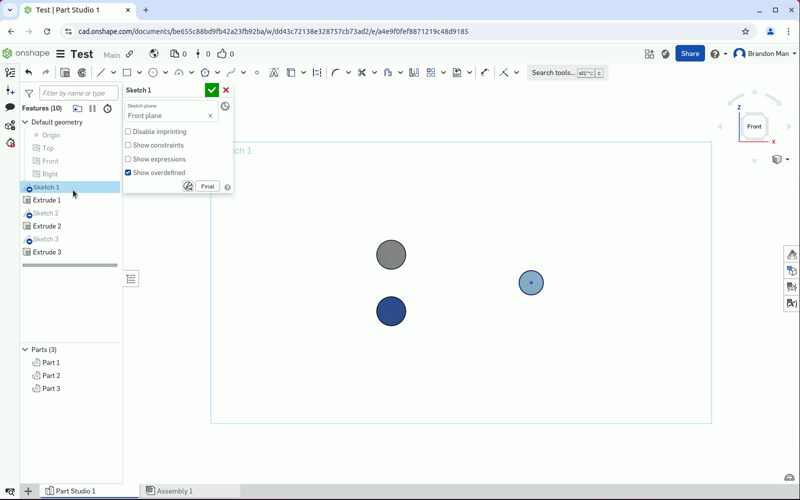
mouse_move(229, 92)
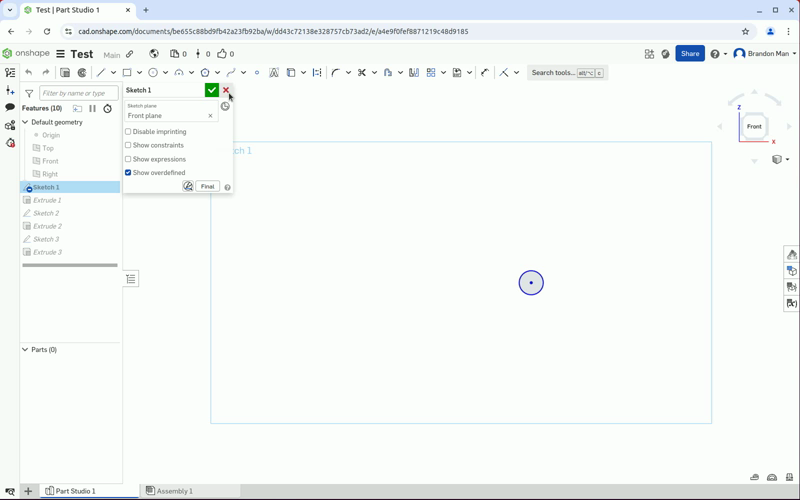
click(229, 92)
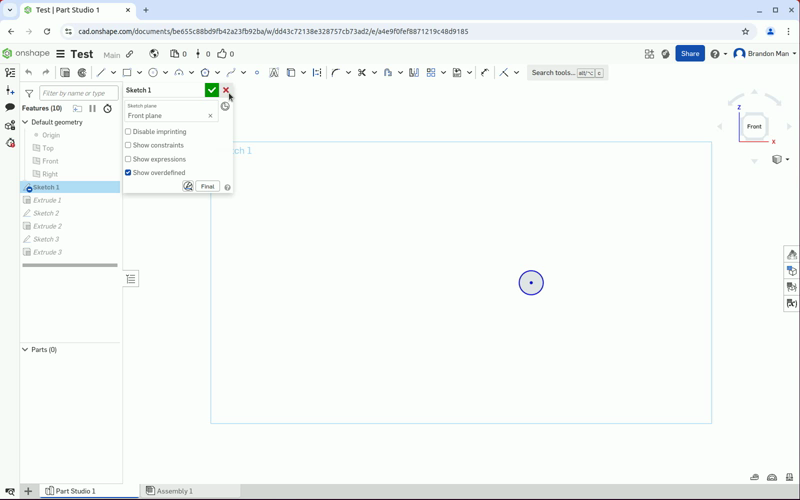
key(shift+s)
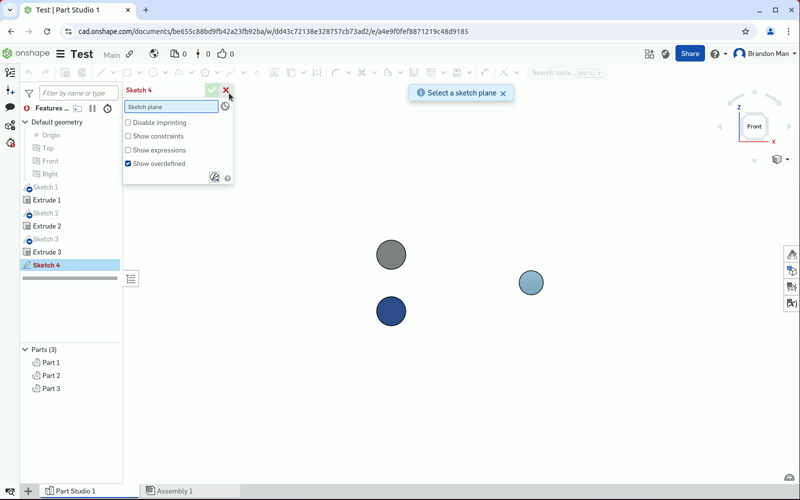
mouse_move(73, 163)
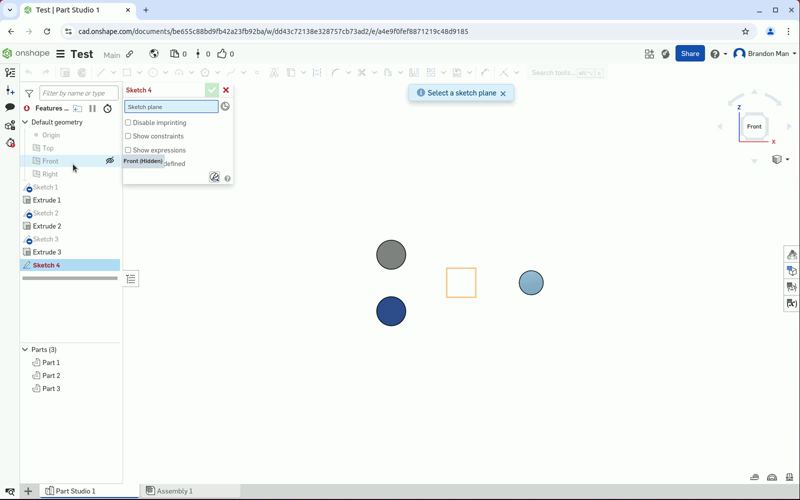
click(73, 163)
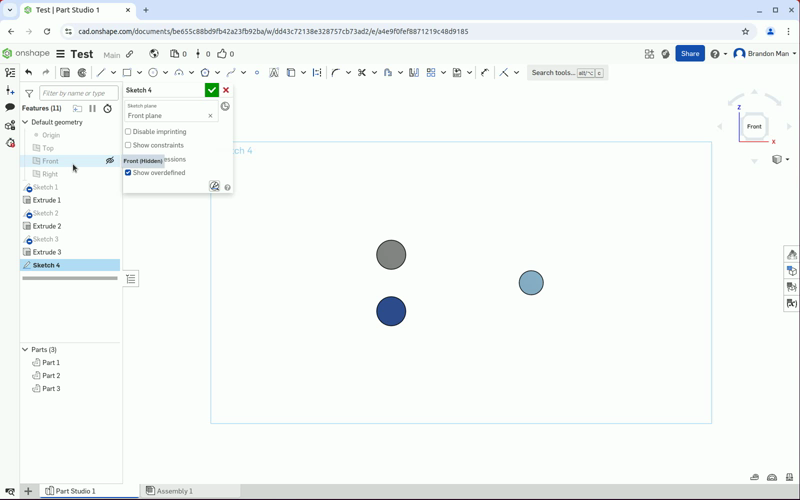
mouse_move(73, 352)
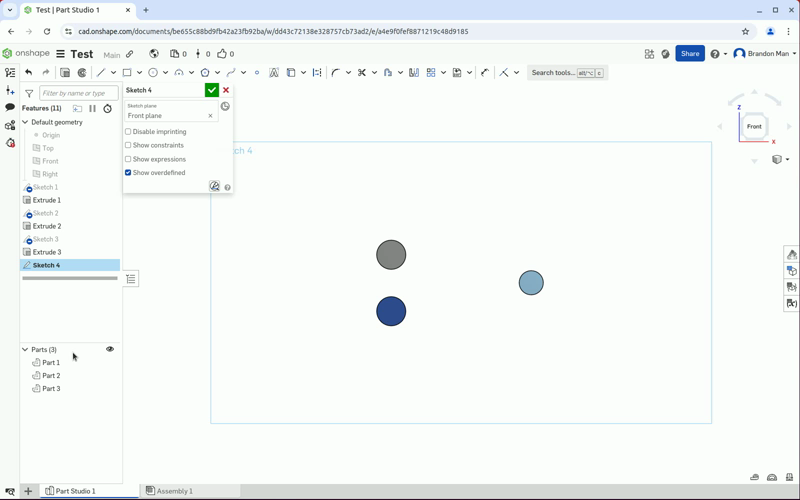
key(y)
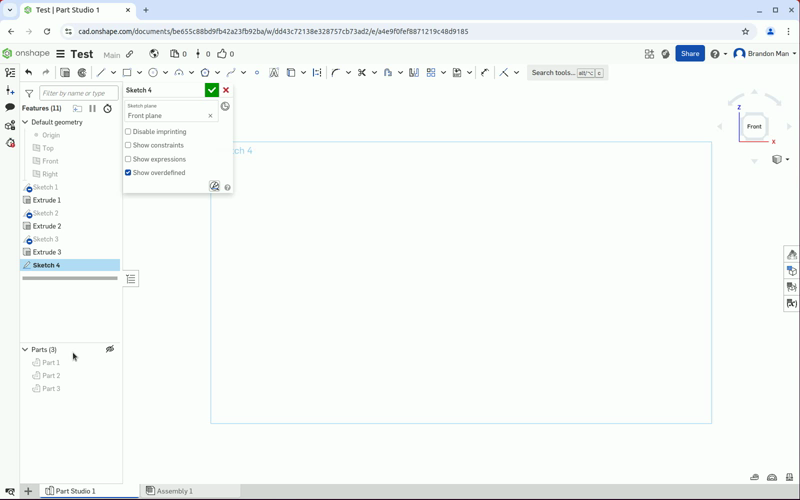
key(c)
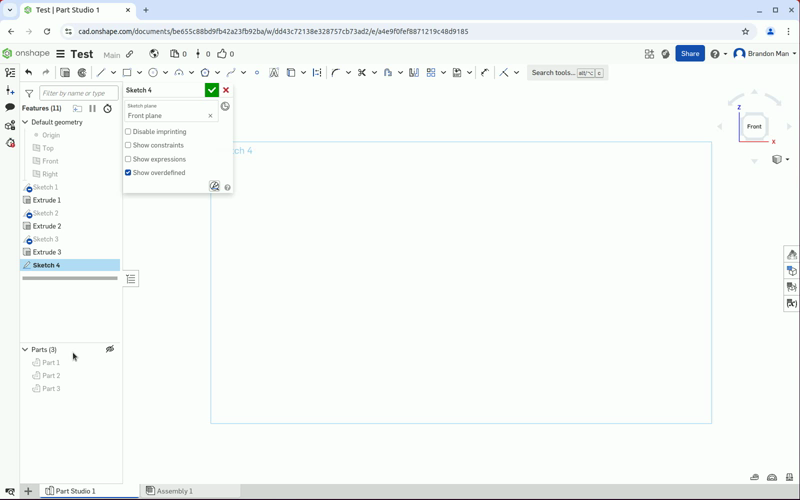
key_down(shift)
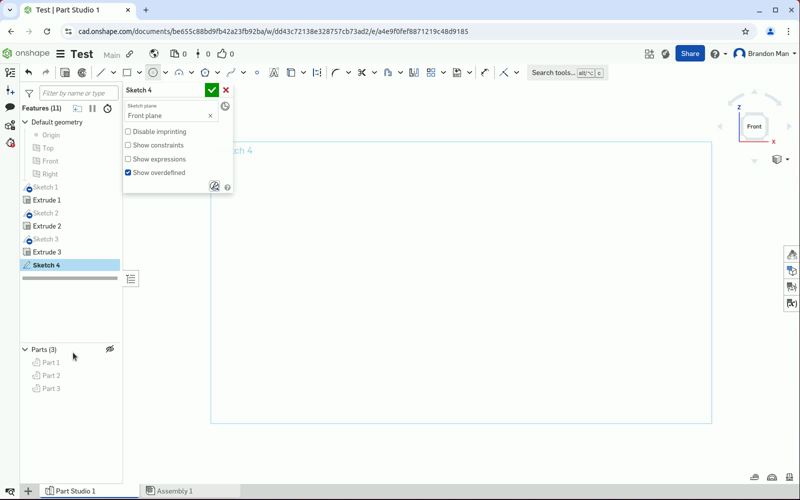
mouse_move(461, 282)
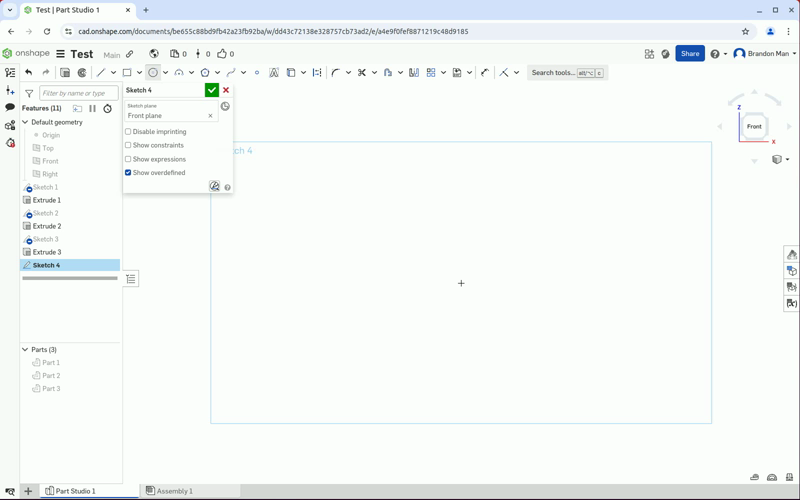
click(461, 282)
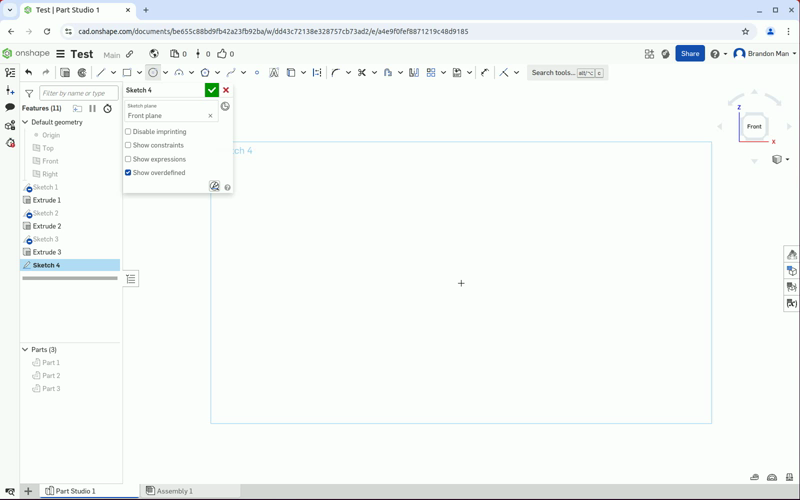
key_up(shift)
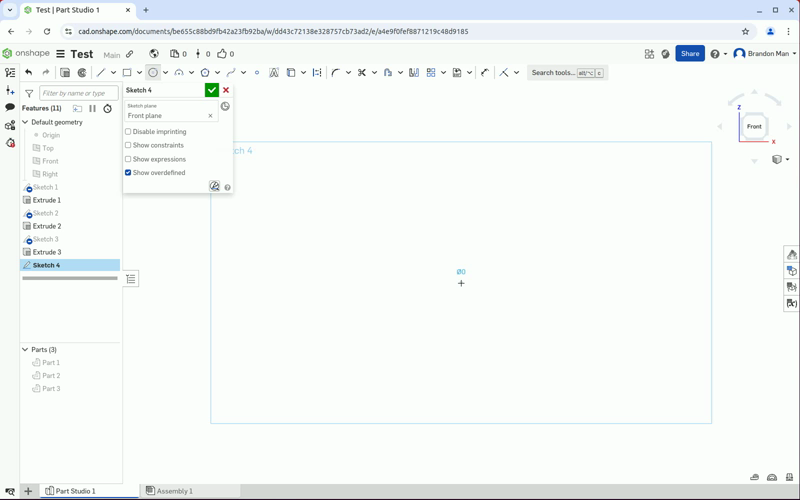
mouse_move(504, 282)
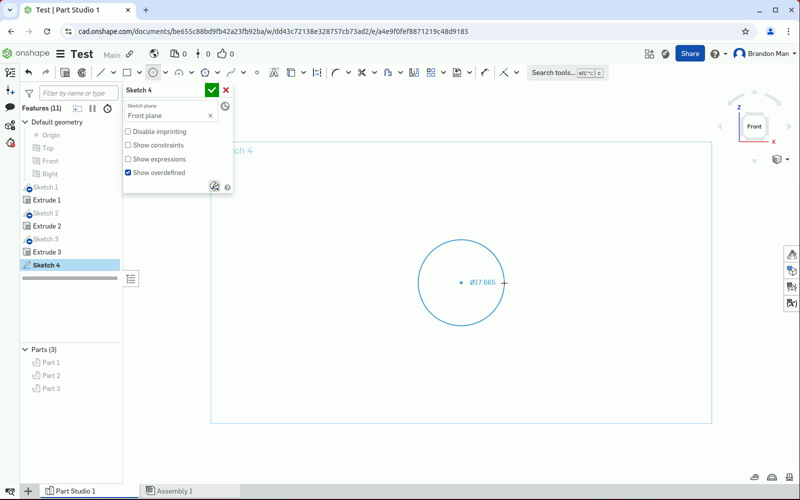
click(504, 282)
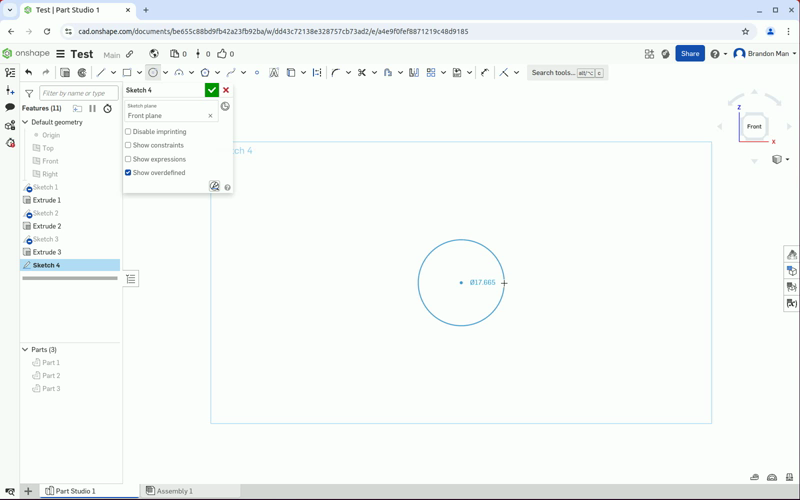
key(esc)
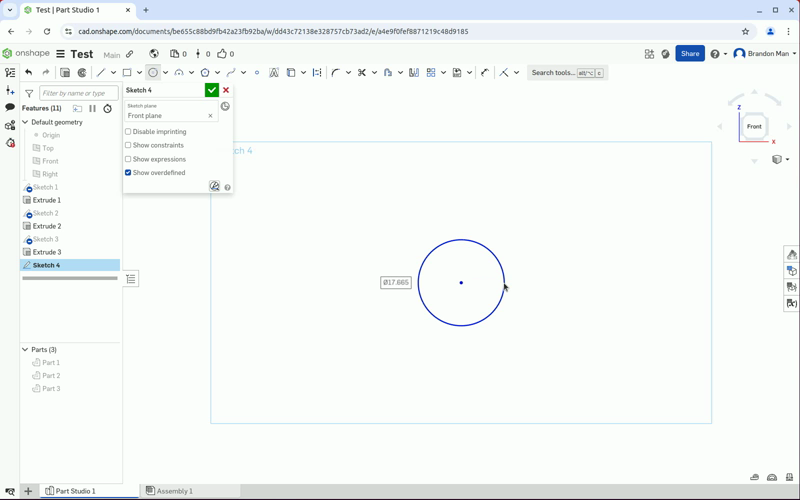
mouse_move(434, 289)
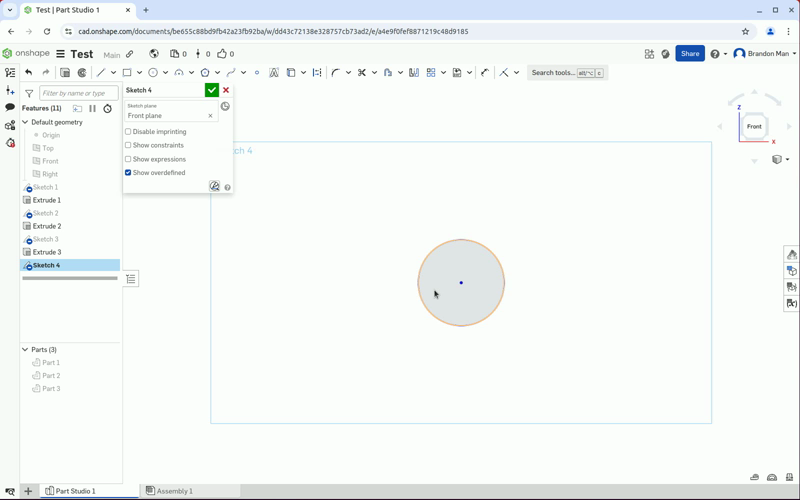
click(434, 289)
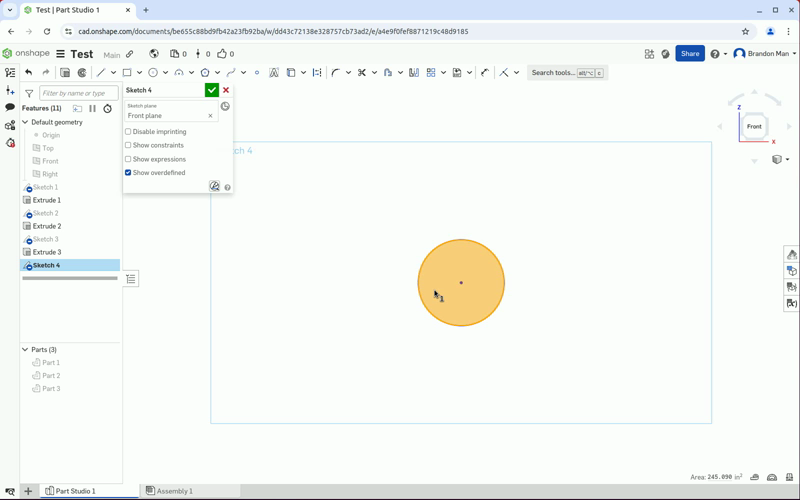
mouse_move(73, 352)
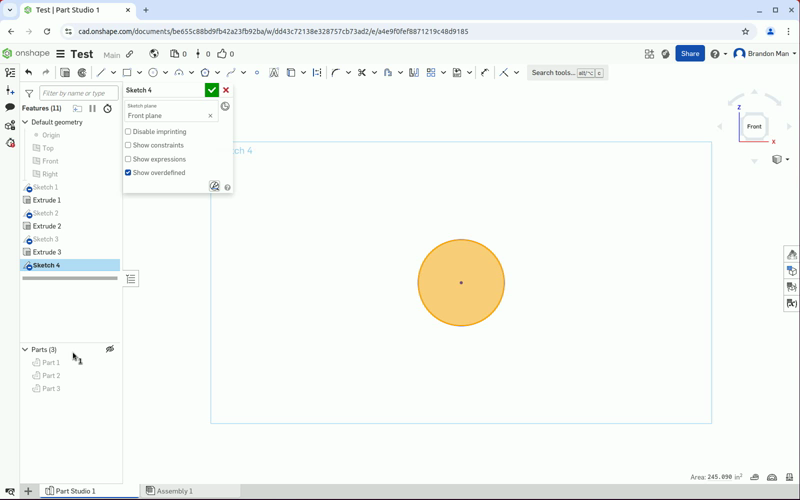
key(shift+y)
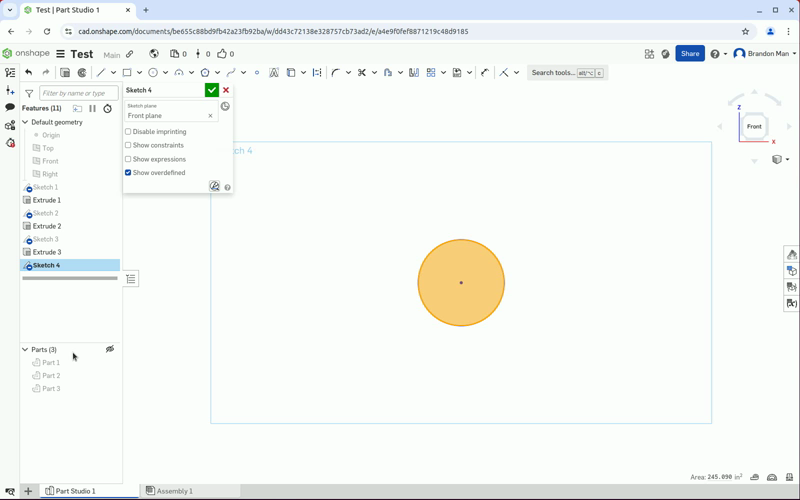
key(shift+e)
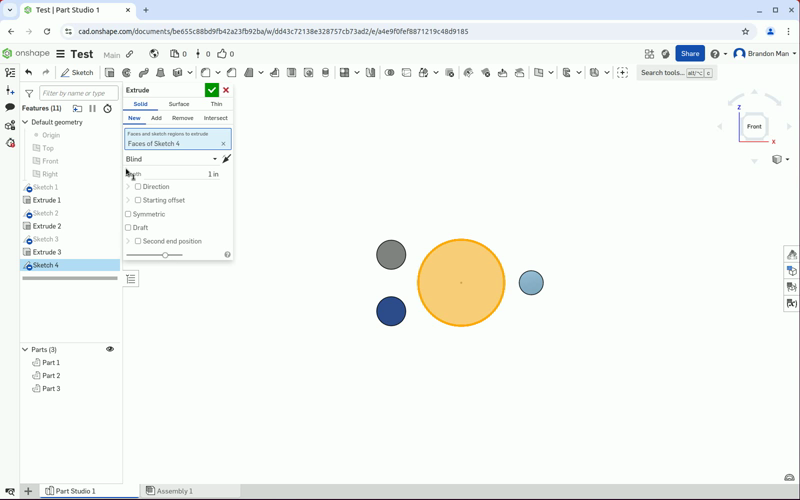
mouse_move(143, 106)
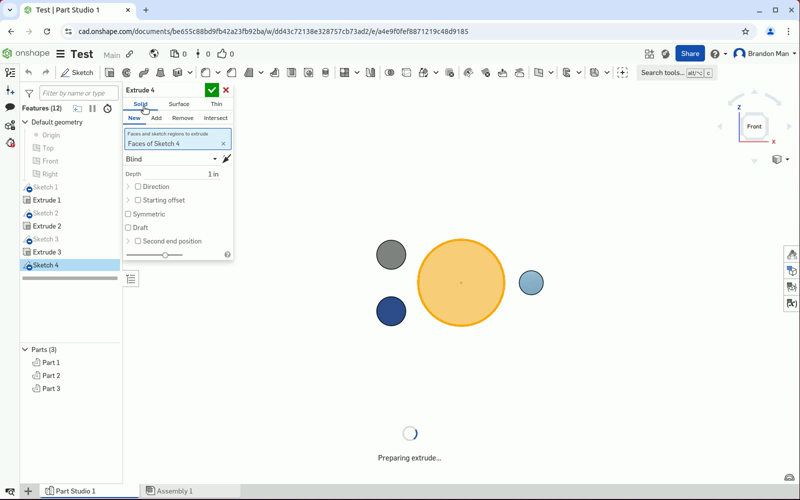
click(143, 106)
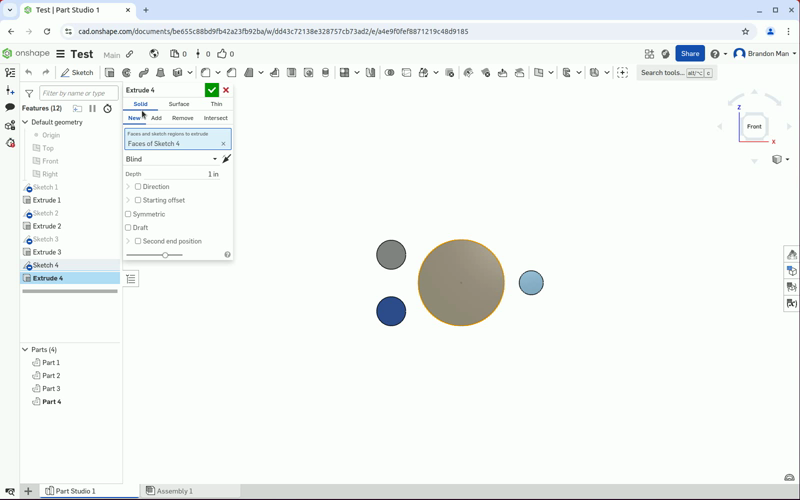
mouse_move(137, 120)
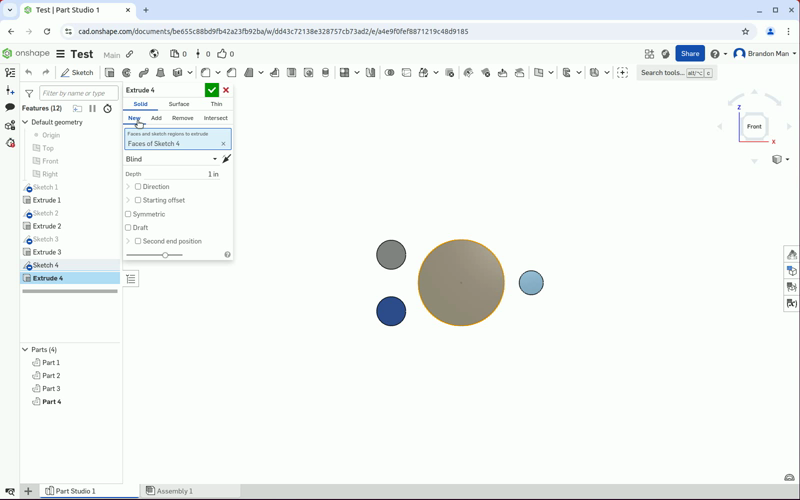
click(137, 120)
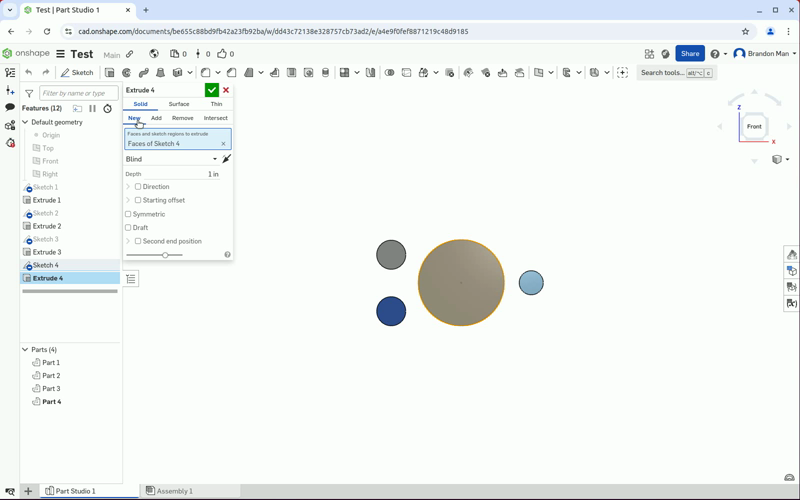
key(tab, 4)
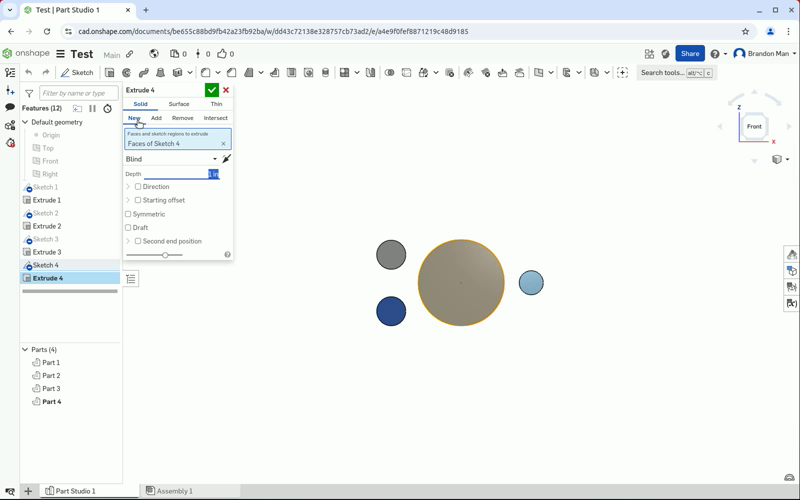
text(5.777)
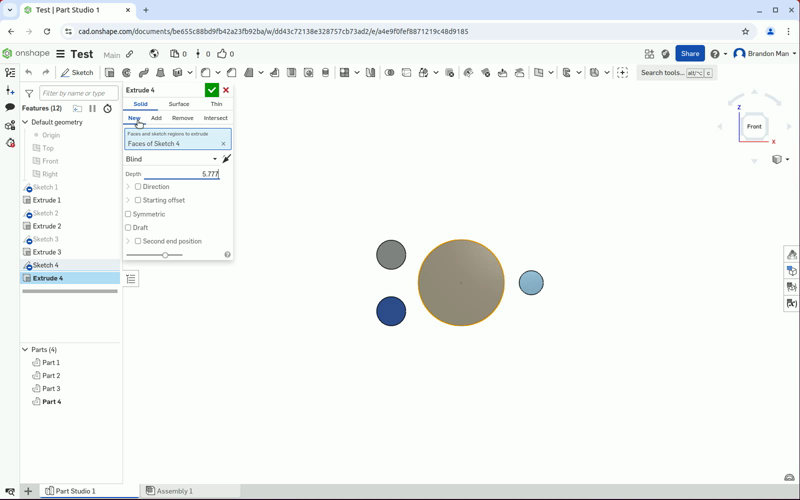
key(enter)
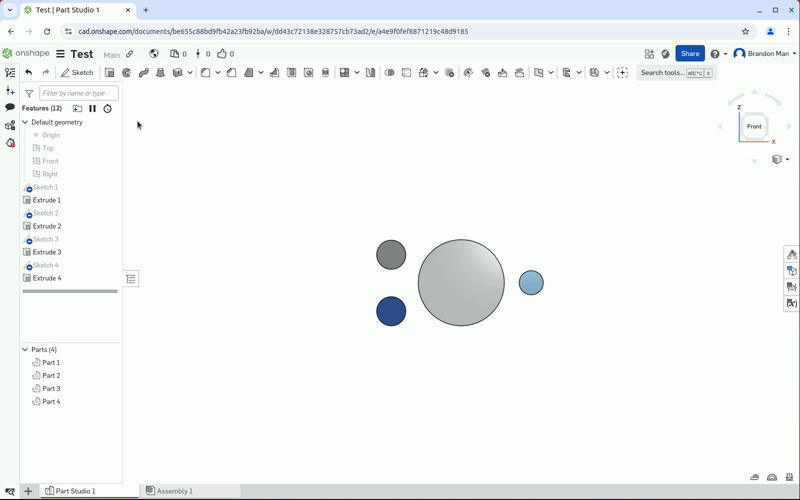
key(shift+h)
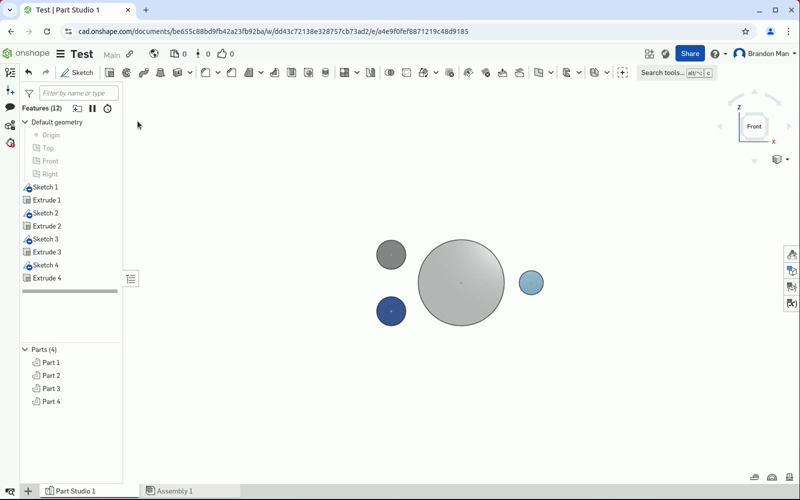
key(shift+h)
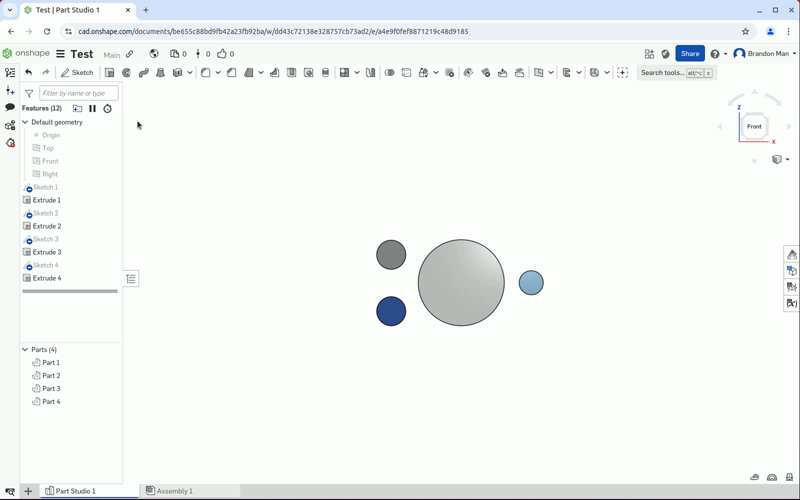
mouse_move(73, 189)
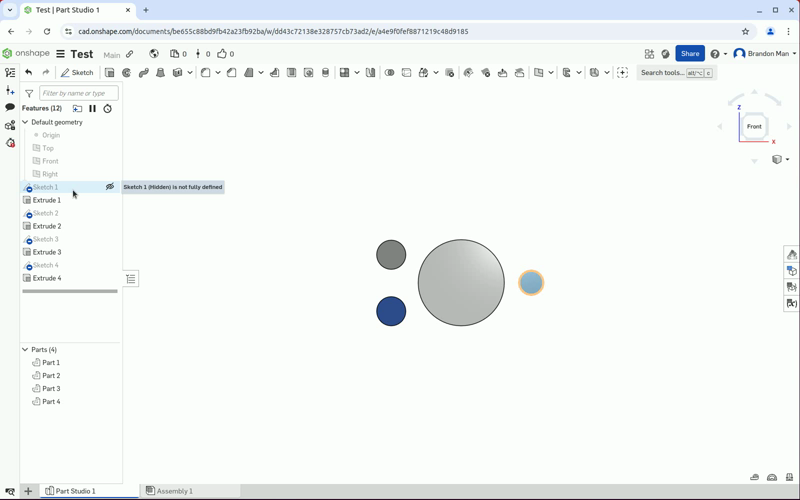
click(73, 189)
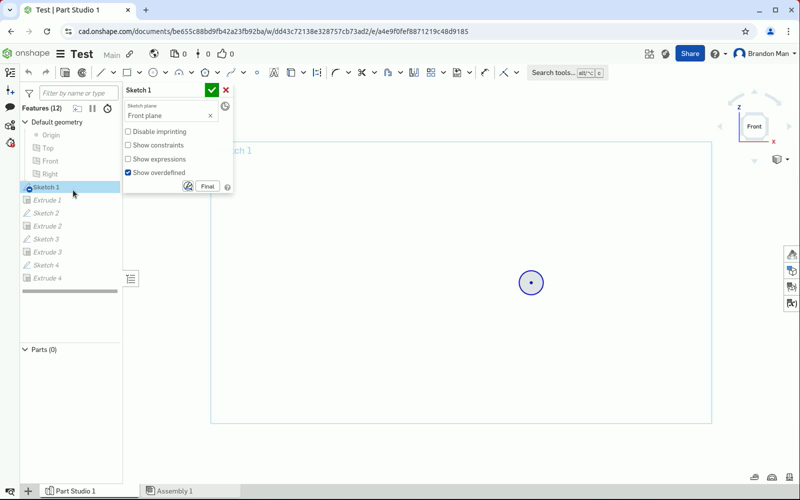
mouse_move(229, 92)
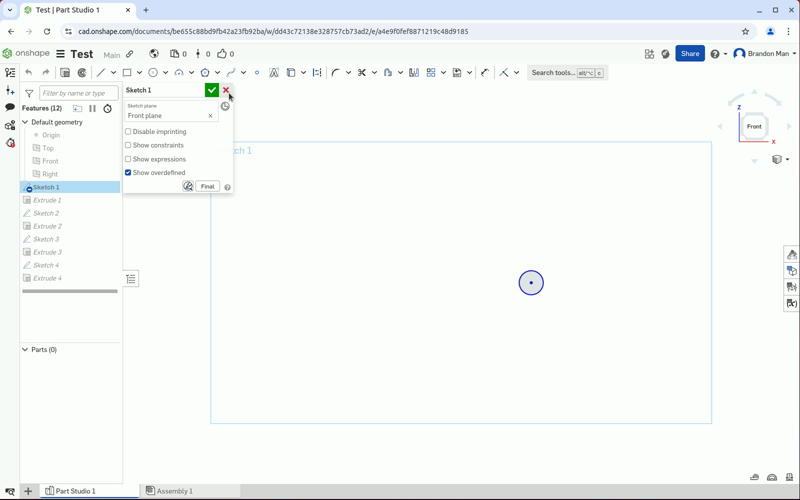
click(229, 92)
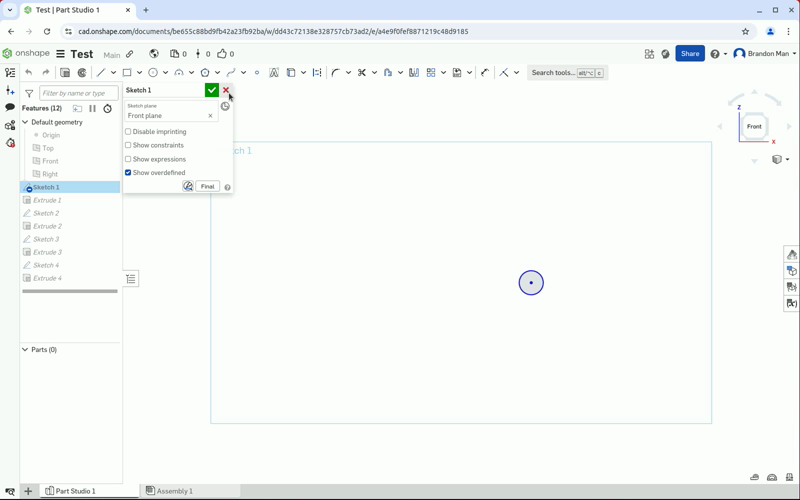
key(shift+s)
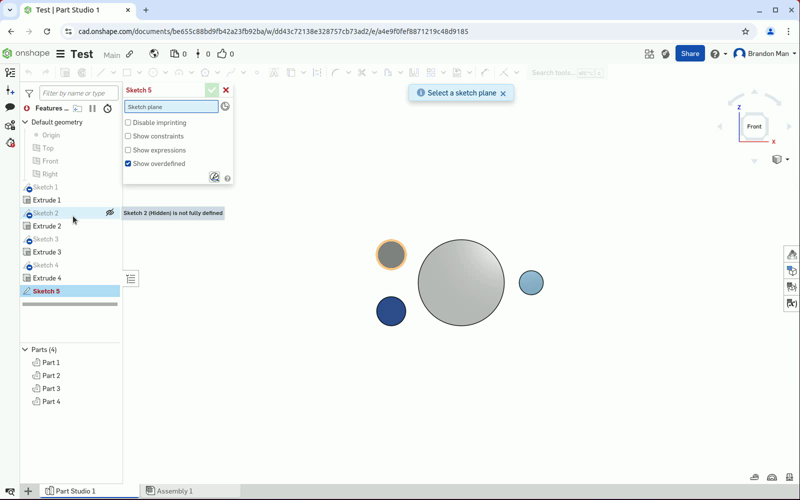
scroll(3)
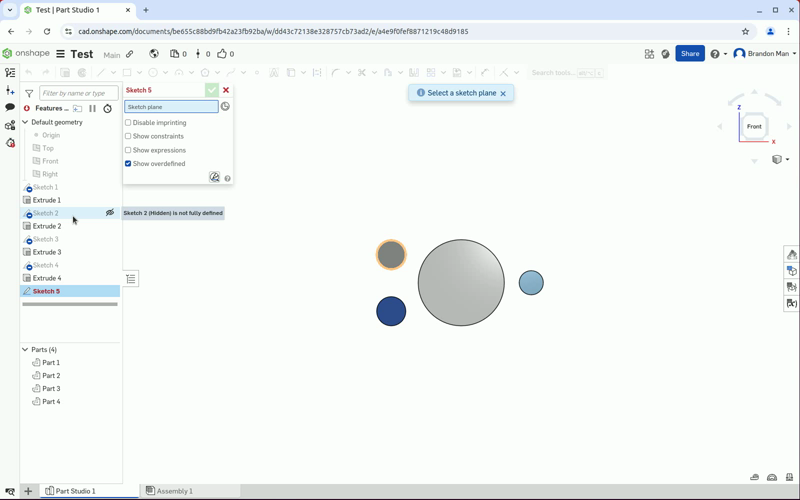
mouse_move(73, 163)
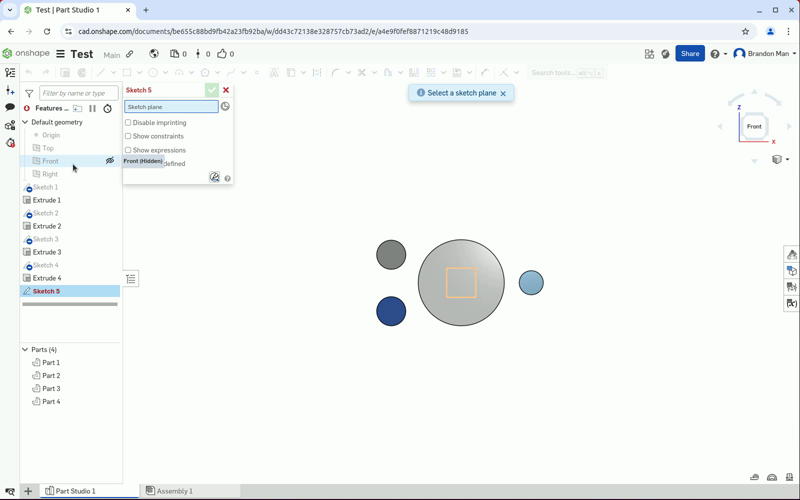
click(73, 163)
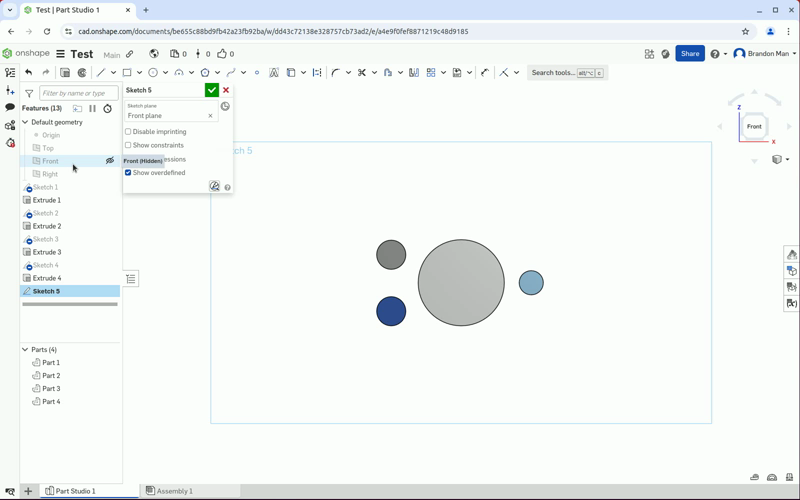
mouse_move(73, 352)
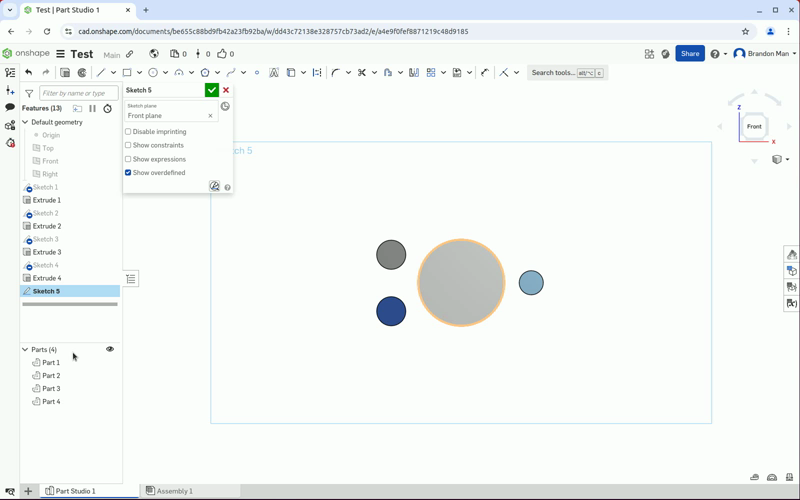
key(y)
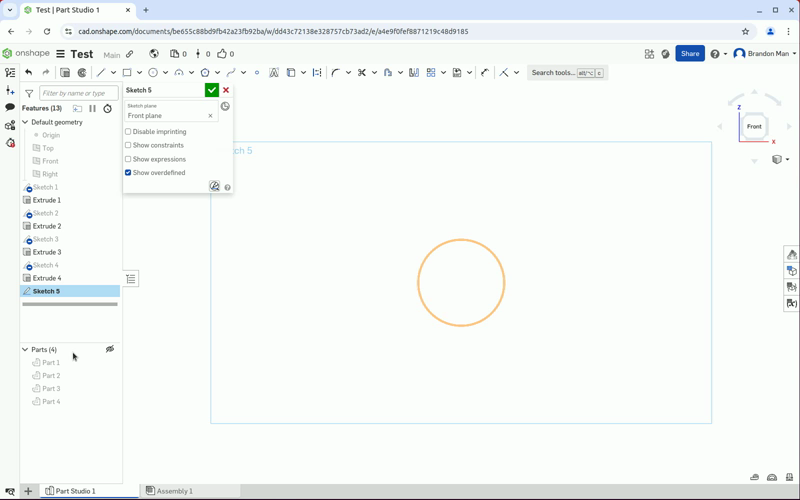
key(a)
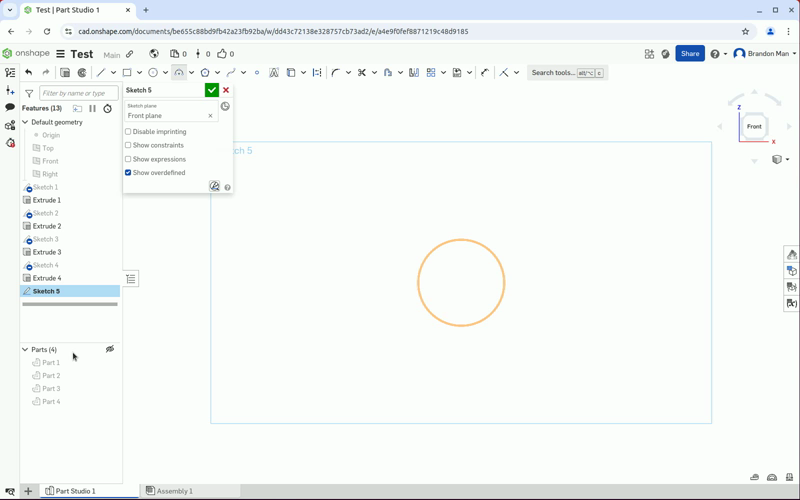
key_down(shift)
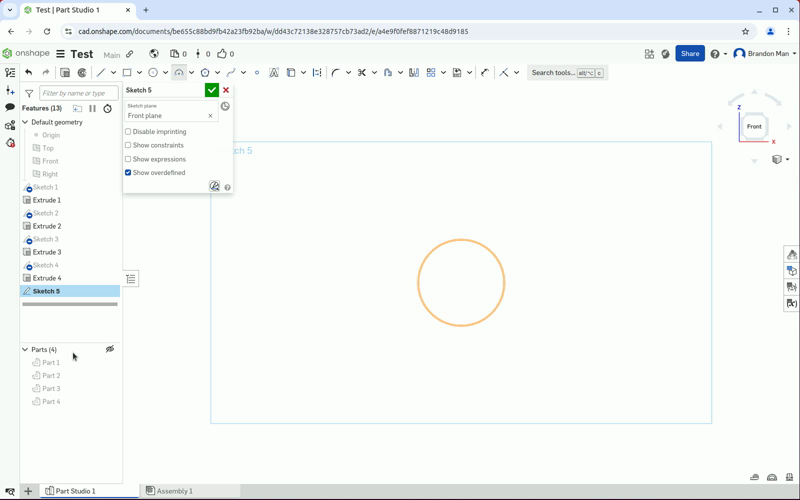
mouse_move(348, 311)
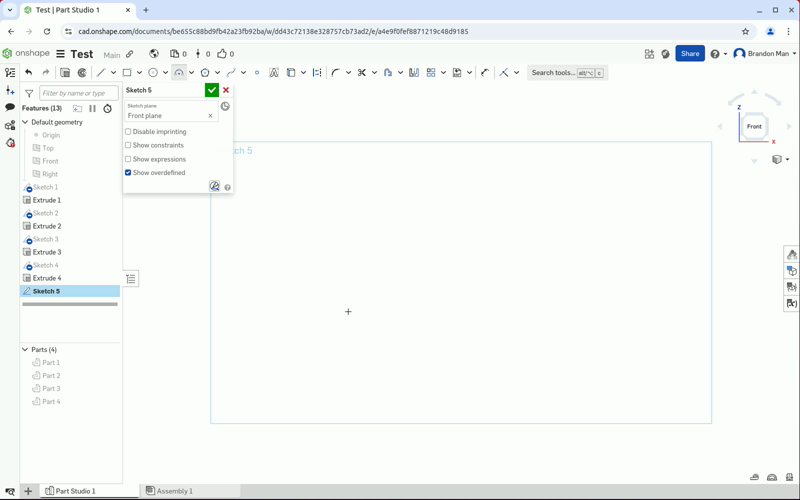
click(348, 311)
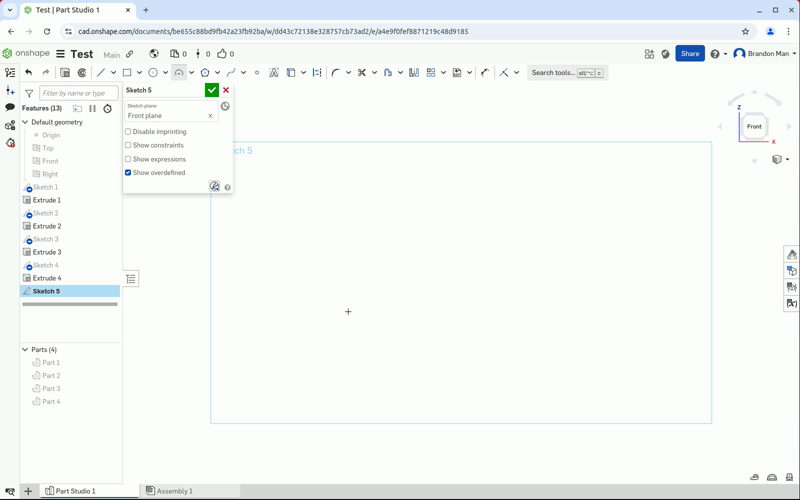
key_up(shift)
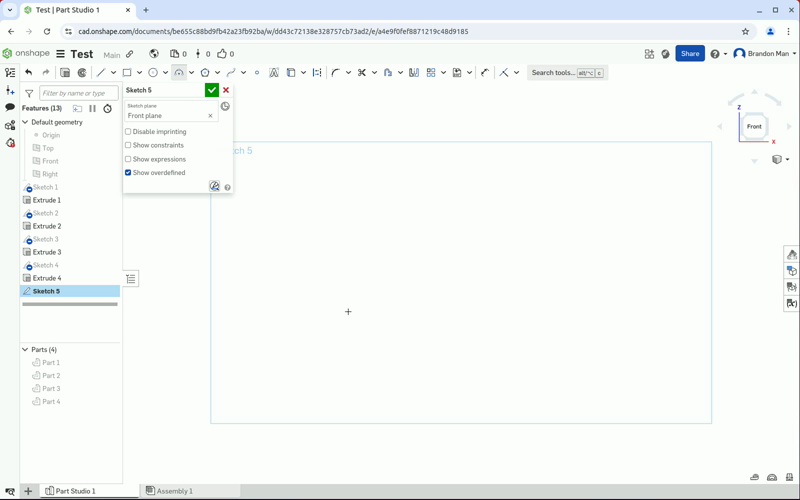
key_down(shift)
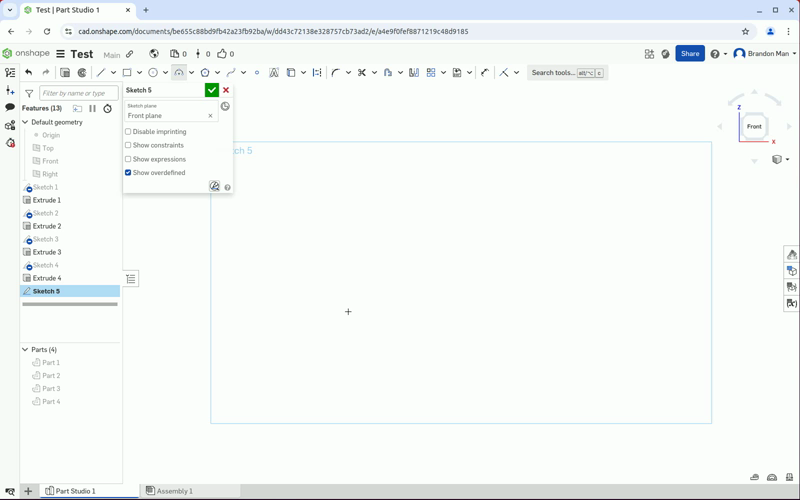
mouse_move(390, 353)
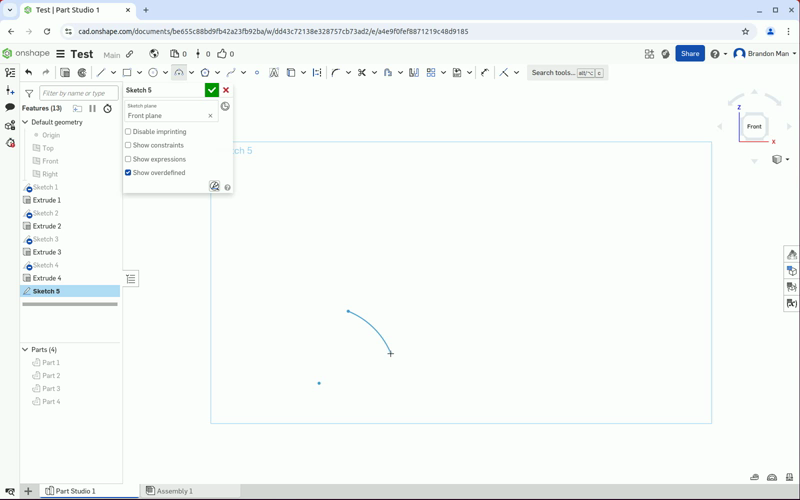
click(390, 353)
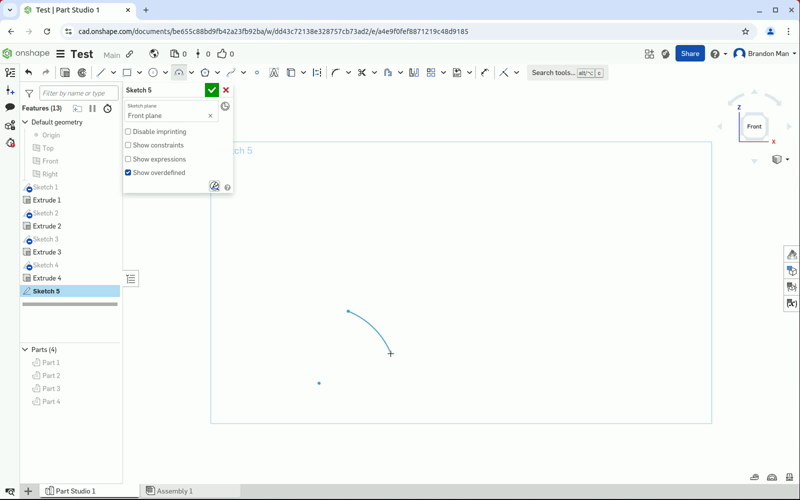
mouse_move(360, 341)
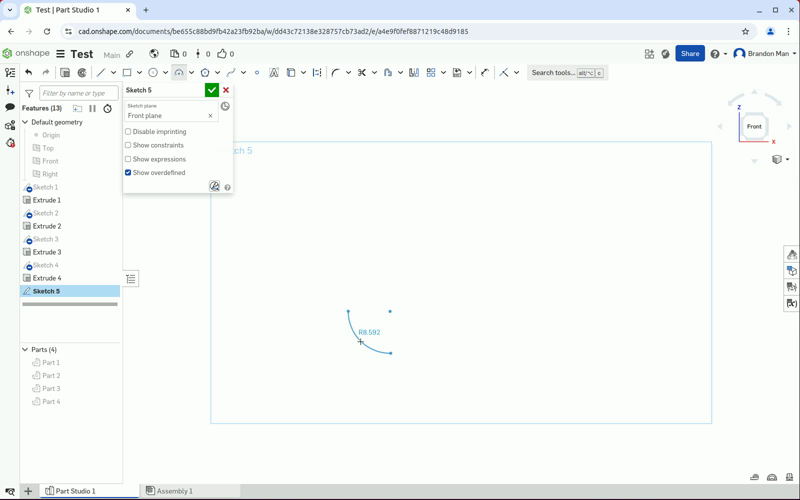
click(360, 341)
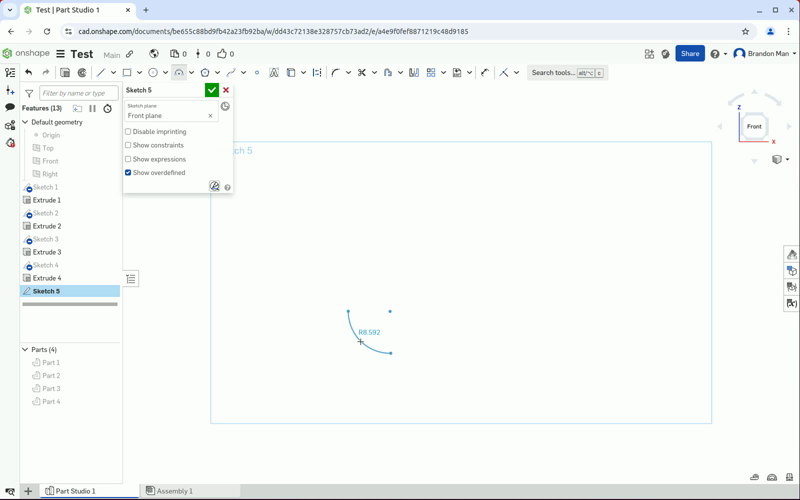
key_up(shift)
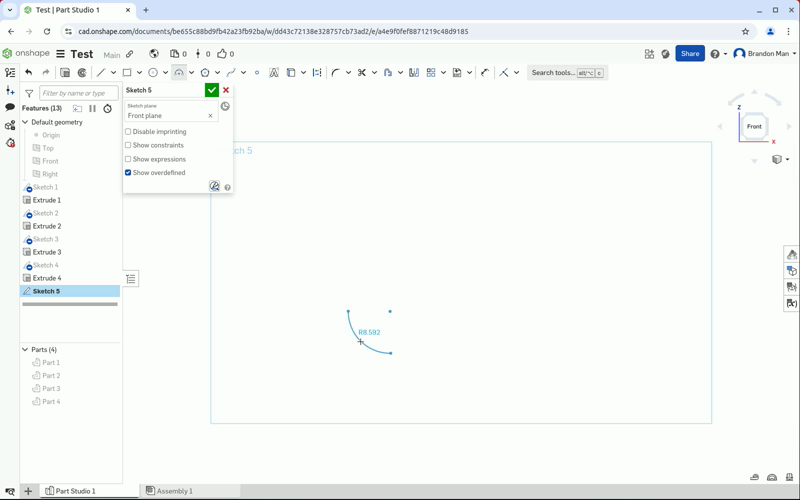
key(esc)
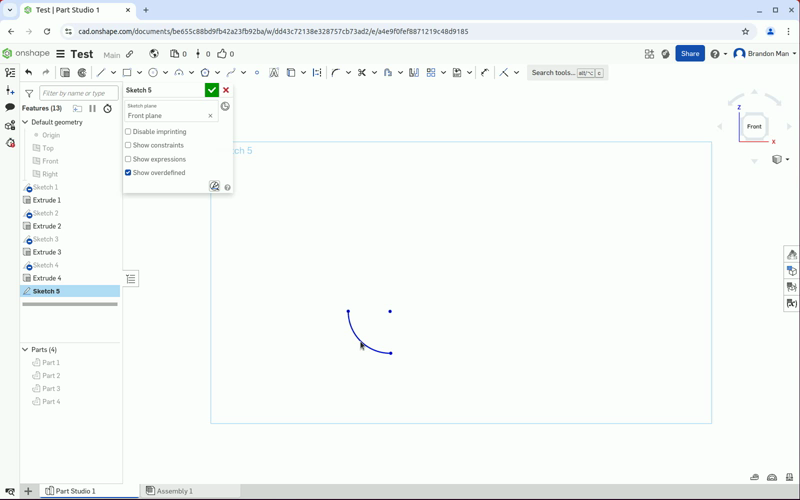
key(l)
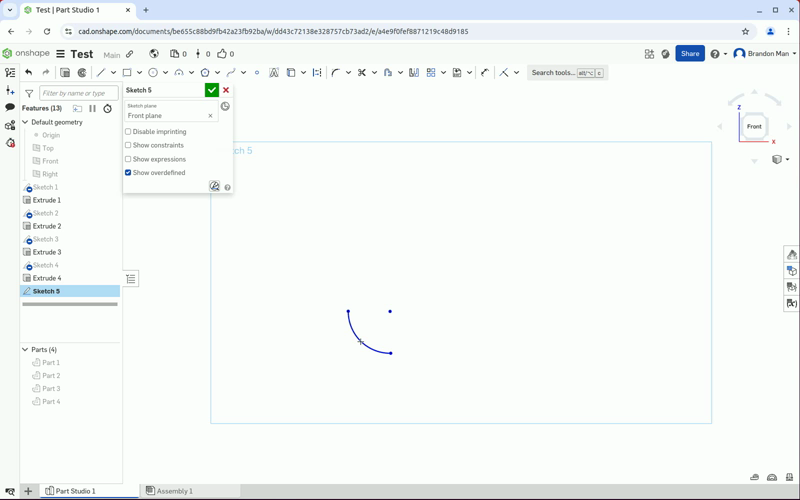
mouse_move(390, 353)
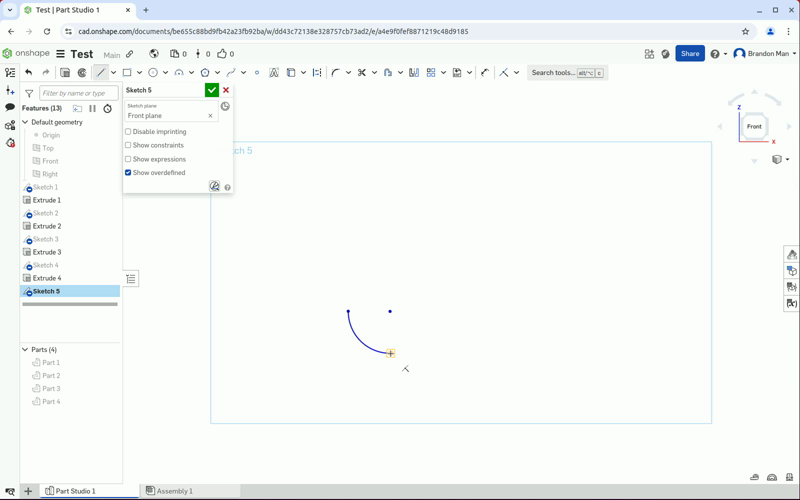
click(390, 353)
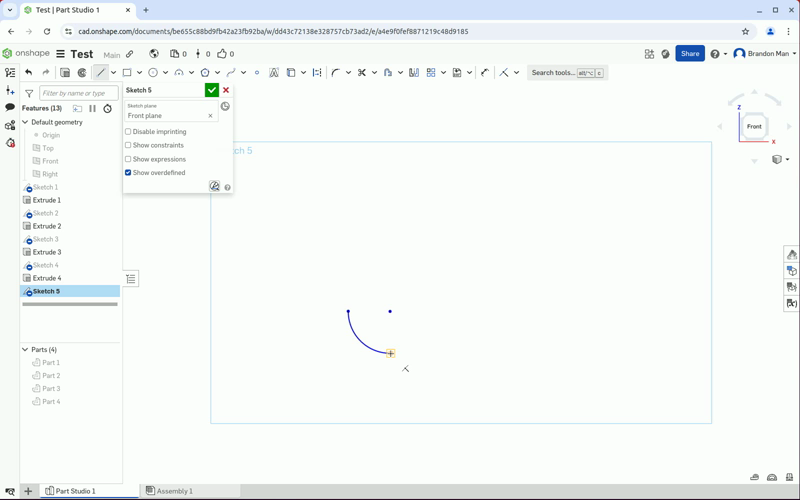
key_down(shift)
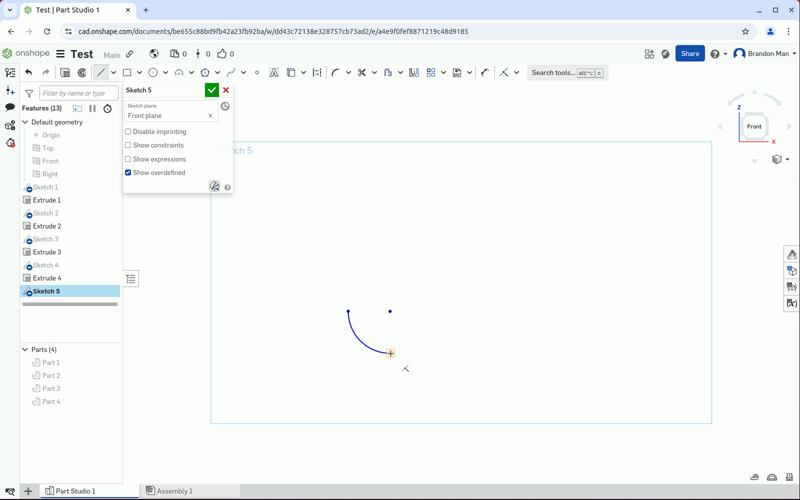
mouse_move(546, 341)
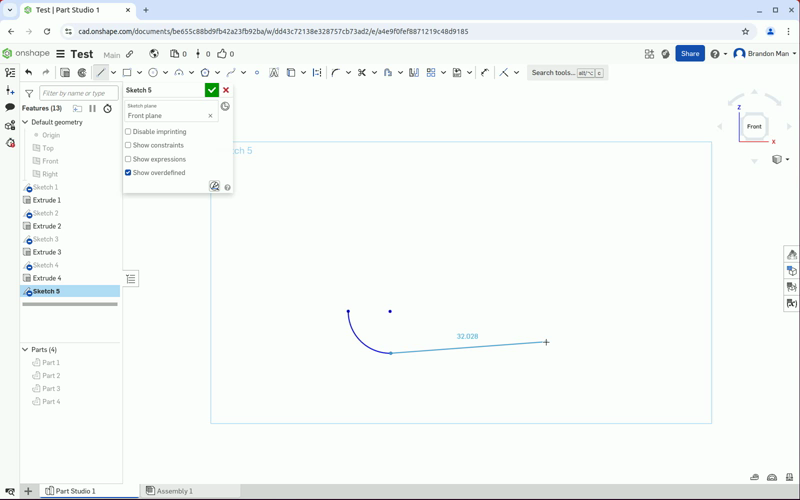
click(546, 341)
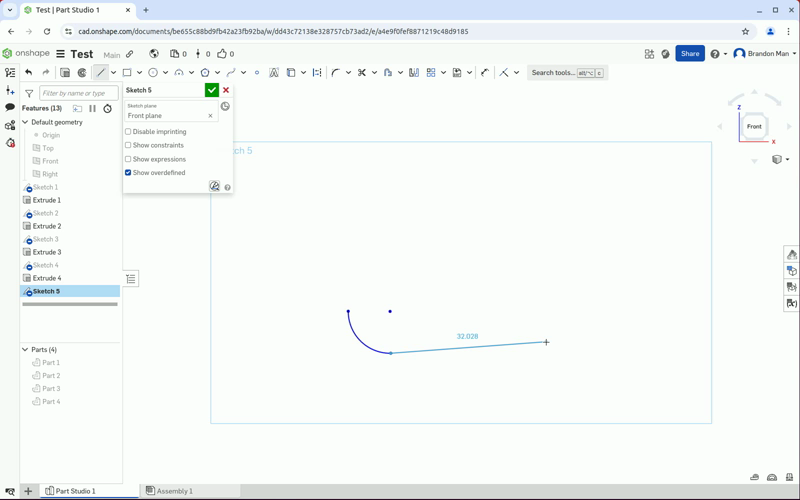
key_up(shift)
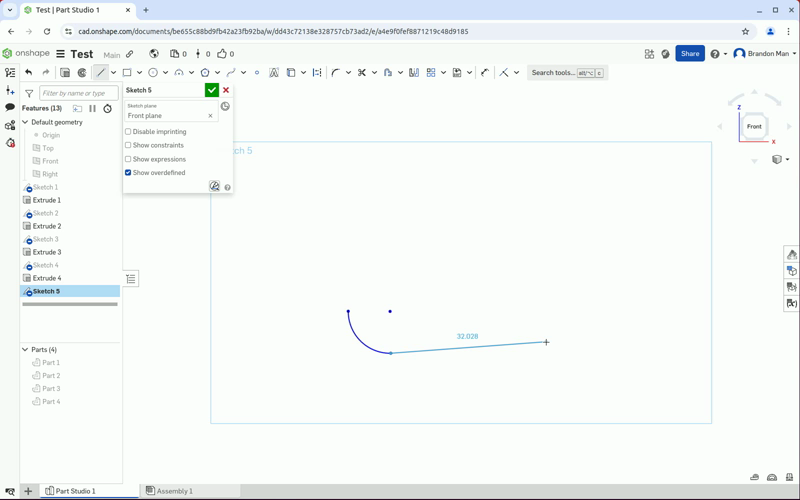
key(esc)
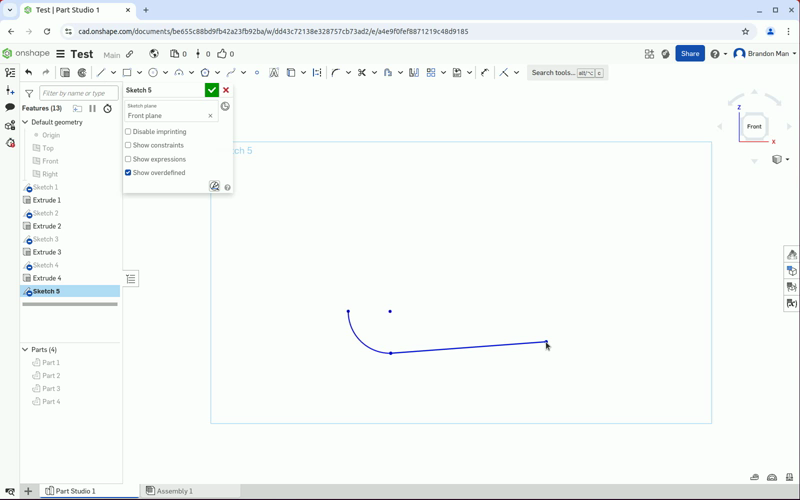
key(a)
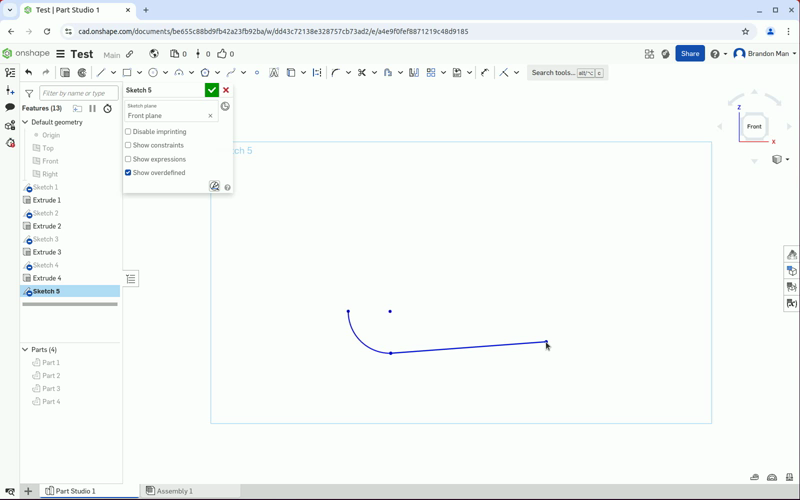
mouse_move(546, 341)
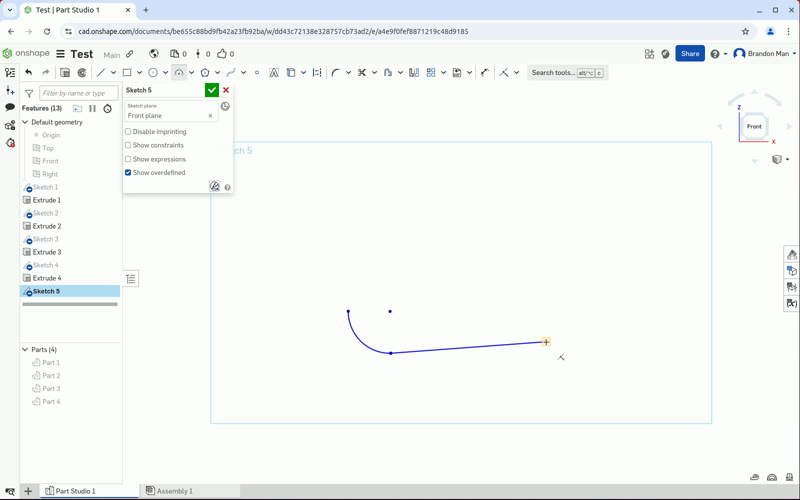
click(546, 341)
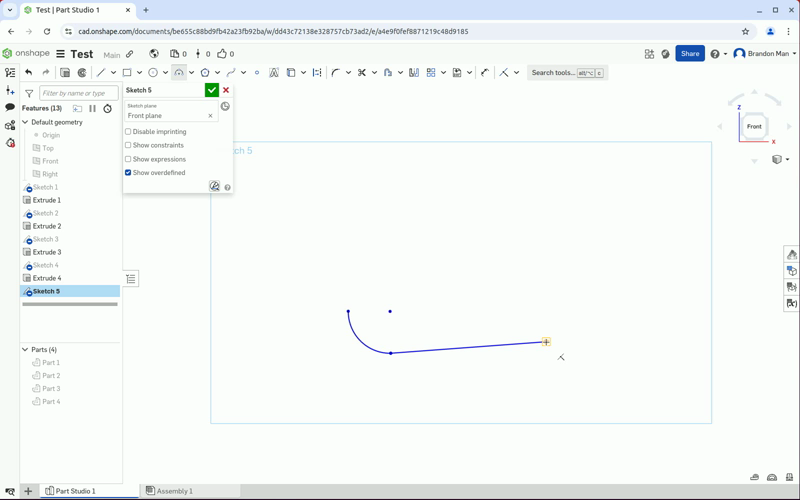
key_down(shift)
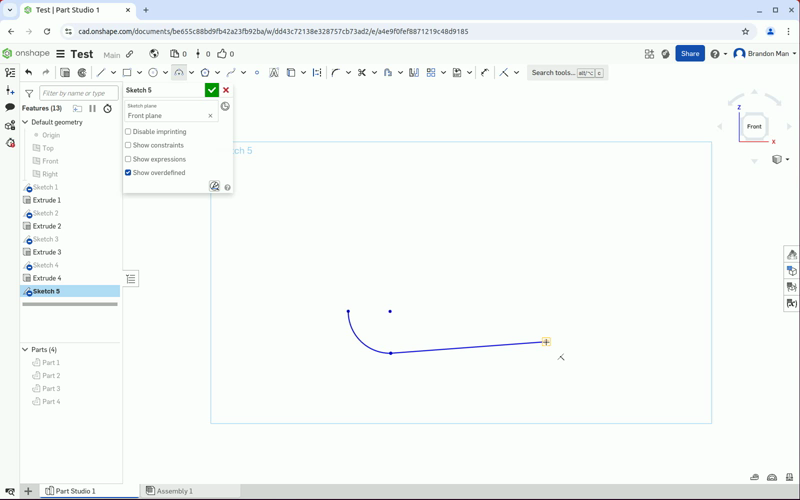
mouse_move(572, 313)
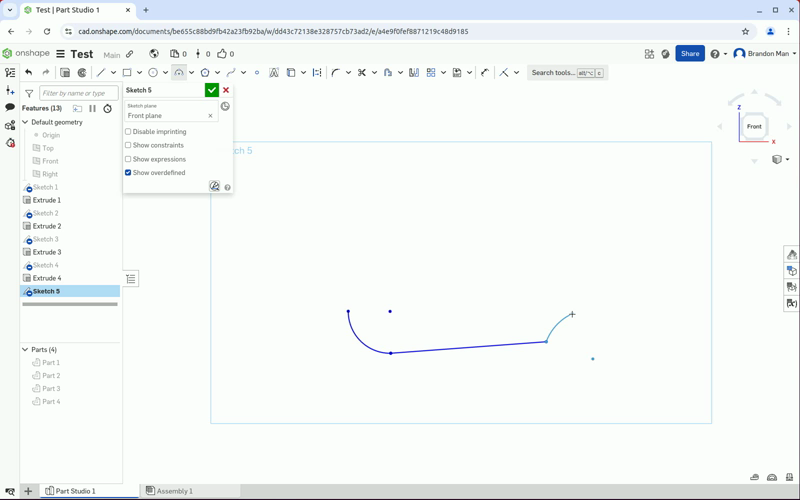
click(572, 313)
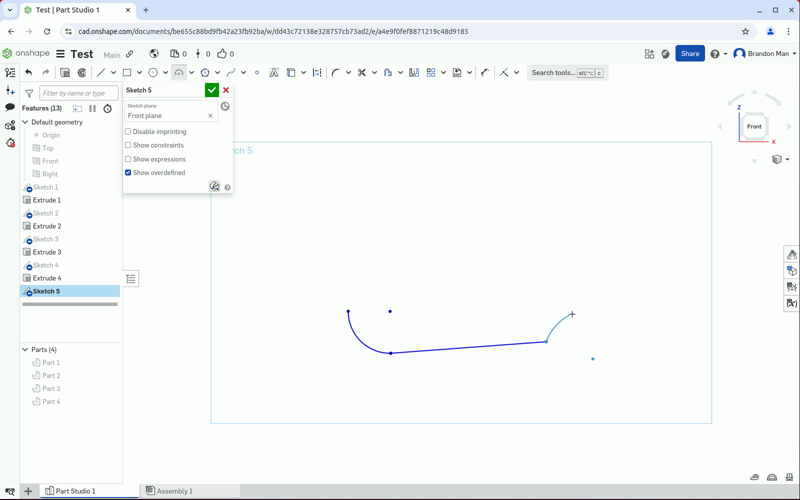
mouse_move(564, 332)
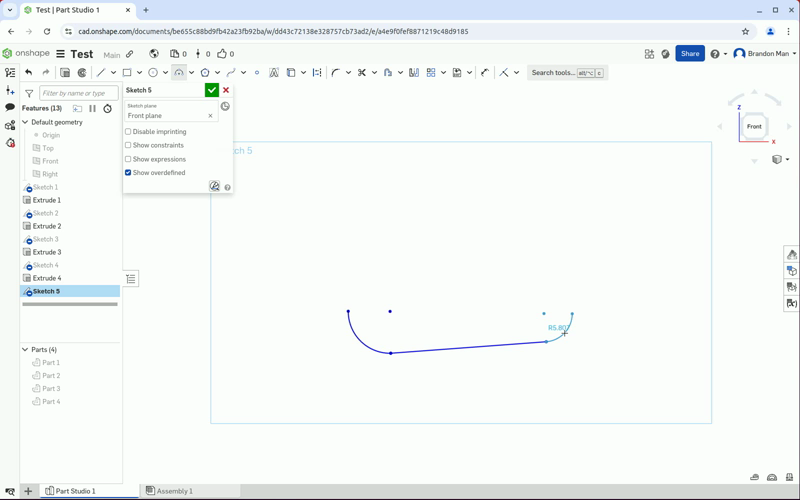
click(564, 332)
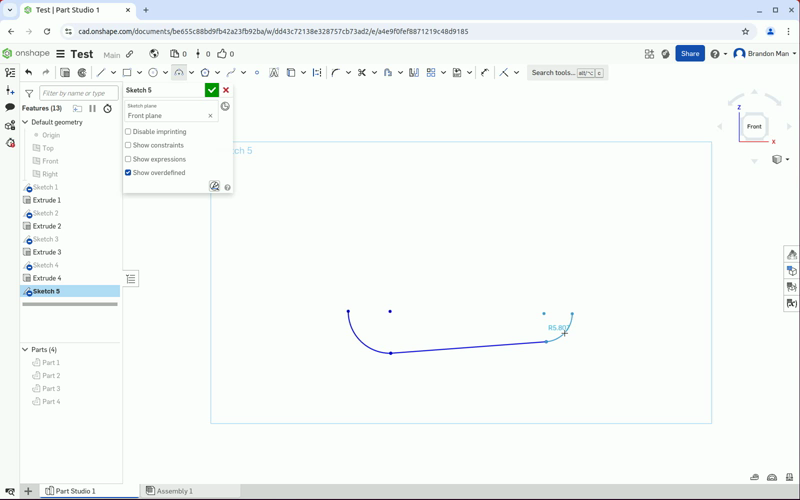
key_up(shift)
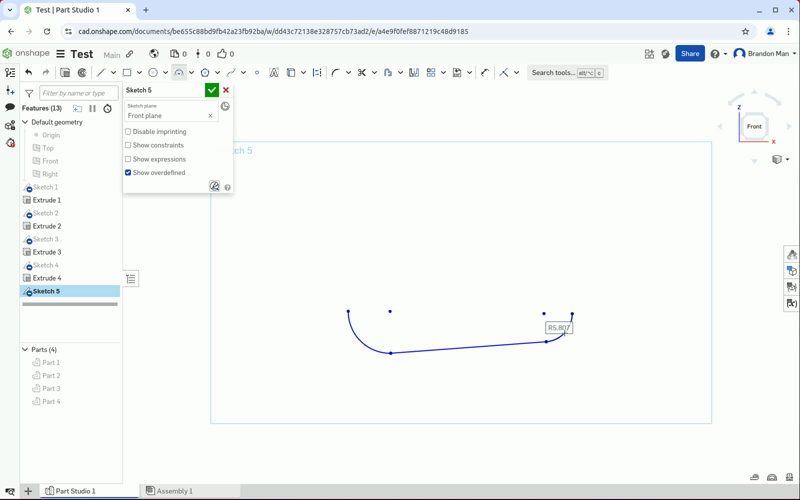
key(esc)
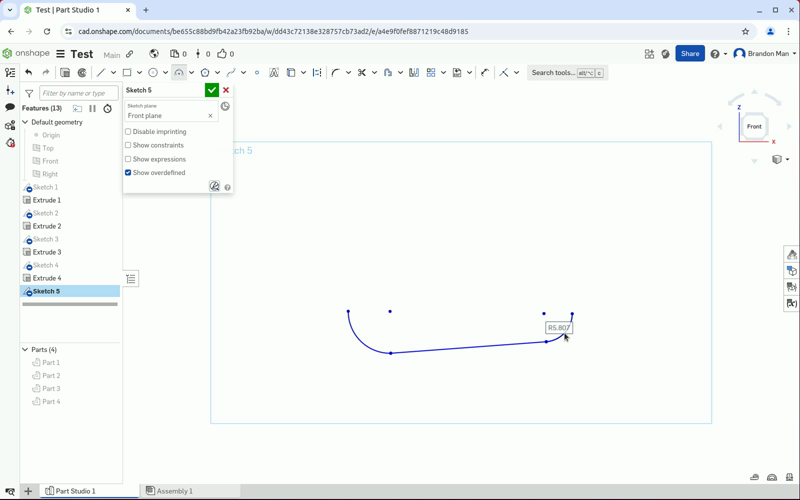
key(l)
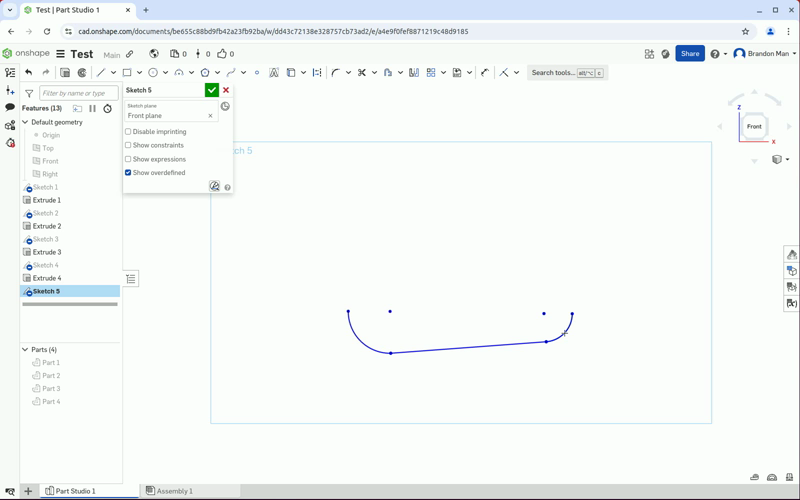
mouse_move(572, 313)
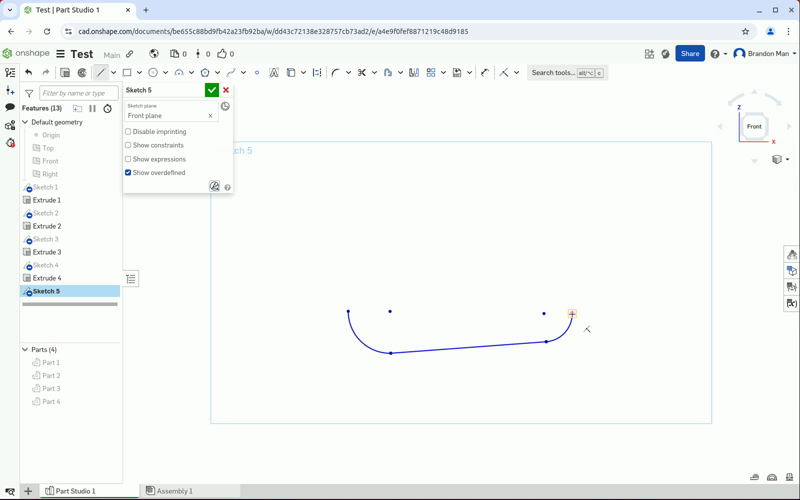
click(572, 313)
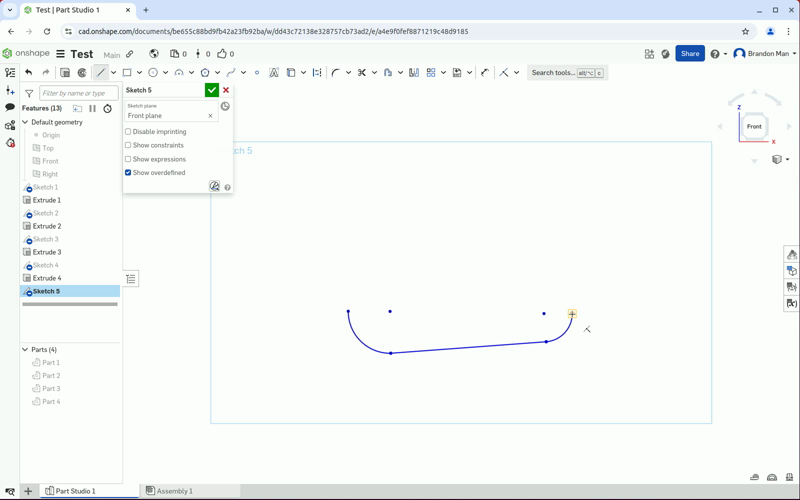
key_down(shift)
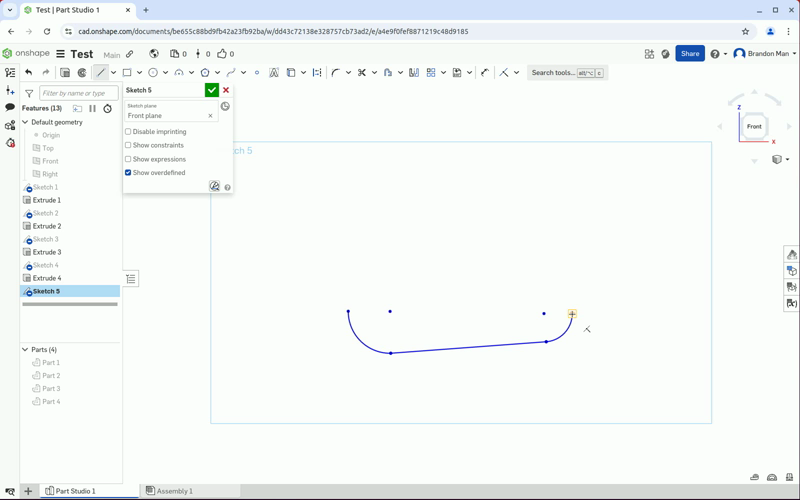
mouse_move(572, 252)
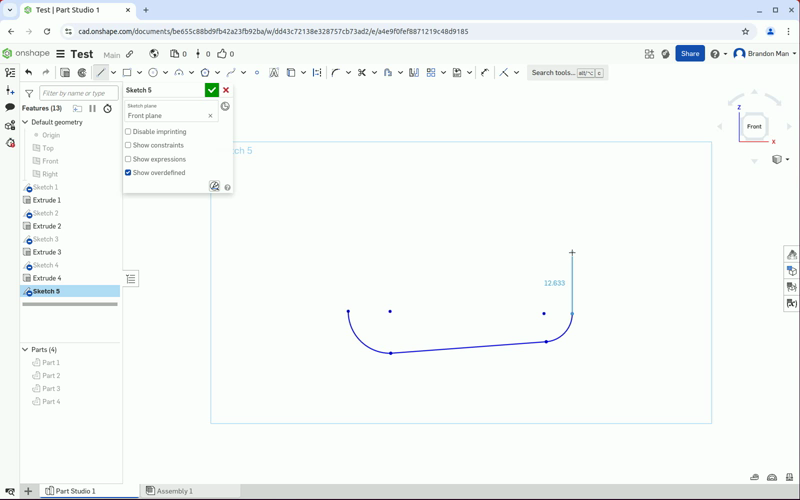
click(572, 252)
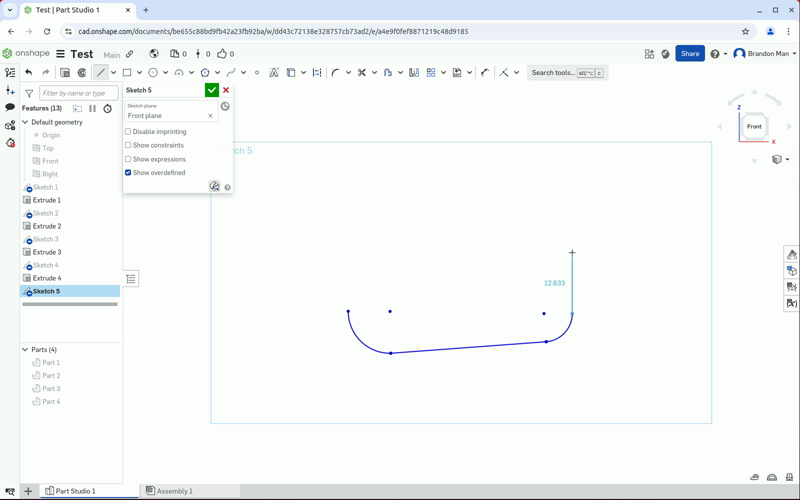
key_up(shift)
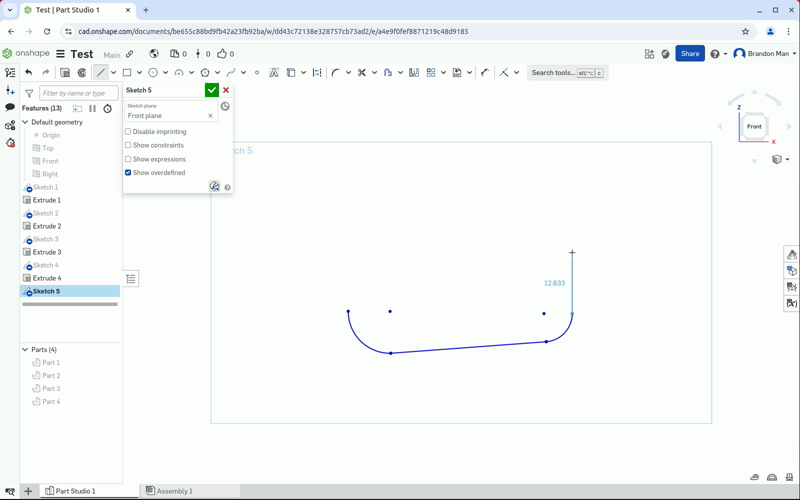
key(esc)
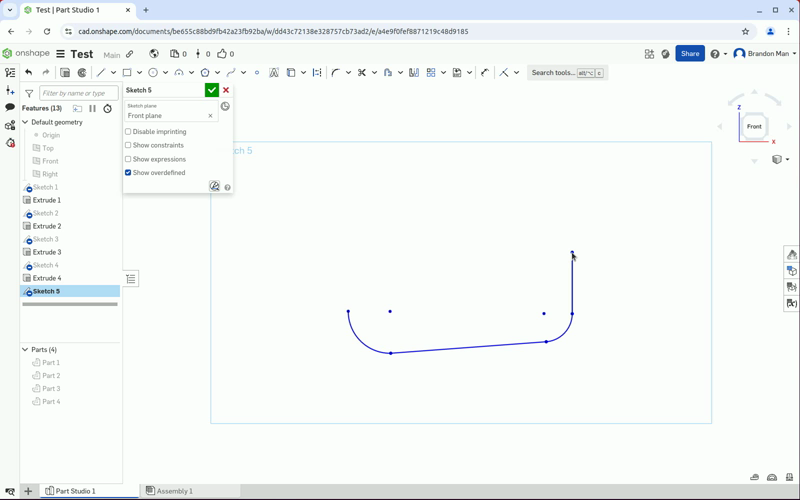
key(a)
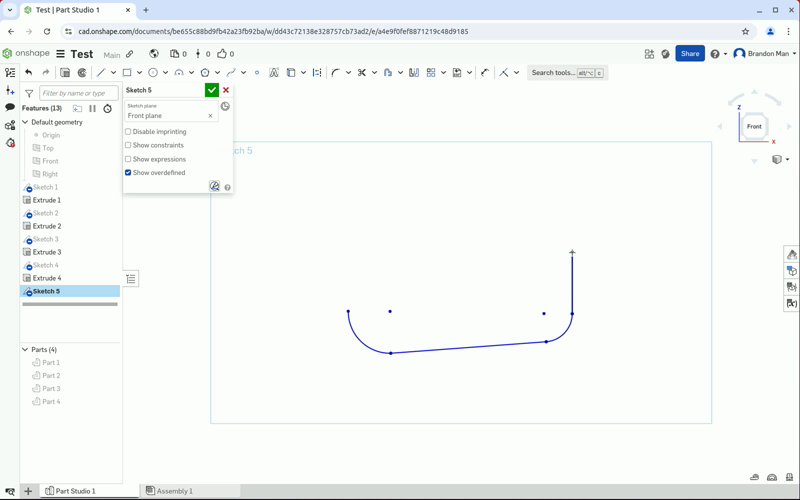
mouse_move(572, 252)
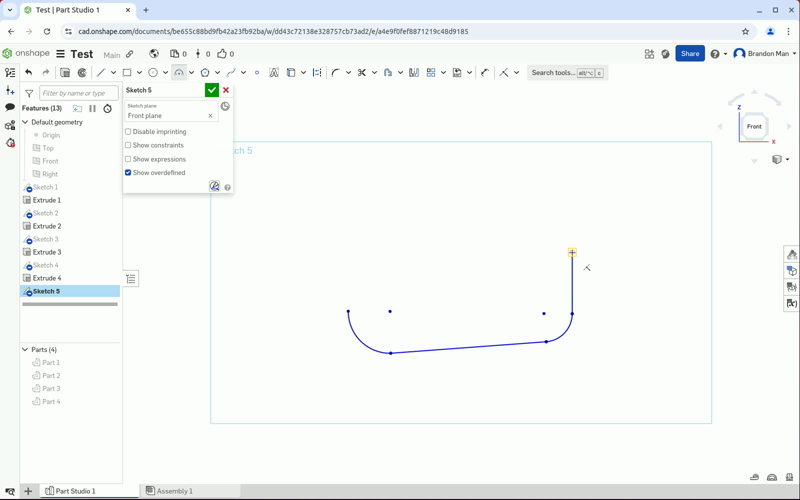
click(572, 252)
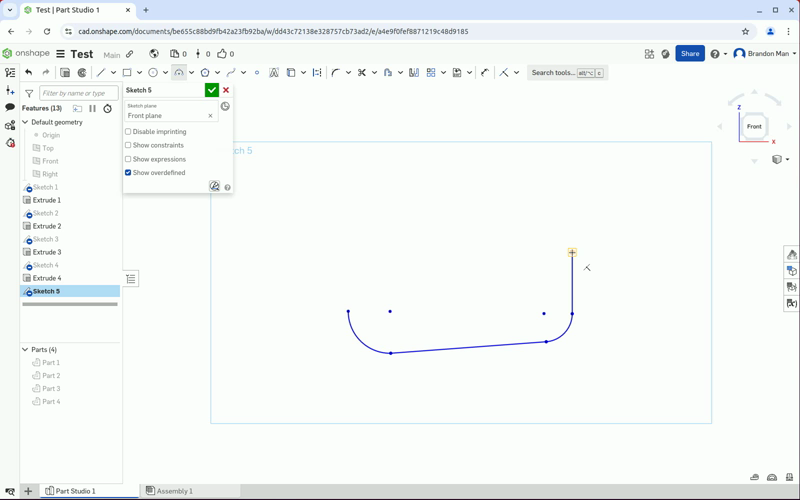
key_down(shift)
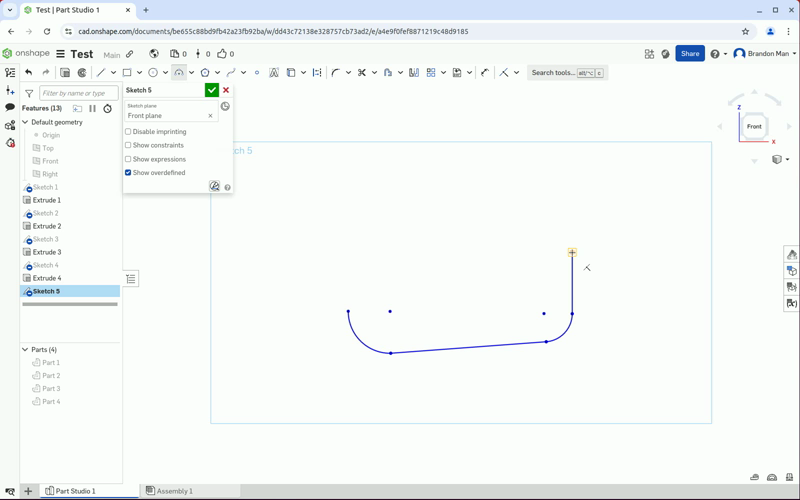
mouse_move(546, 223)
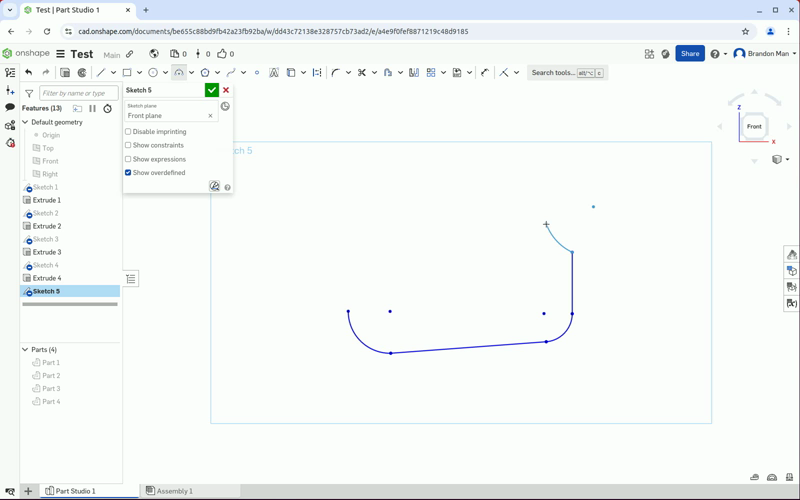
click(546, 223)
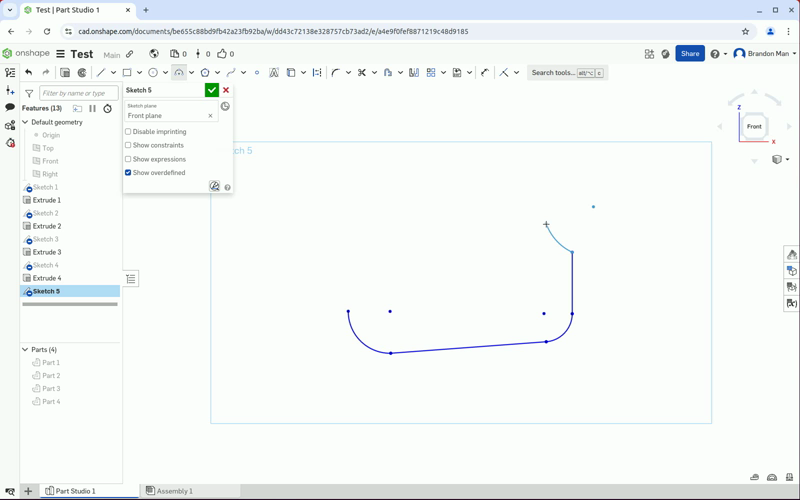
mouse_move(564, 233)
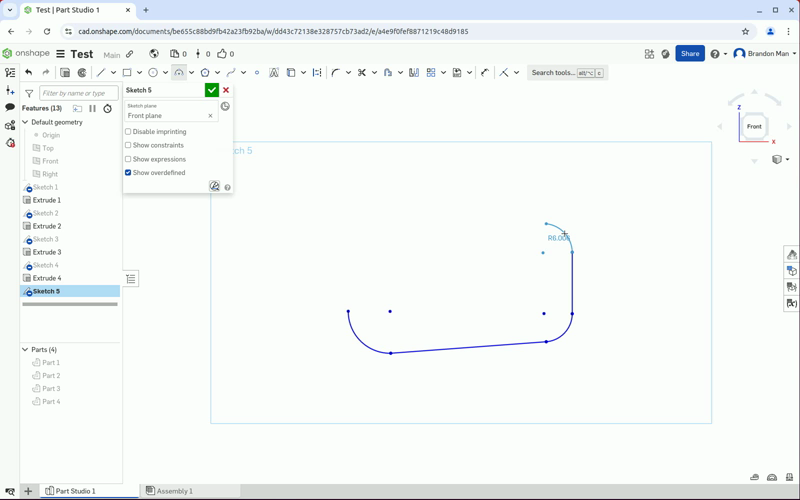
click(564, 233)
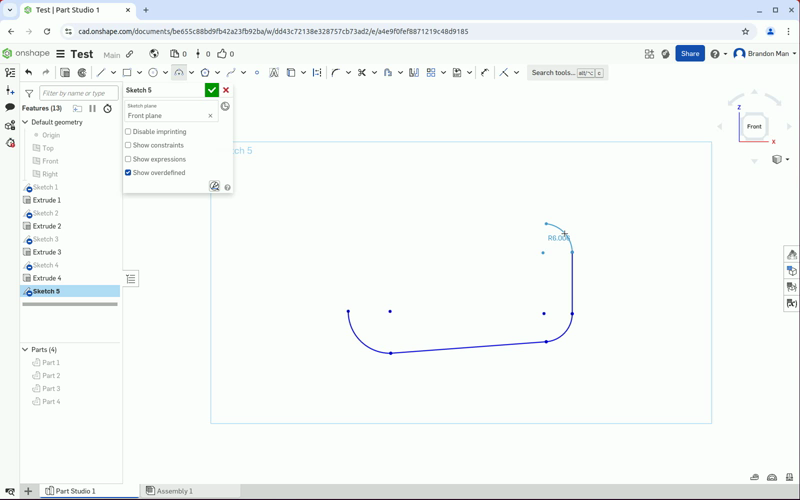
key_up(shift)
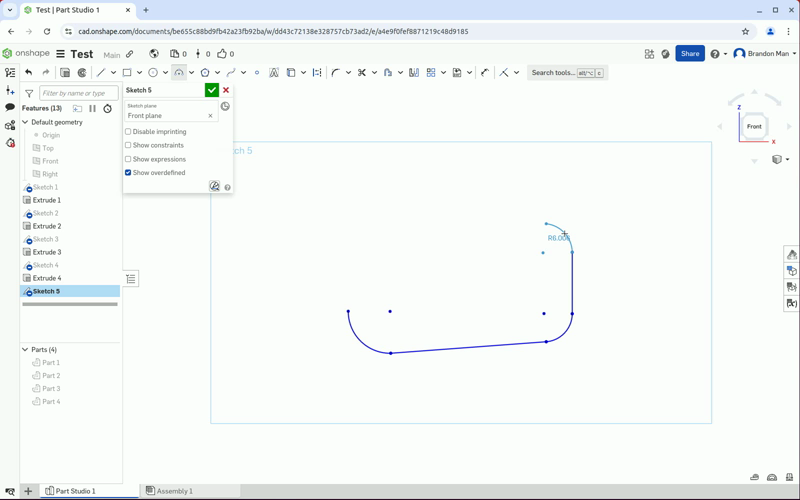
key(esc)
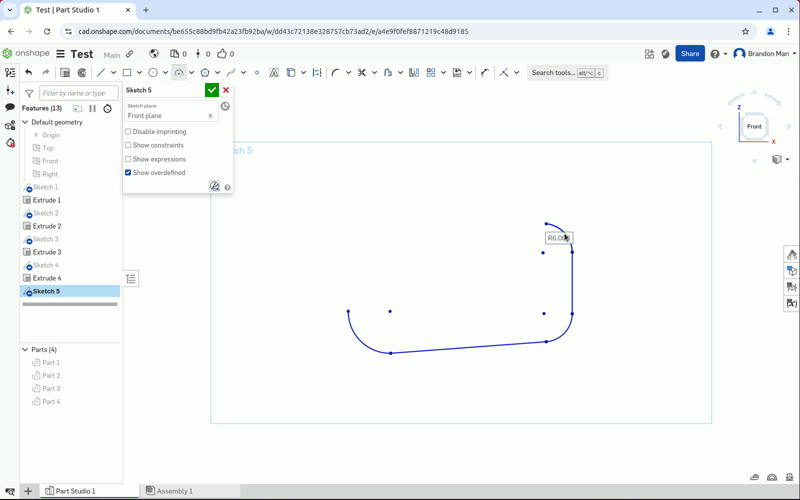
key(l)
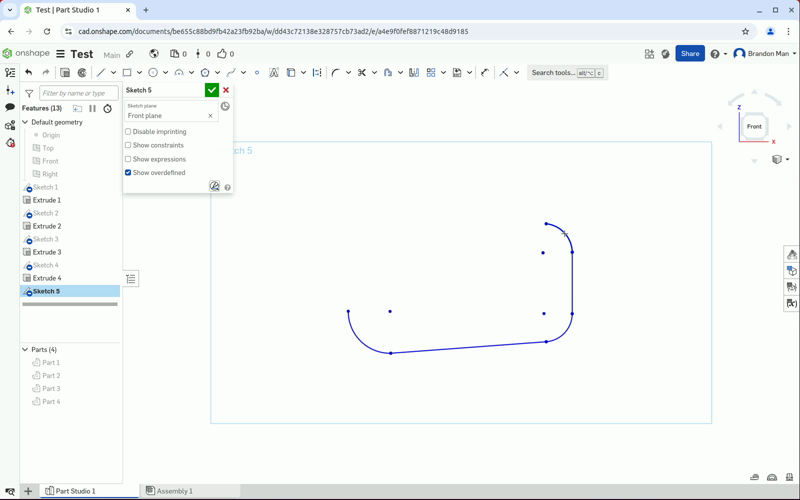
mouse_move(546, 223)
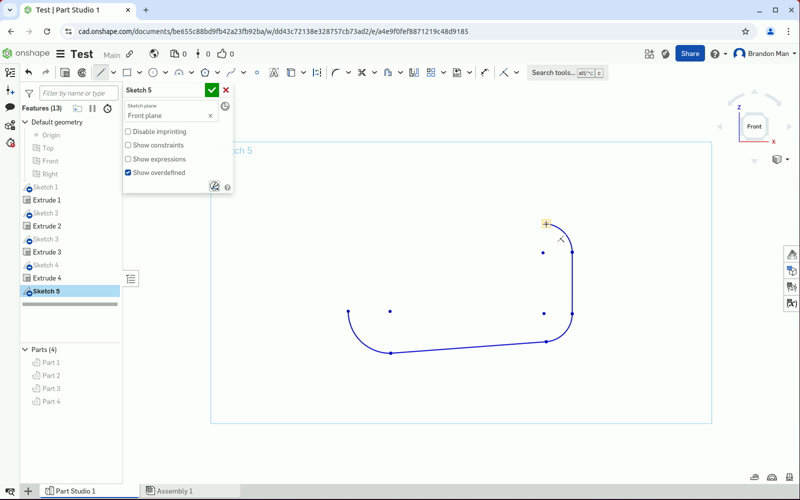
click(546, 223)
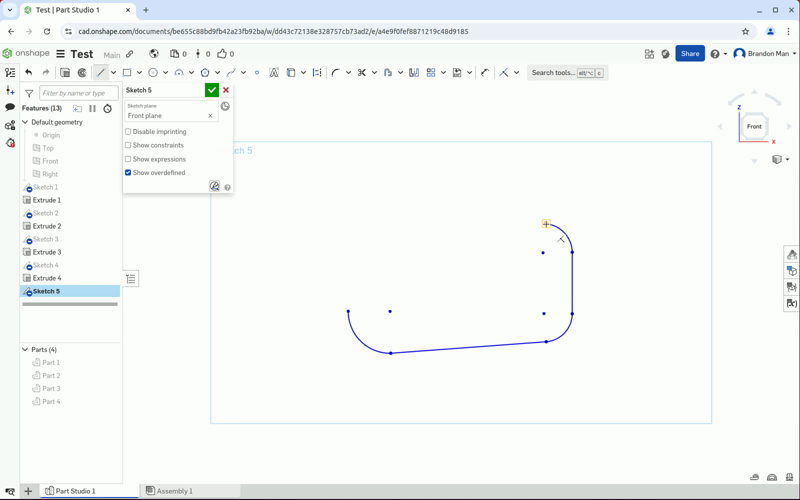
key_down(shift)
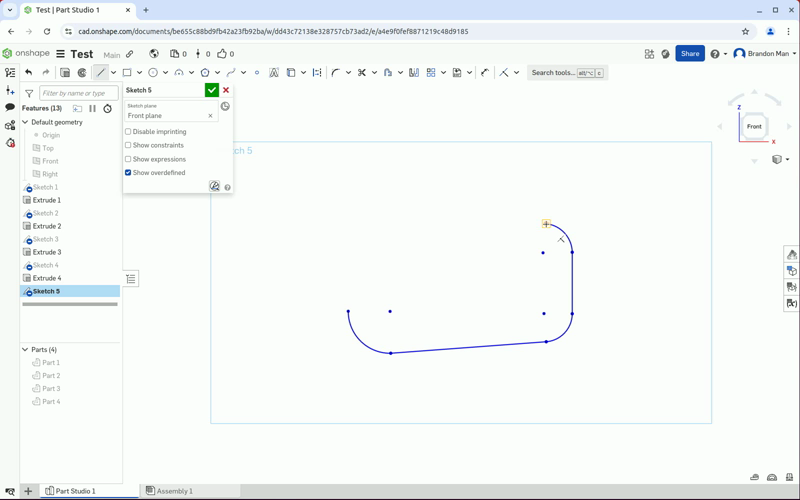
mouse_move(390, 212)
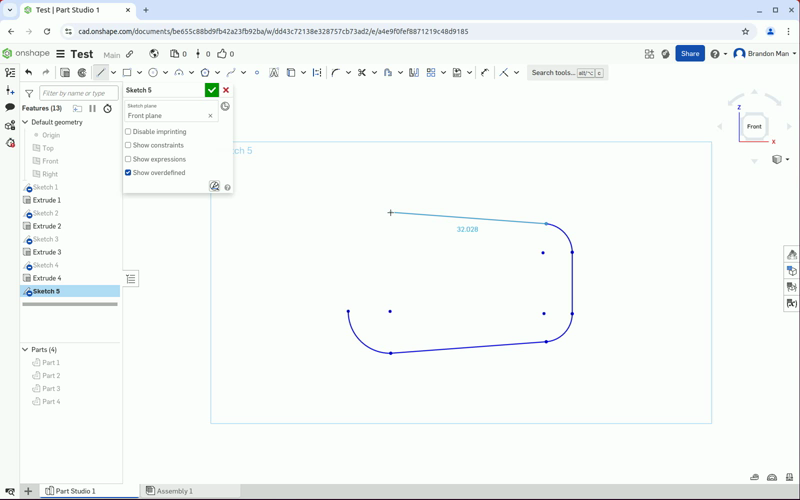
click(390, 212)
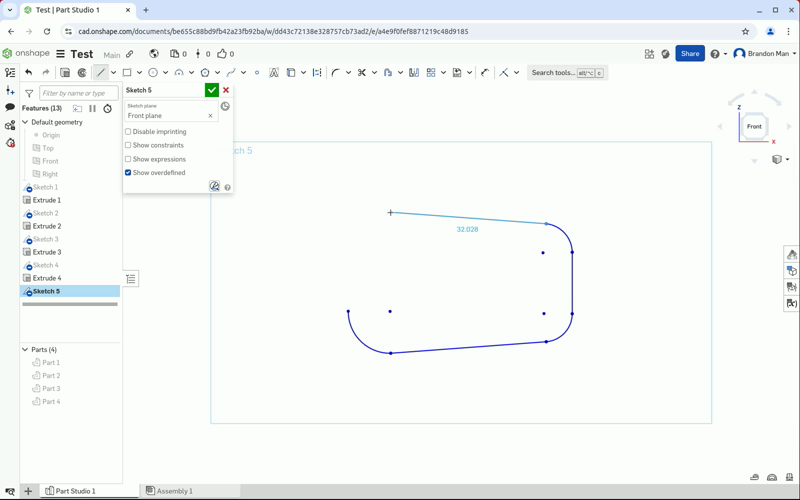
key_up(shift)
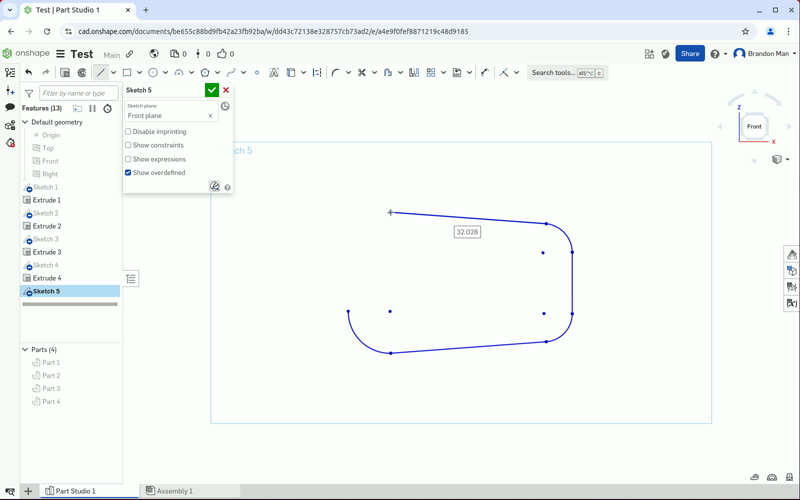
key(esc)
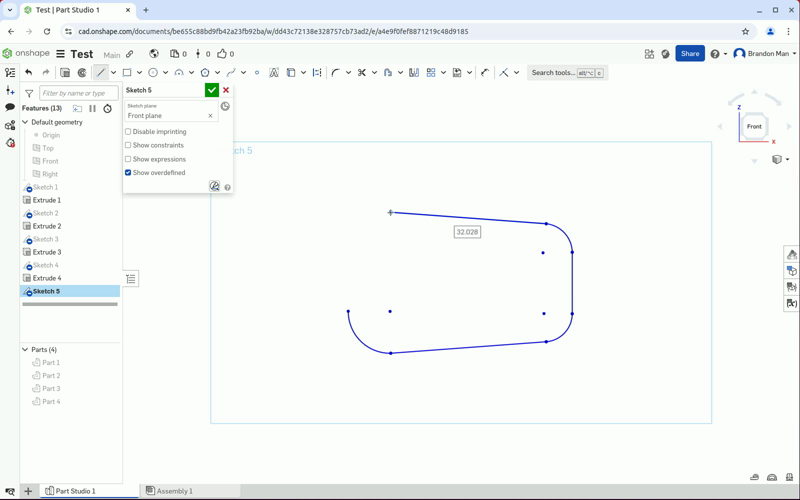
key(a)
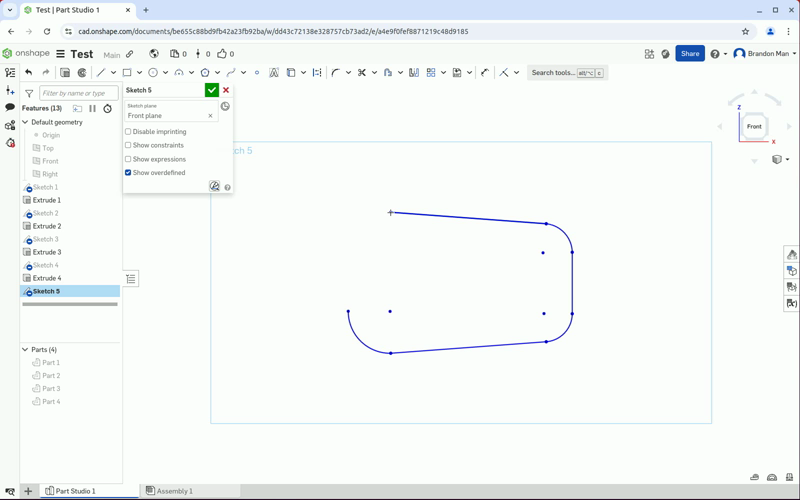
mouse_move(390, 212)
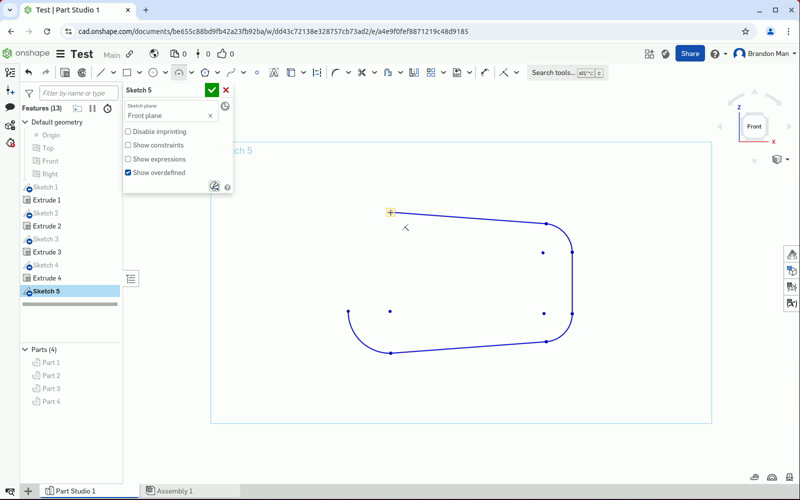
click(390, 212)
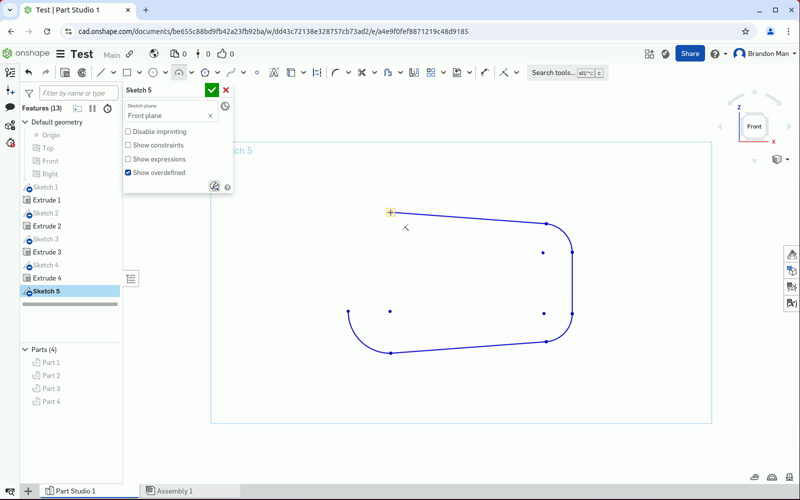
key_down(shift)
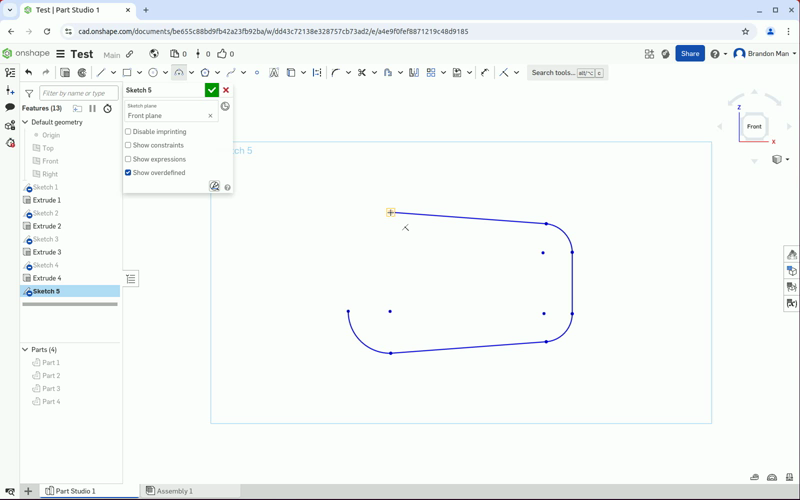
mouse_move(348, 254)
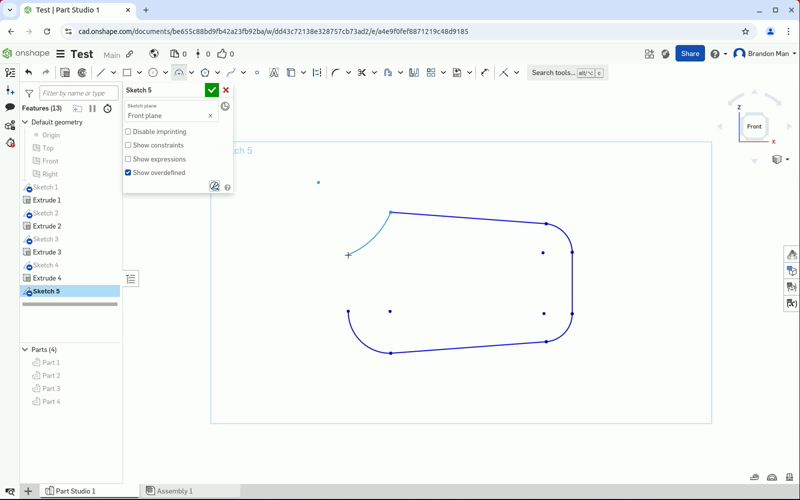
click(348, 254)
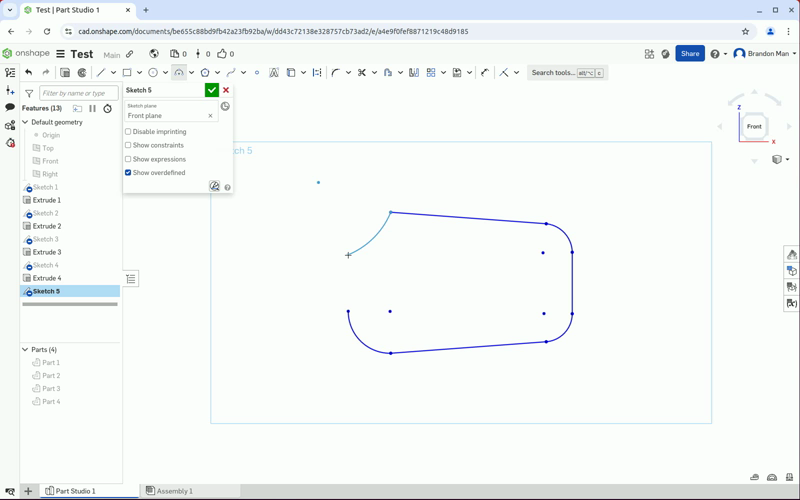
mouse_move(360, 224)
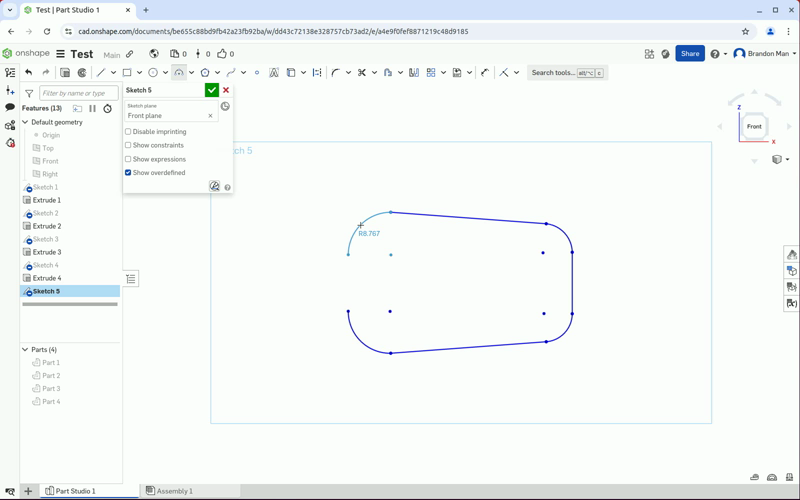
click(360, 224)
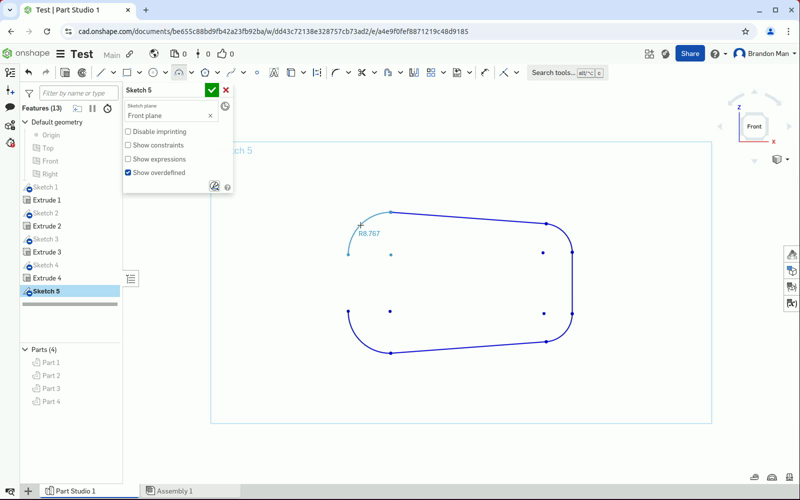
key_up(shift)
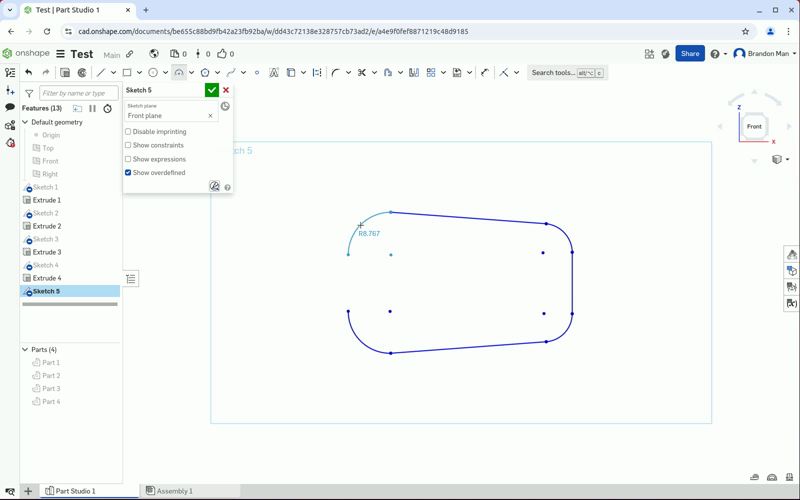
key(esc)
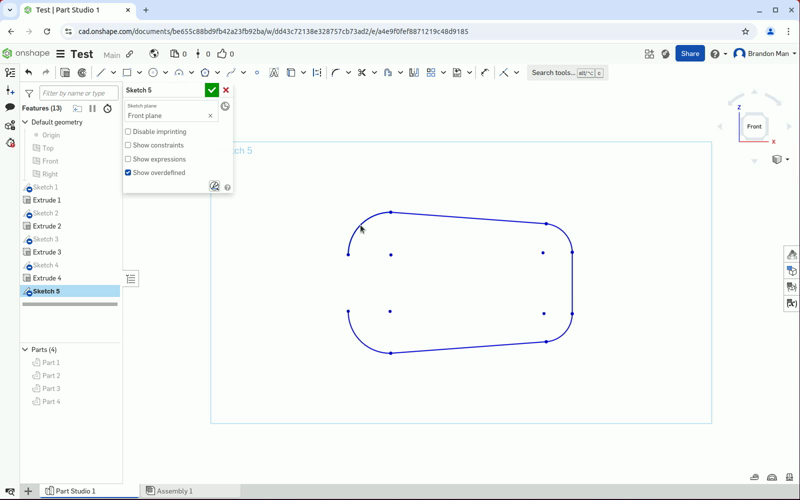
key(l)
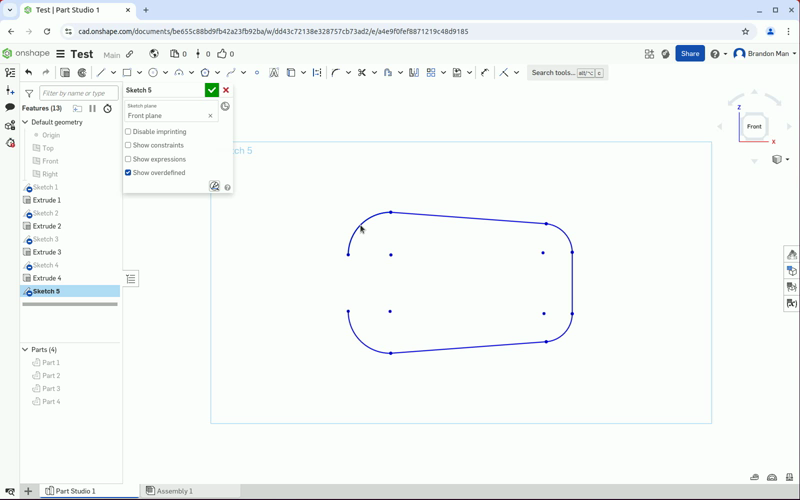
mouse_move(348, 254)
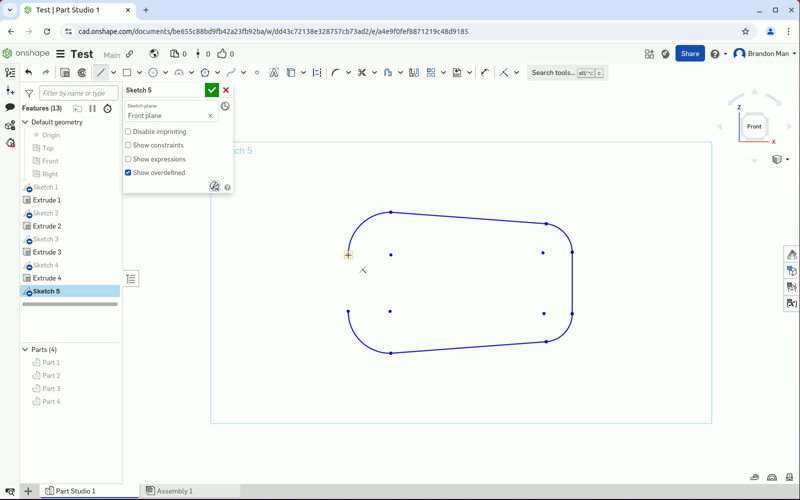
click(348, 254)
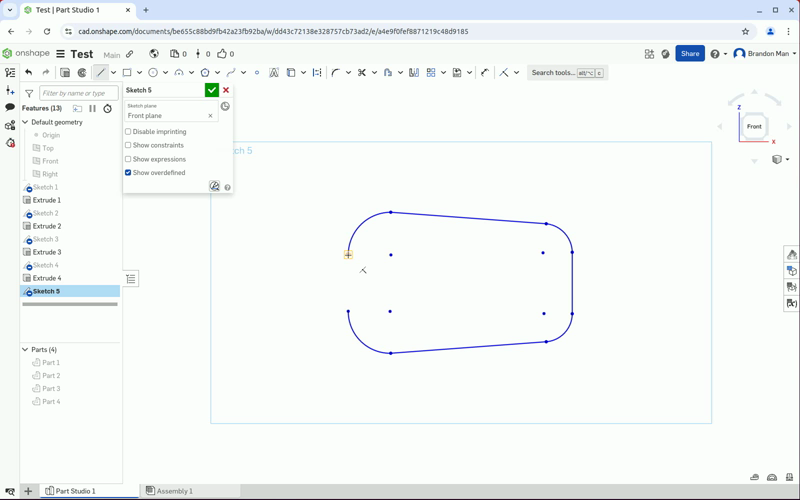
mouse_move(378, 254)
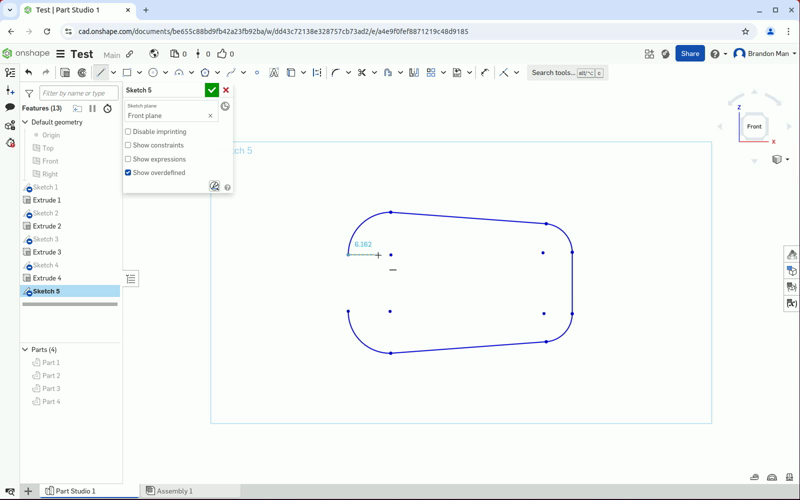
key_down(shift)
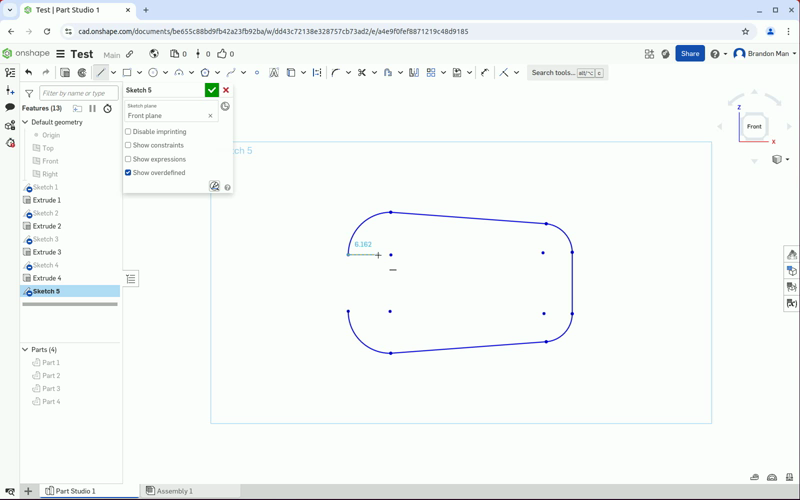
mouse_move(348, 311)
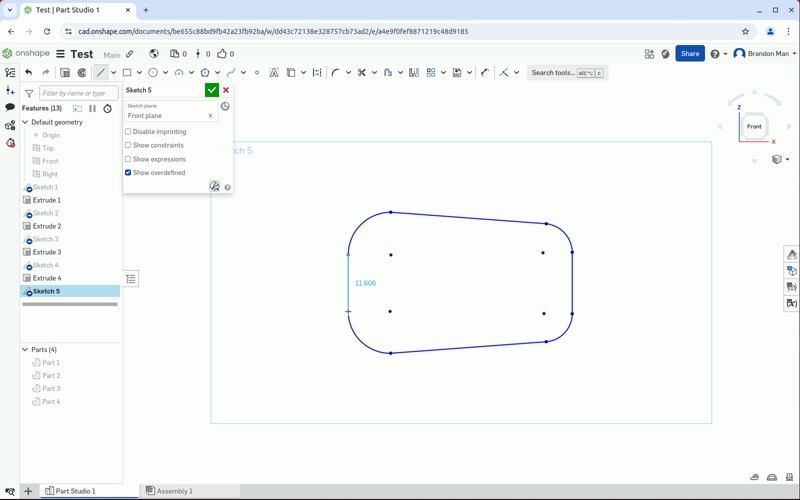
key_up(shift)
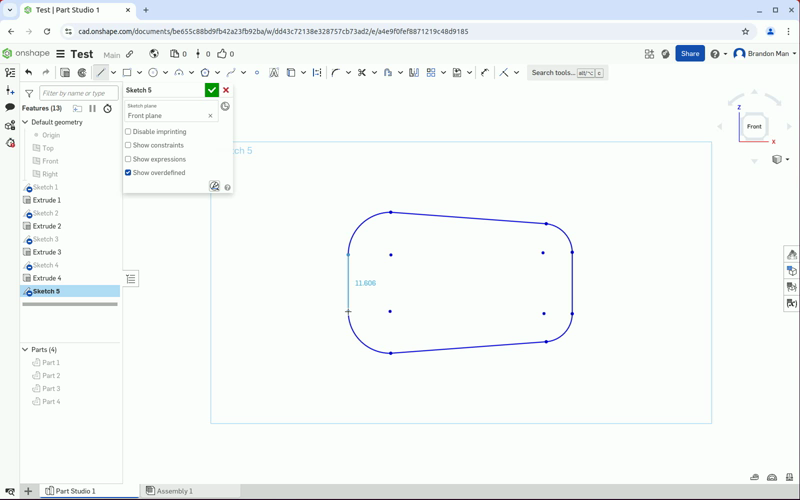
click(348, 311)
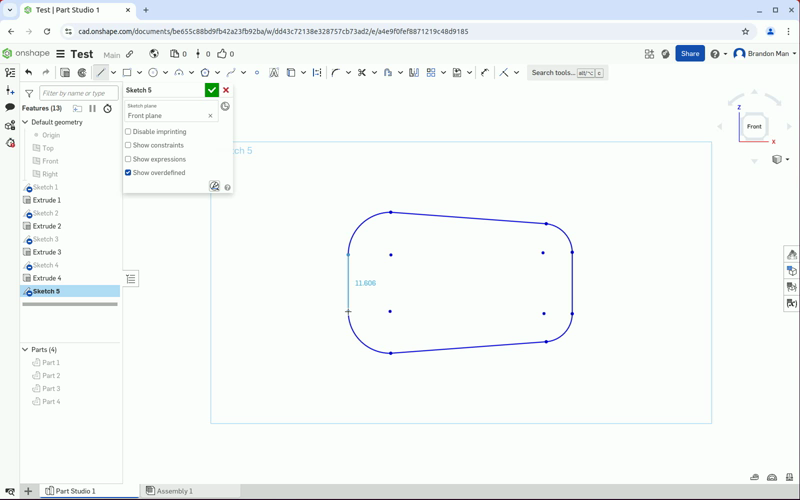
key(esc)
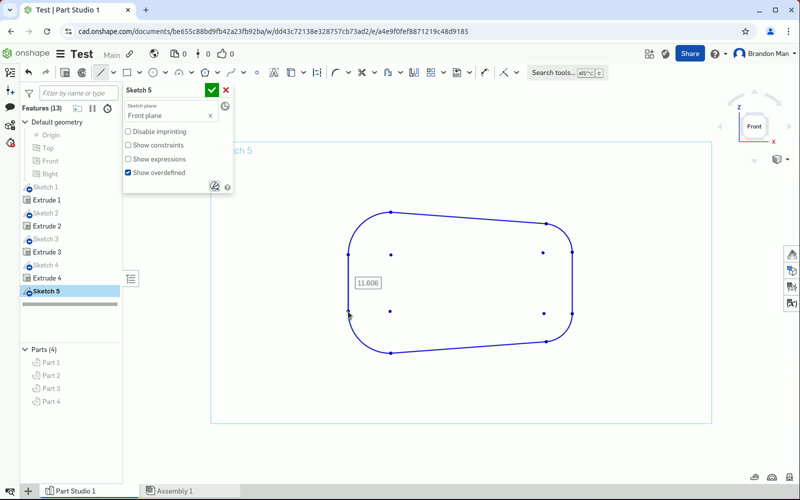
key(c)
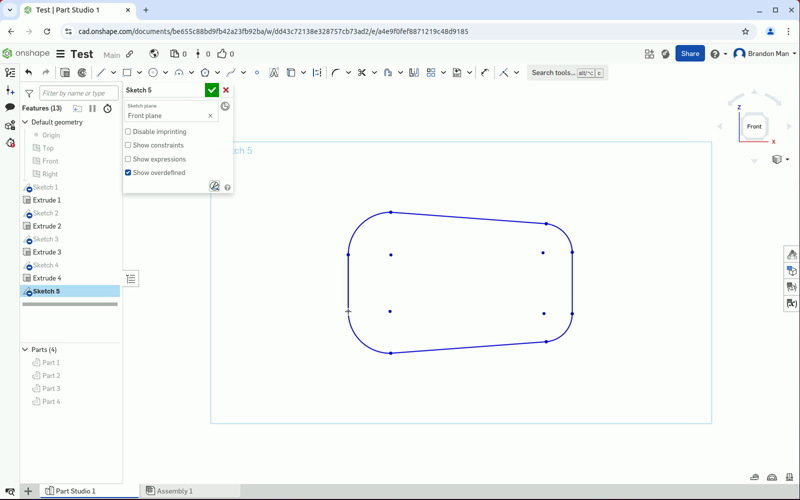
key_down(shift)
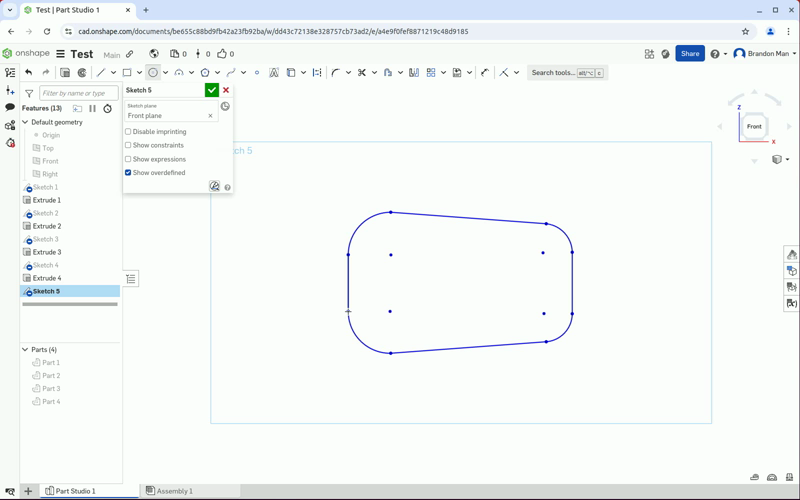
mouse_move(390, 311)
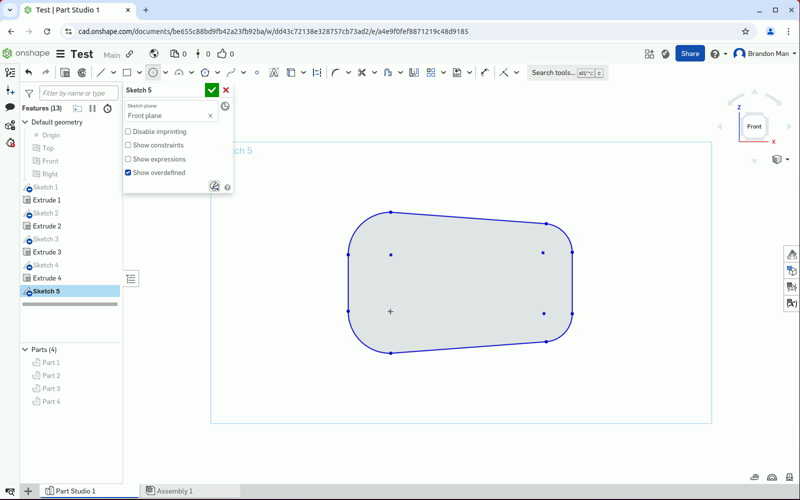
click(390, 311)
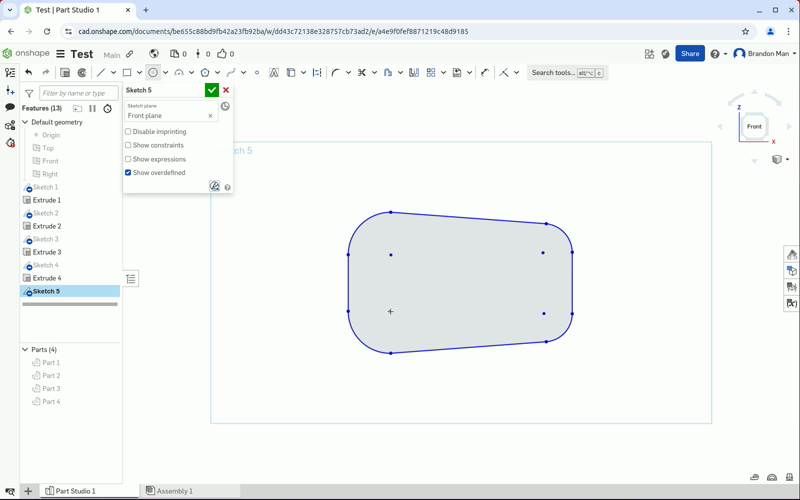
key_up(shift)
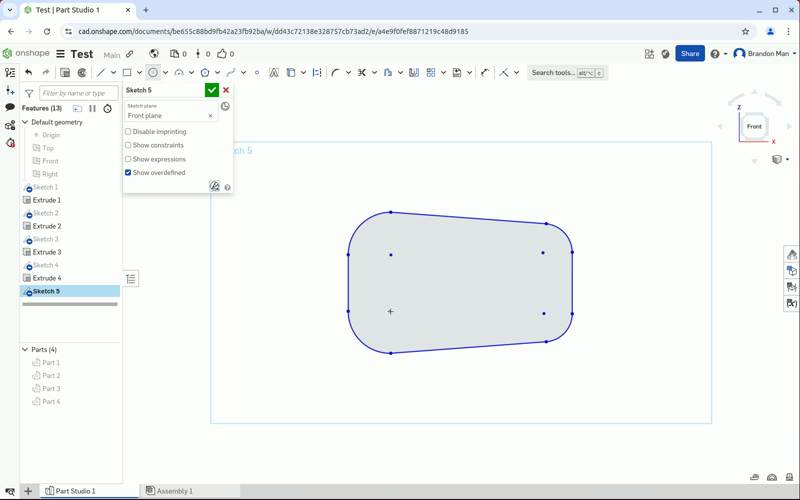
mouse_move(404, 311)
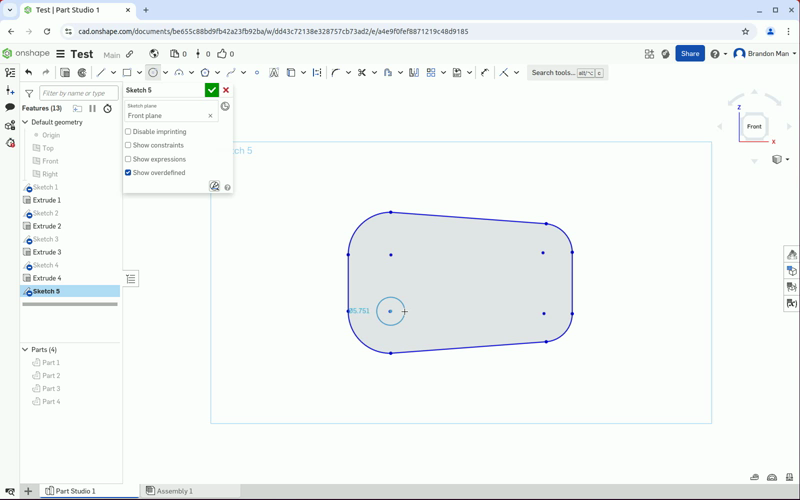
click(404, 311)
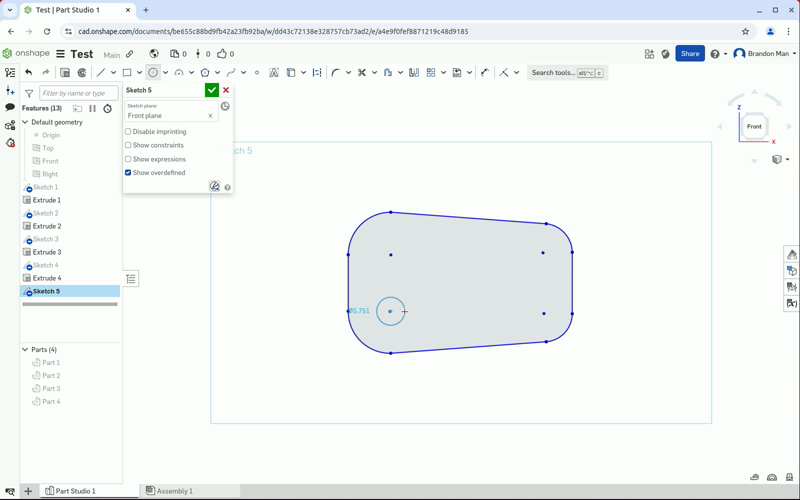
key(esc)
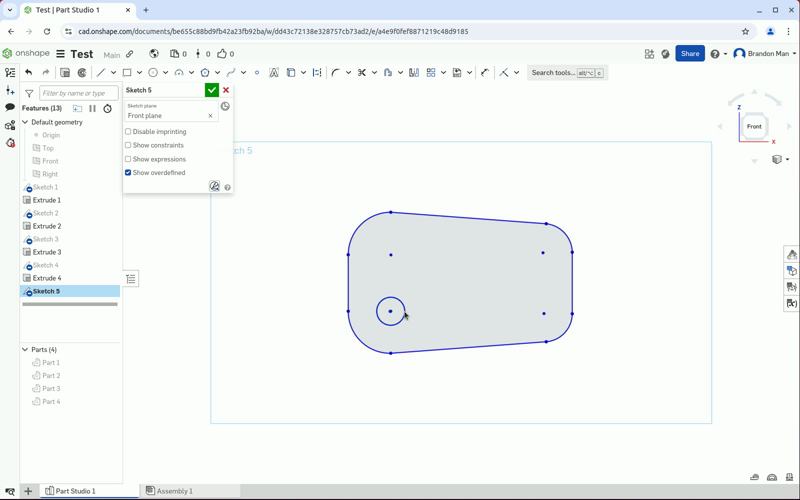
key(c)
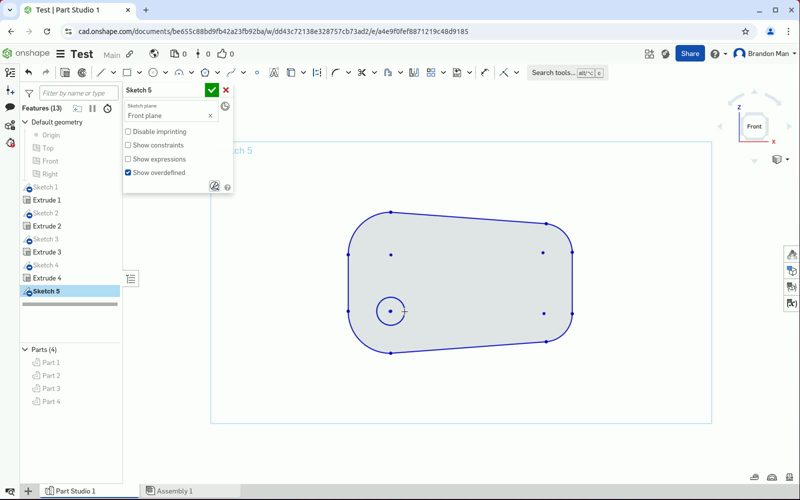
key_down(shift)
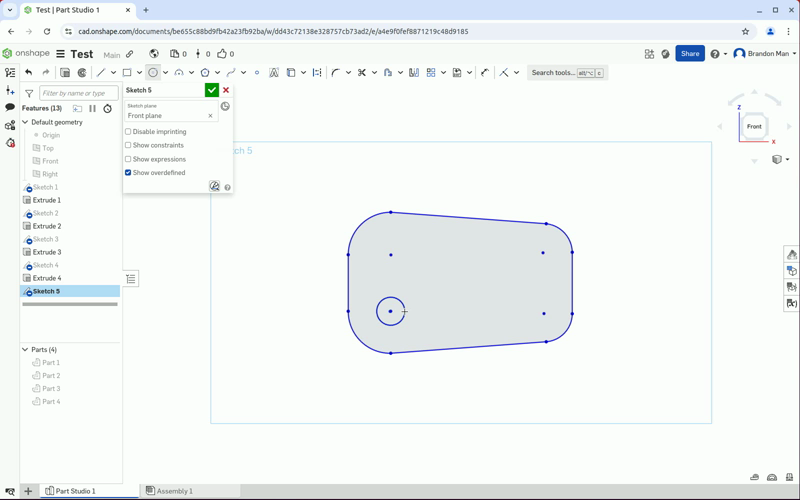
mouse_move(390, 254)
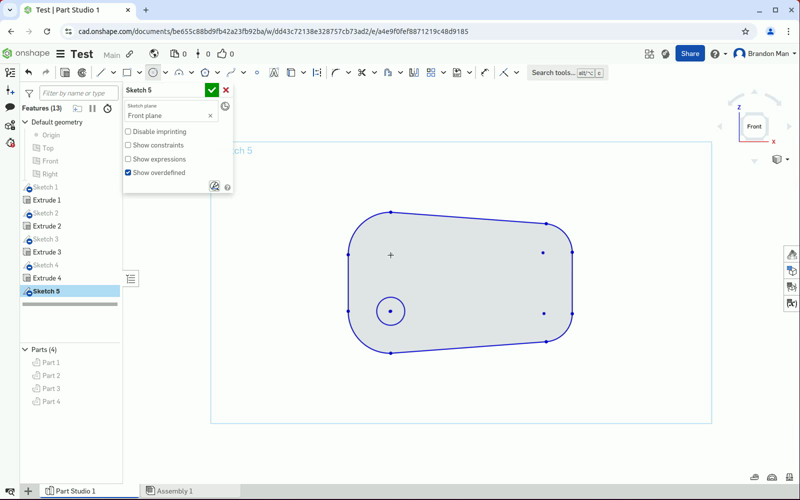
click(390, 254)
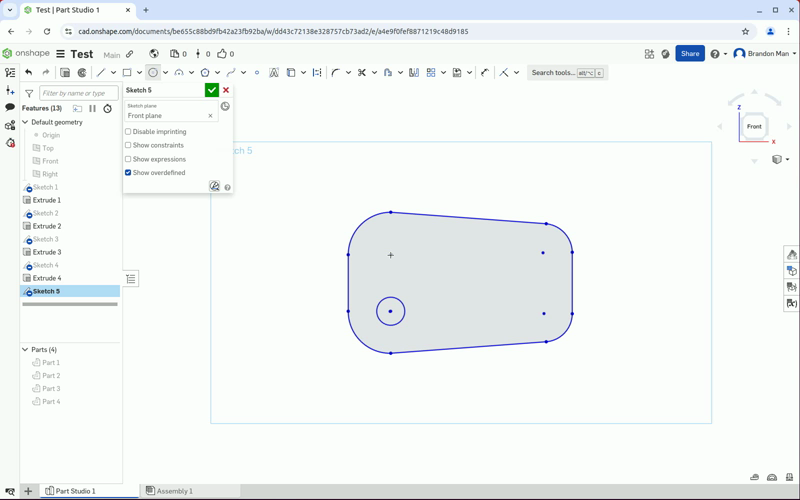
key_up(shift)
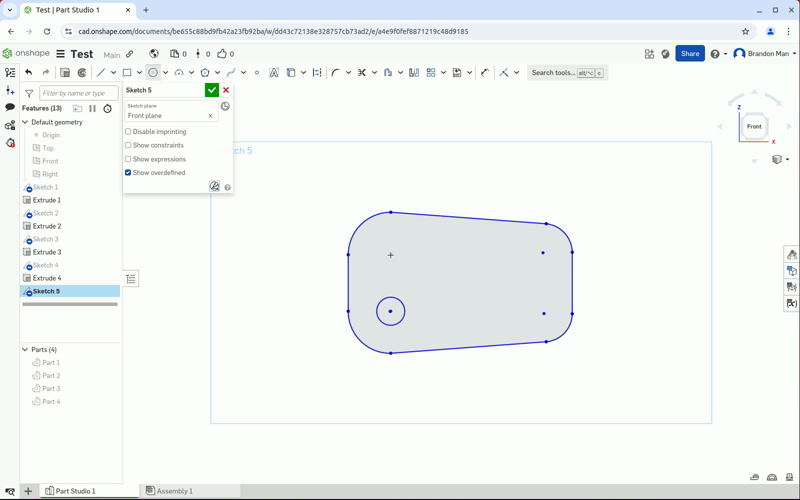
mouse_move(404, 254)
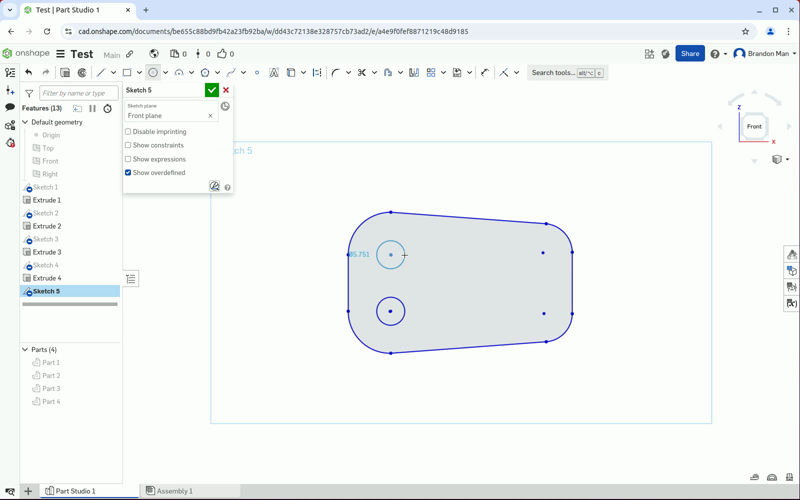
click(404, 254)
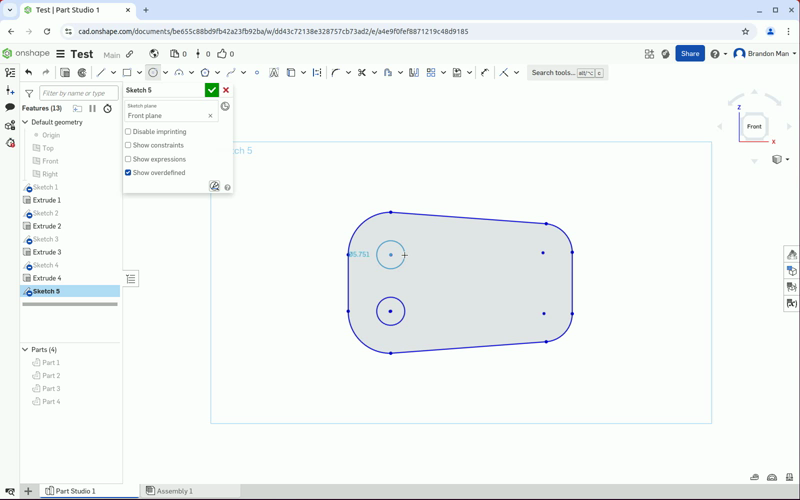
key(esc)
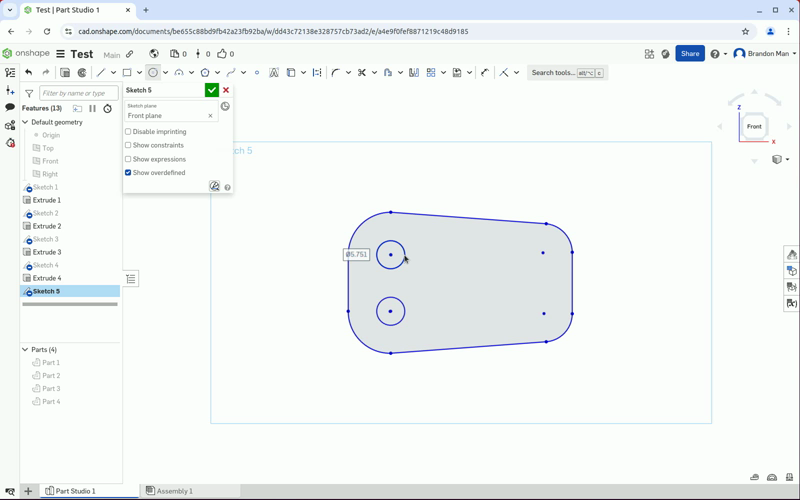
key(c)
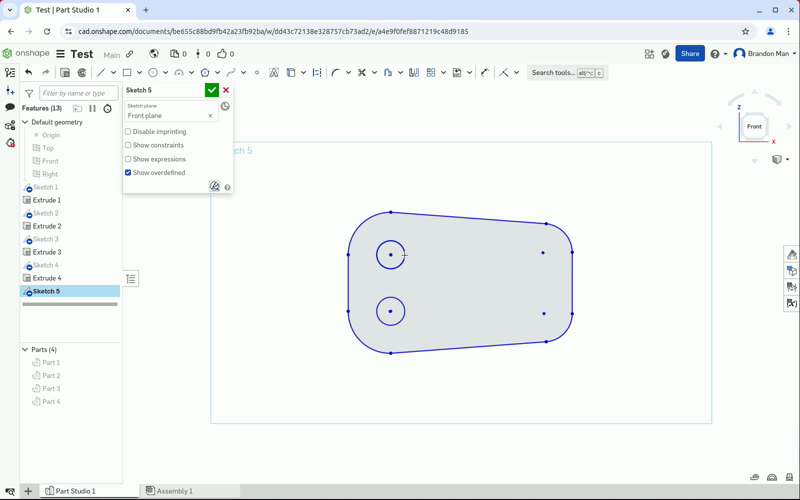
key_down(shift)
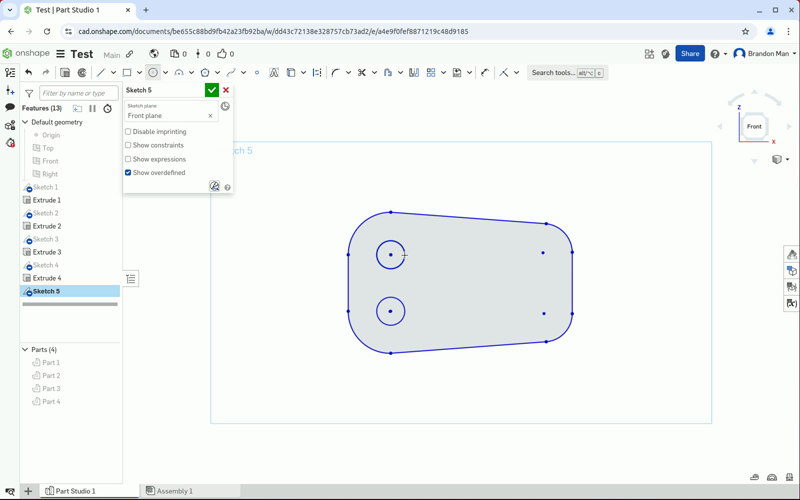
mouse_move(461, 282)
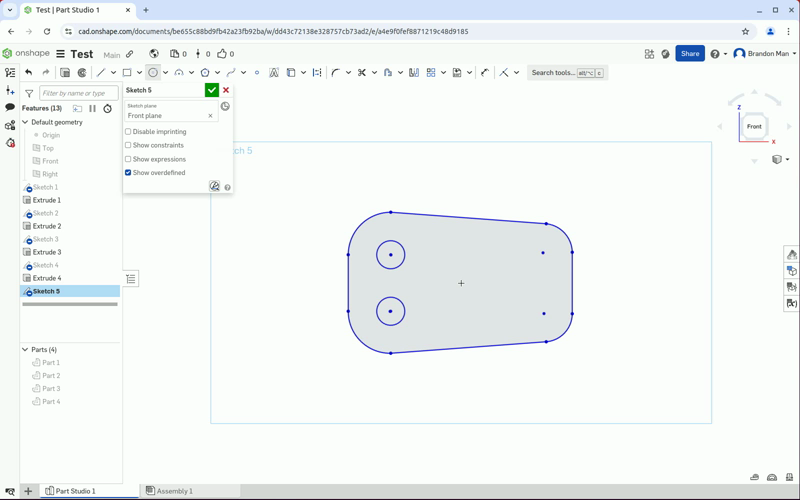
click(461, 282)
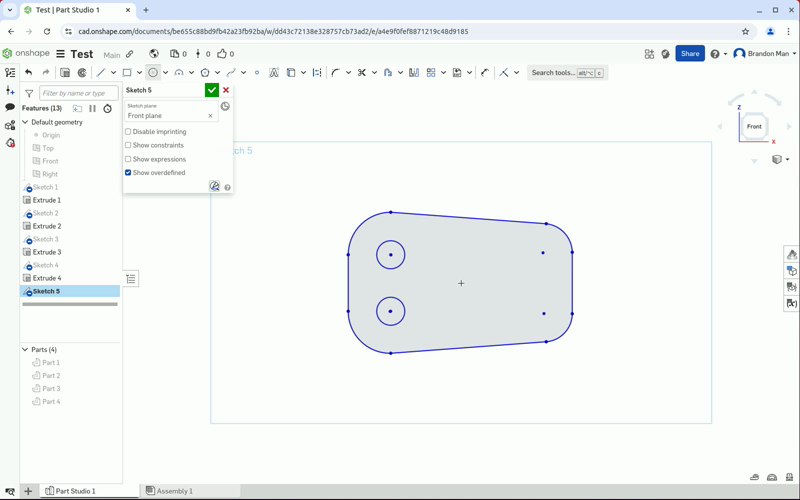
key_up(shift)
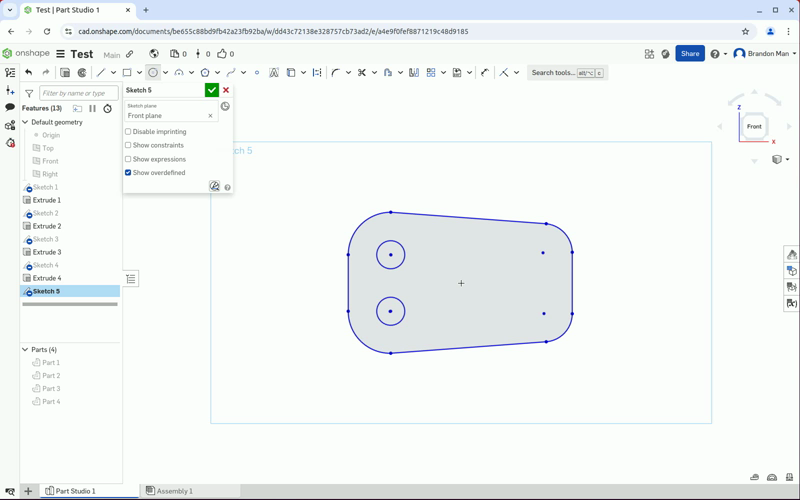
mouse_move(503, 282)
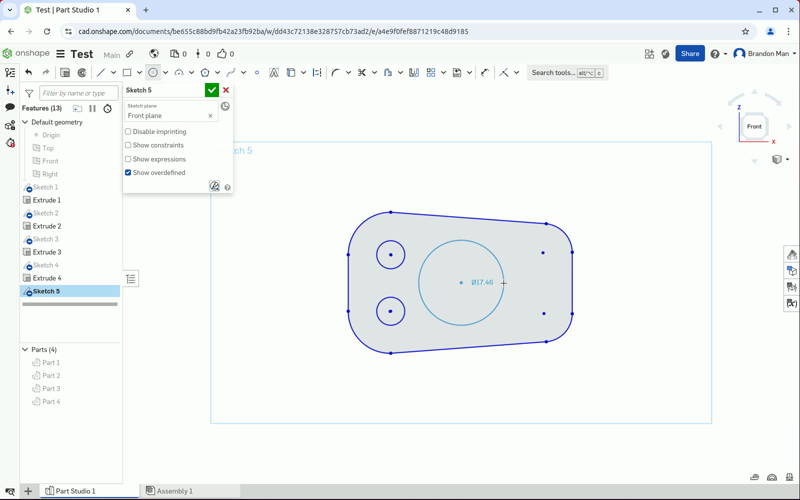
click(503, 282)
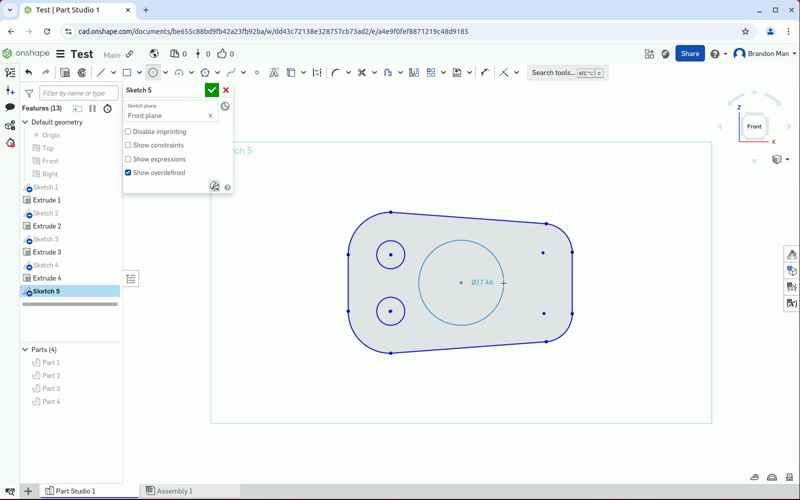
key(esc)
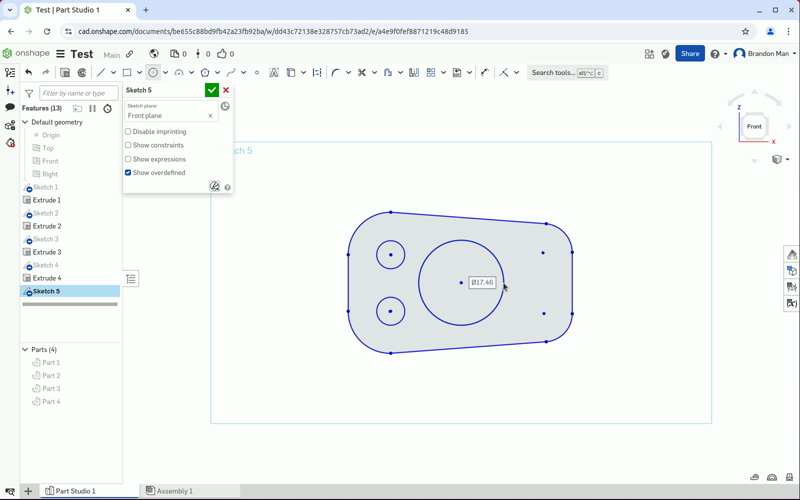
key(c)
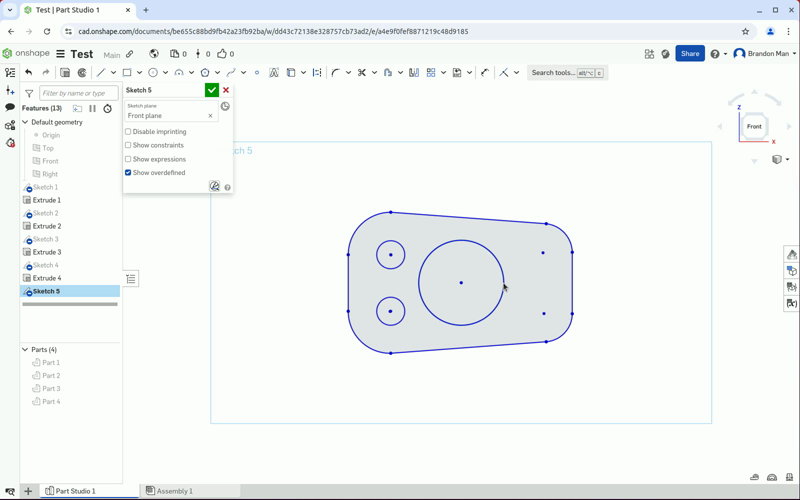
key_down(shift)
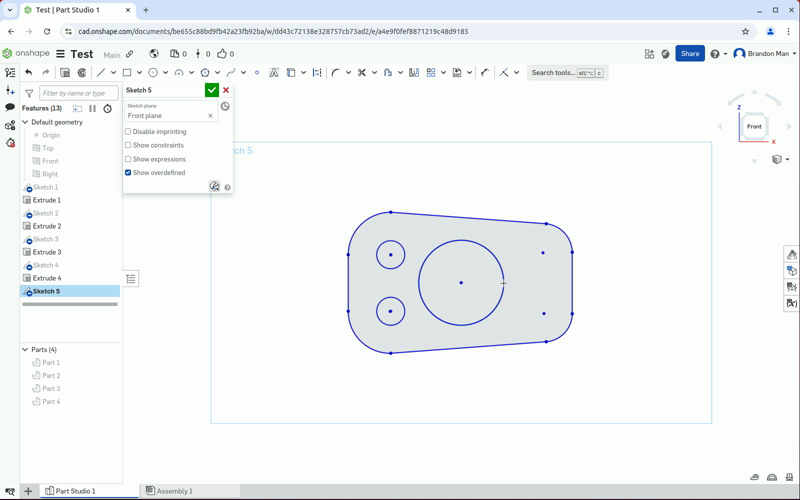
mouse_move(529, 282)
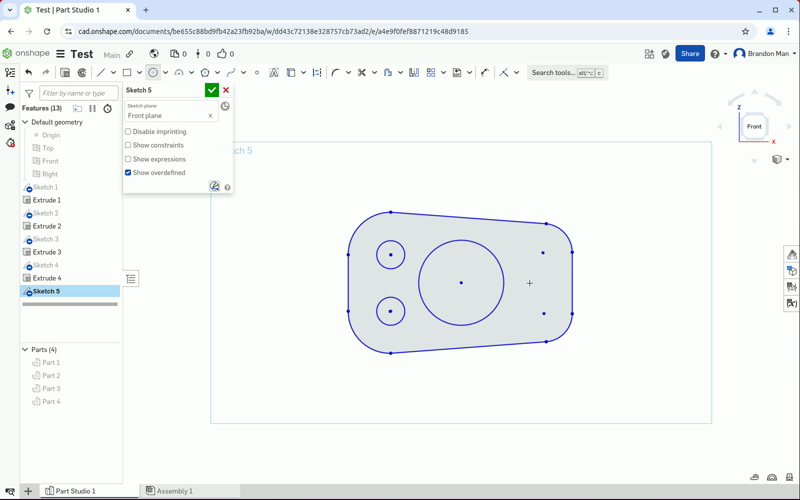
click(529, 282)
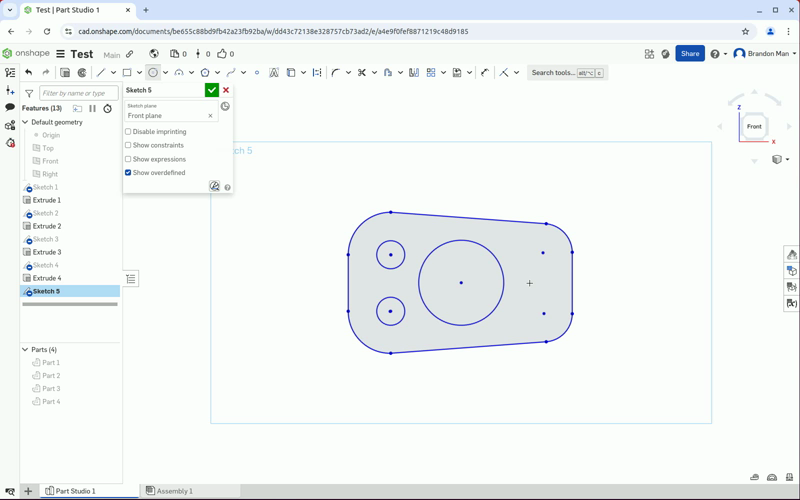
key_up(shift)
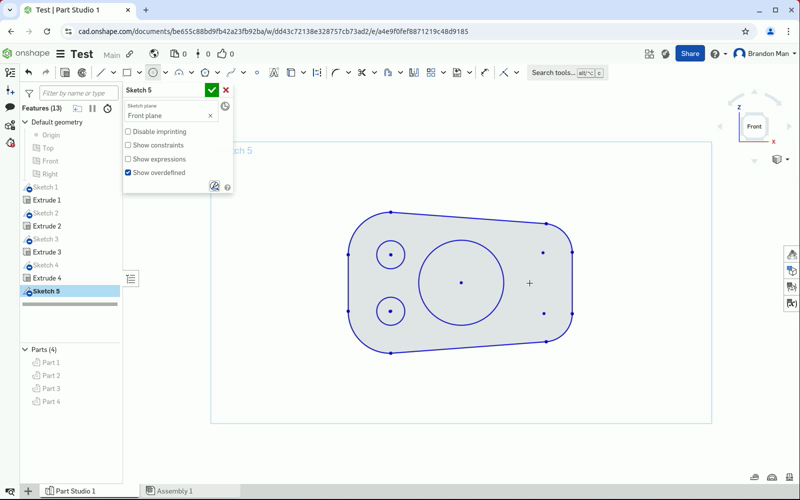
mouse_move(541, 282)
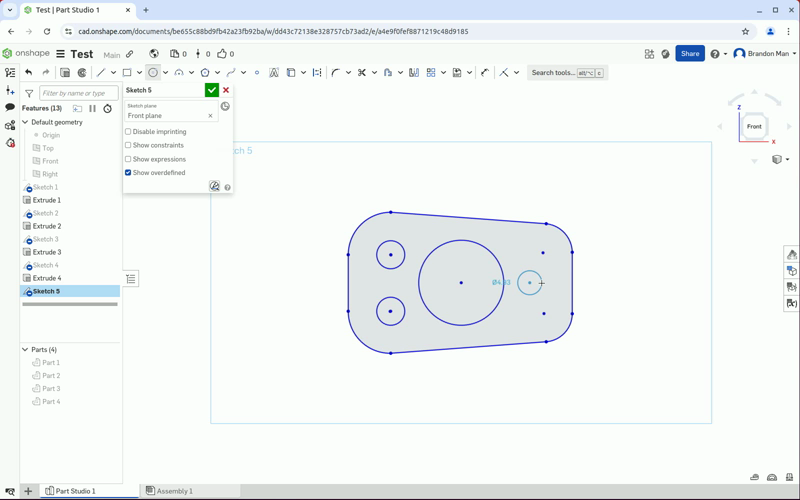
click(541, 282)
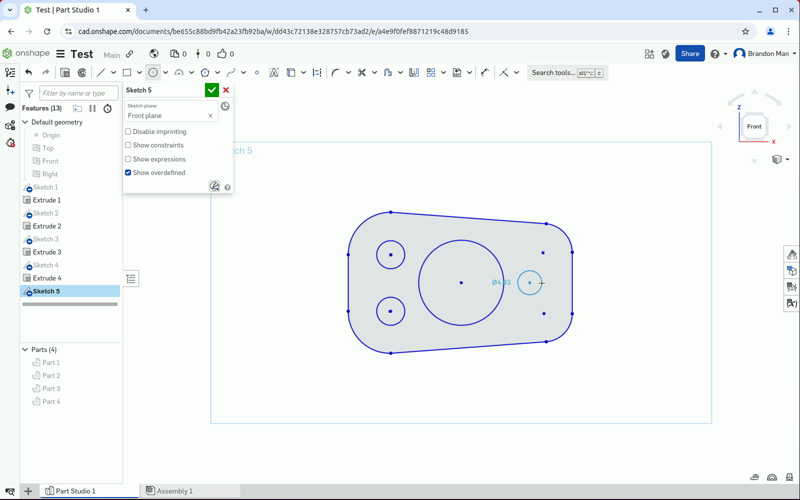
key(esc)
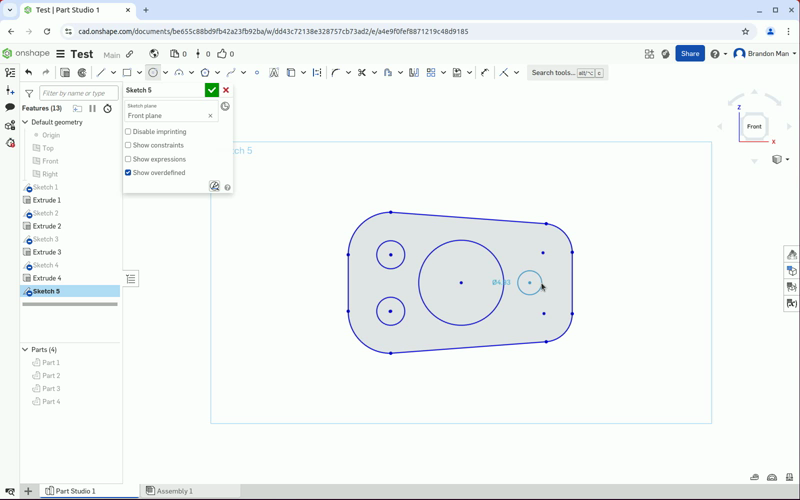
mouse_move(544, 314)
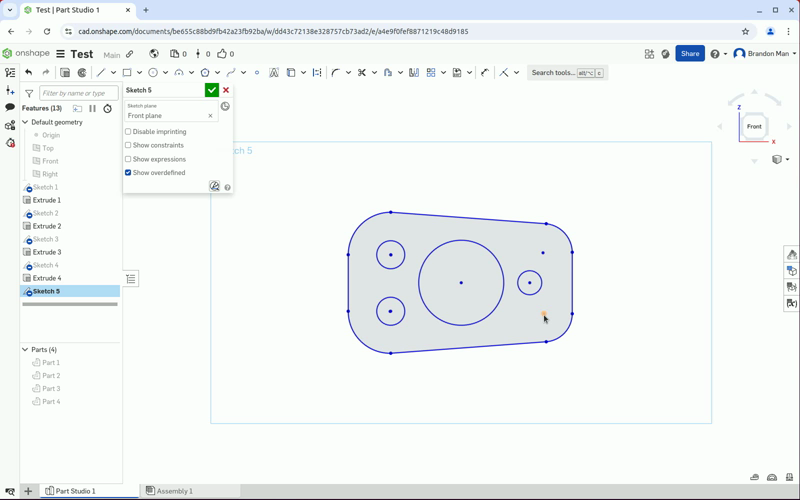
click(544, 314)
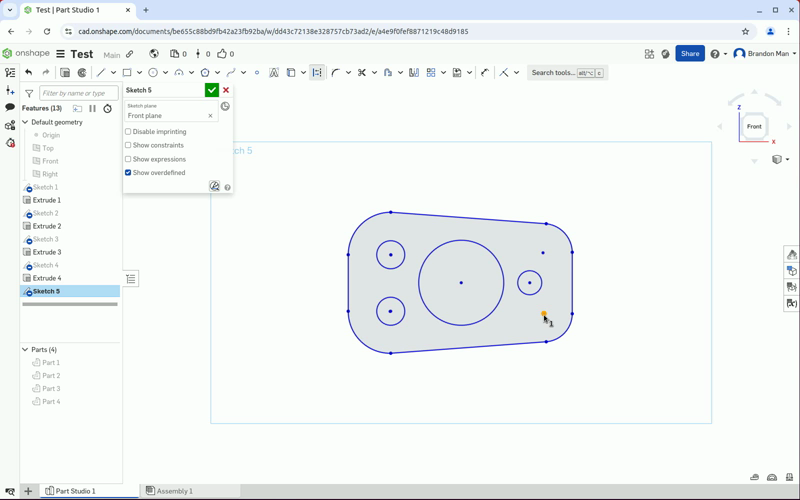
mouse_move(73, 352)
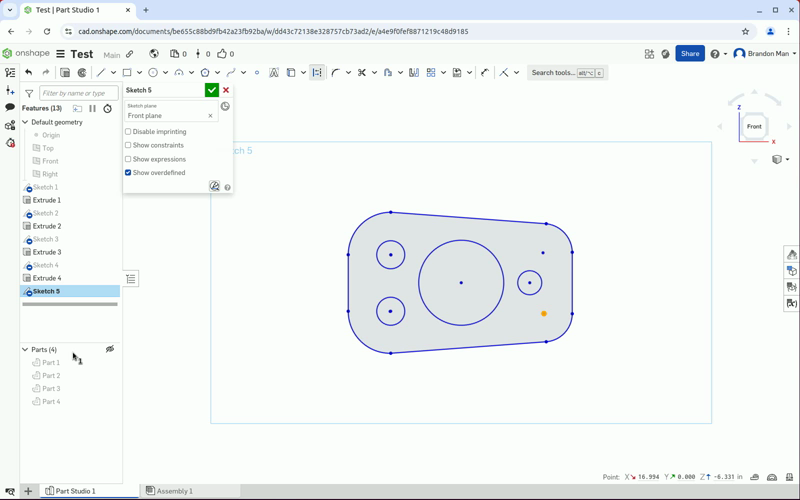
key(shift+y)
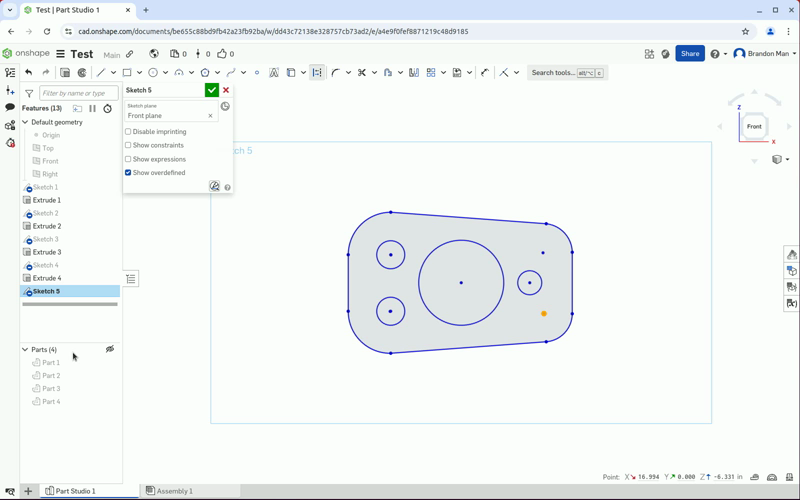
key(shift+e)
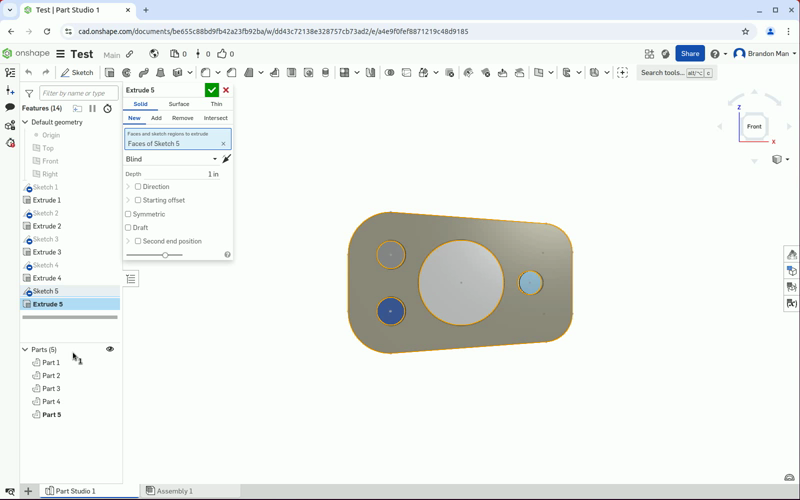
mouse_move(143, 106)
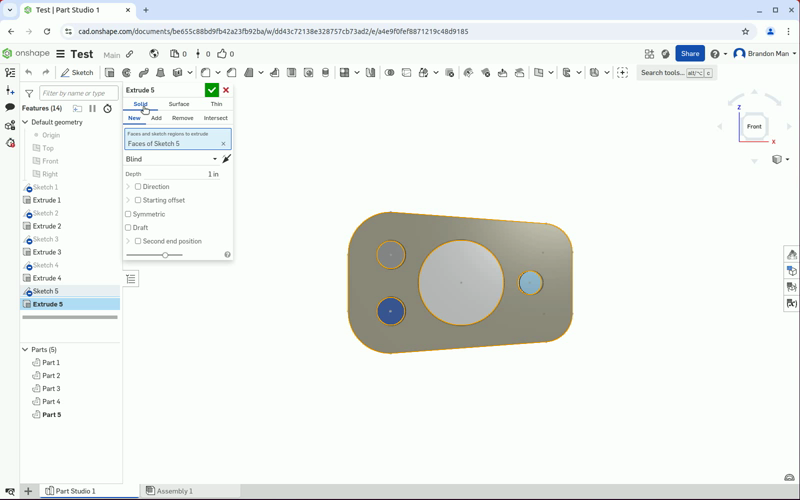
click(143, 106)
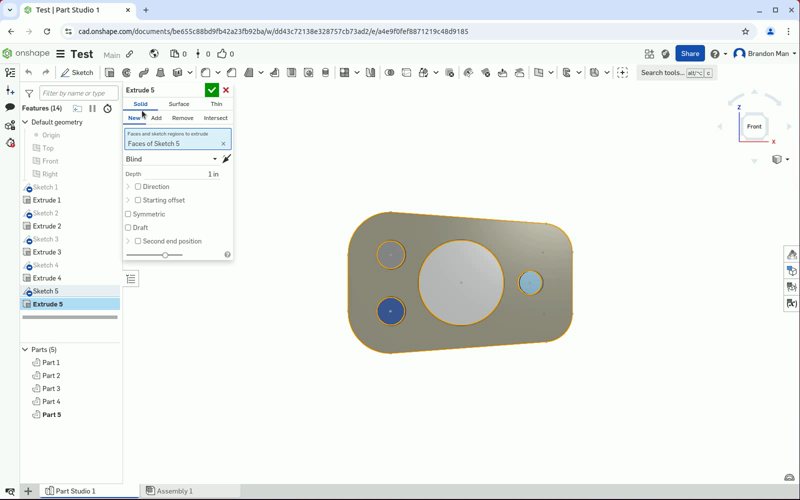
mouse_move(137, 120)
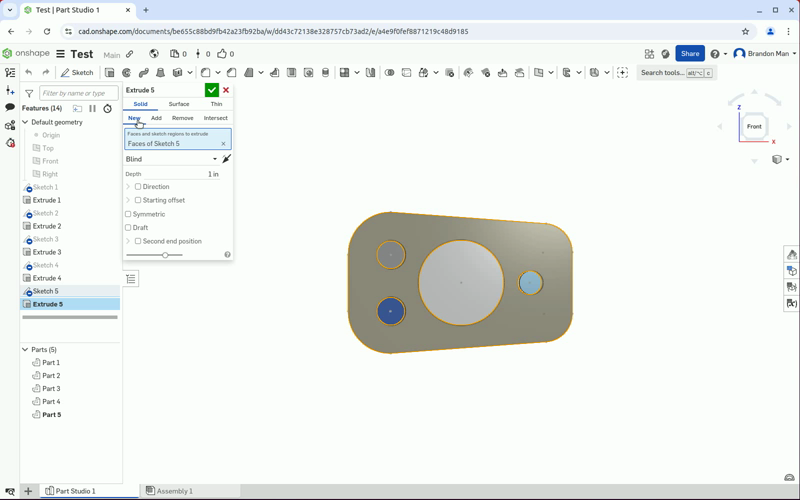
click(137, 120)
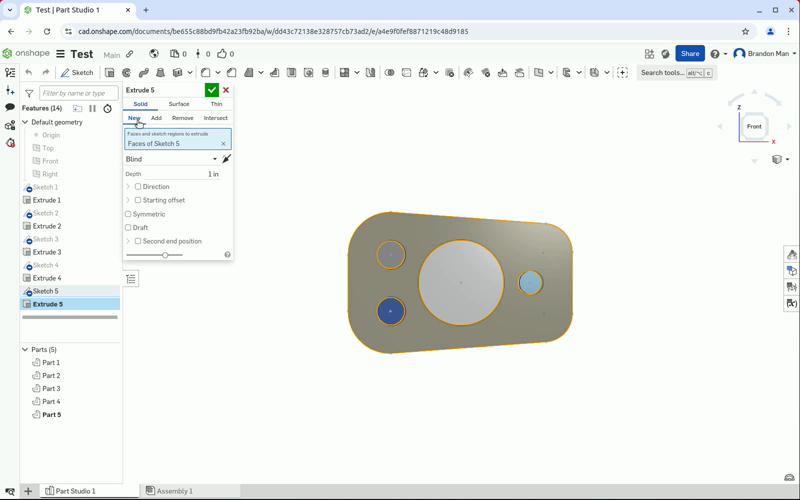
key(tab, 4)
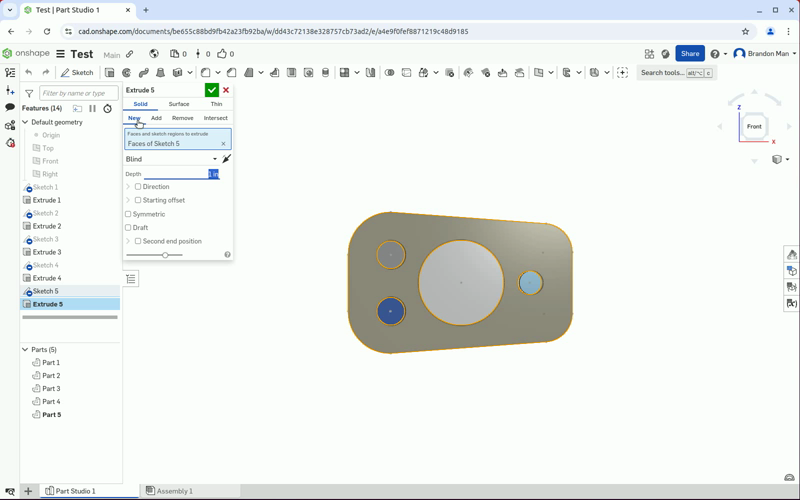
text(5.777)
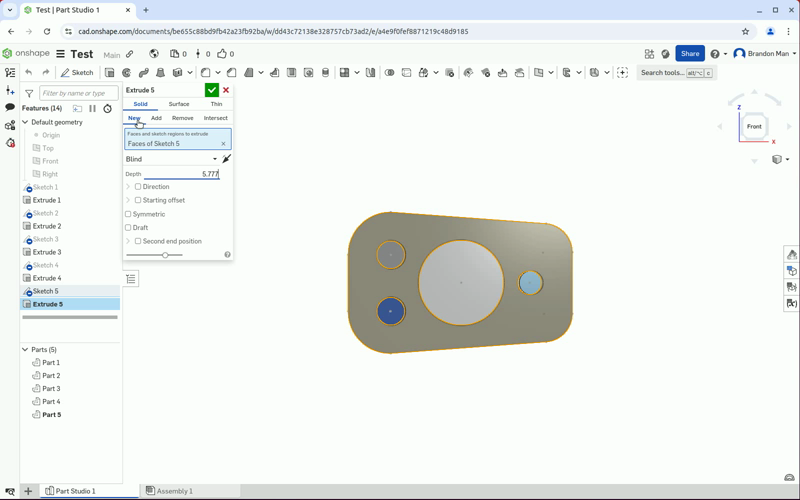
key(enter)
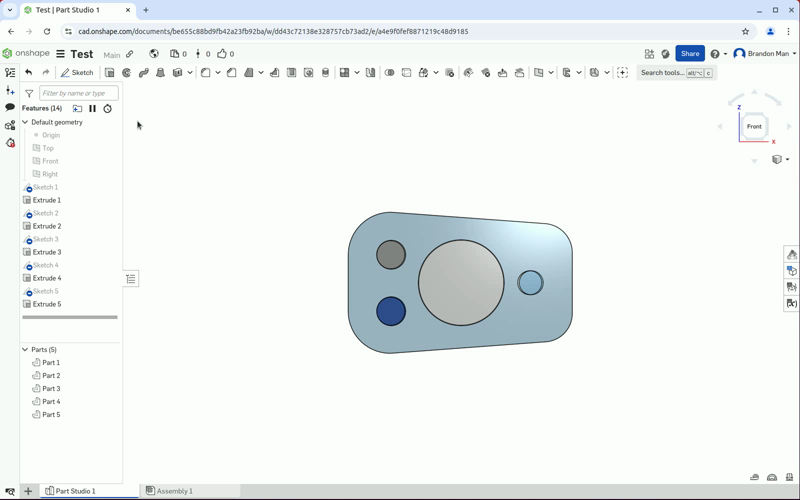
key(shift+h)
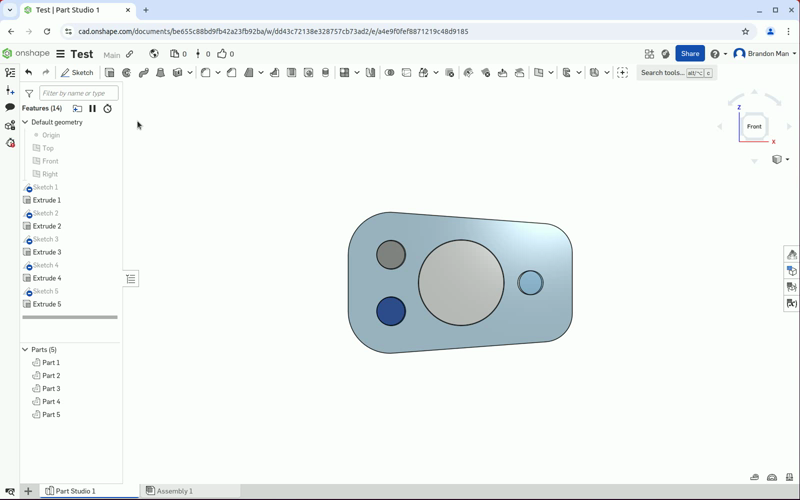
key(shift+h)
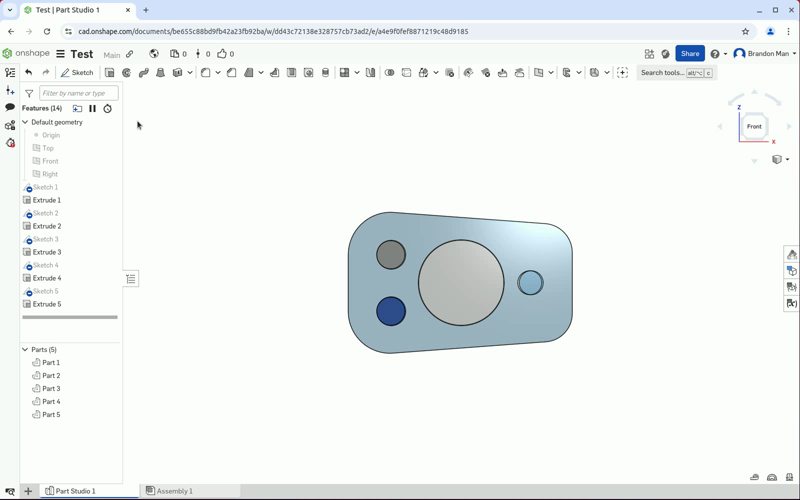
key(shift+7)
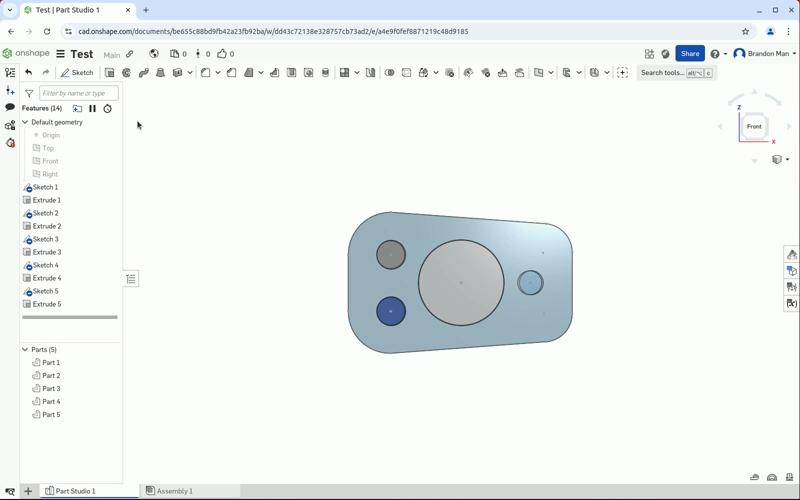
key(left, 2)
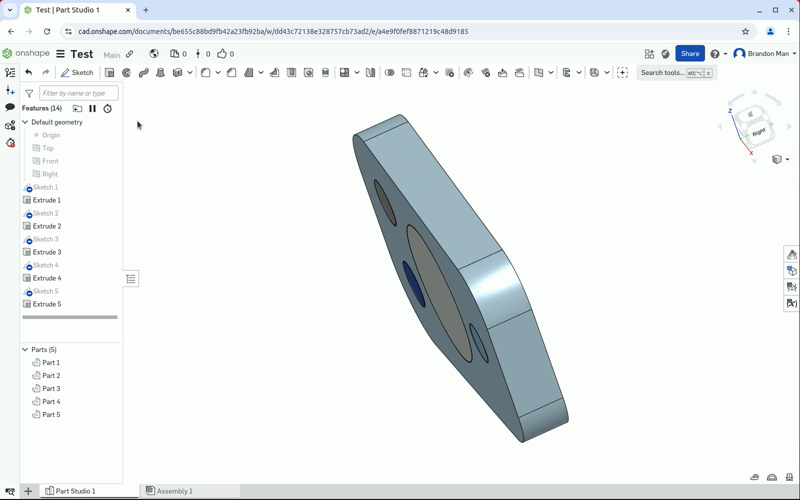
key(down, 2)
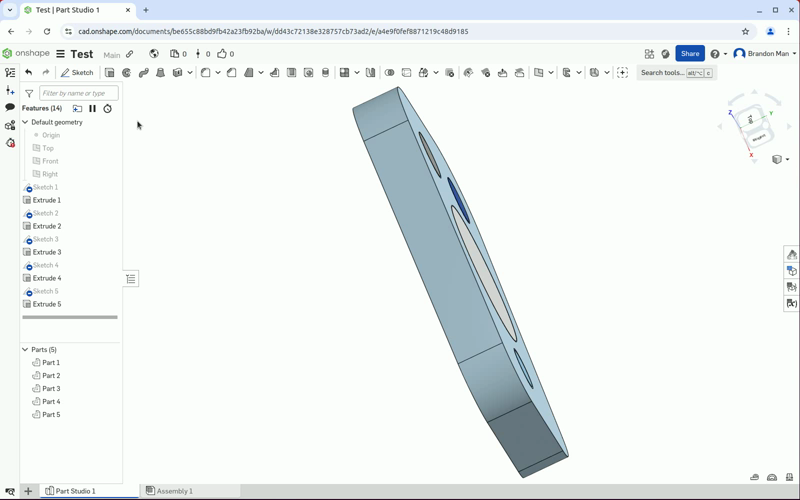
key(up, 2)
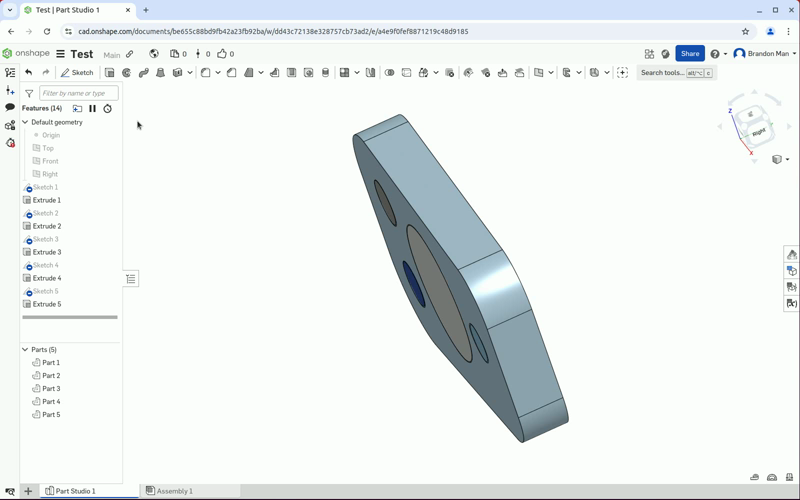
key(right, 2)
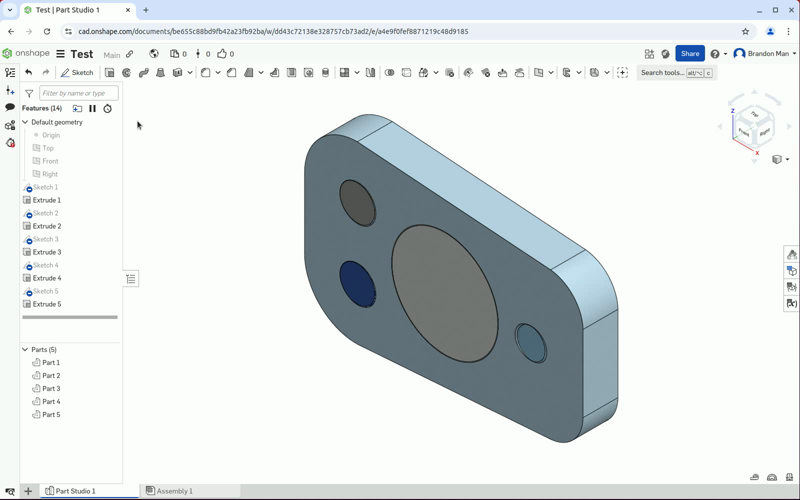
mouse_move(73, 189)
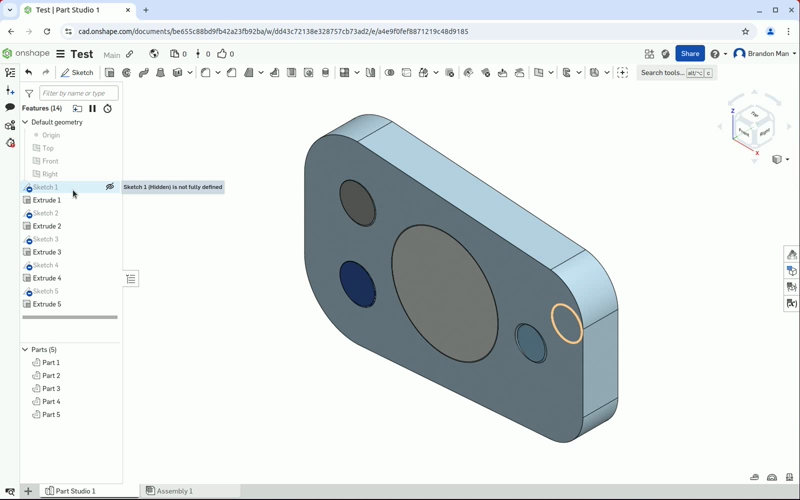
click(73, 189)